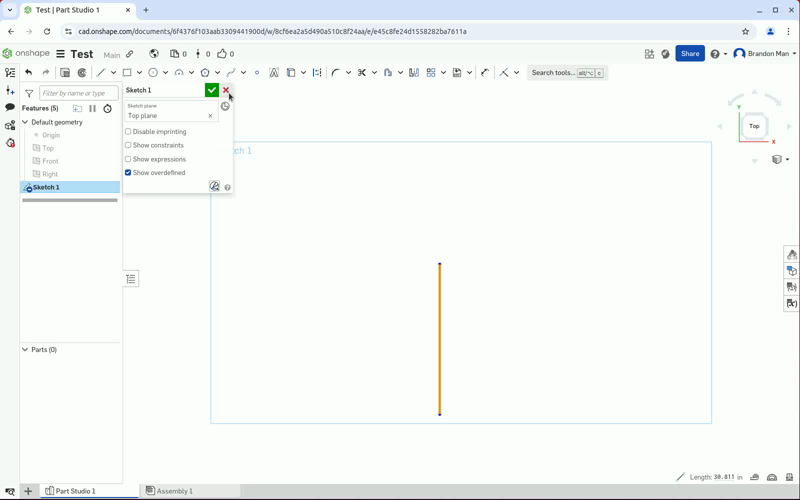
key(shift+h)
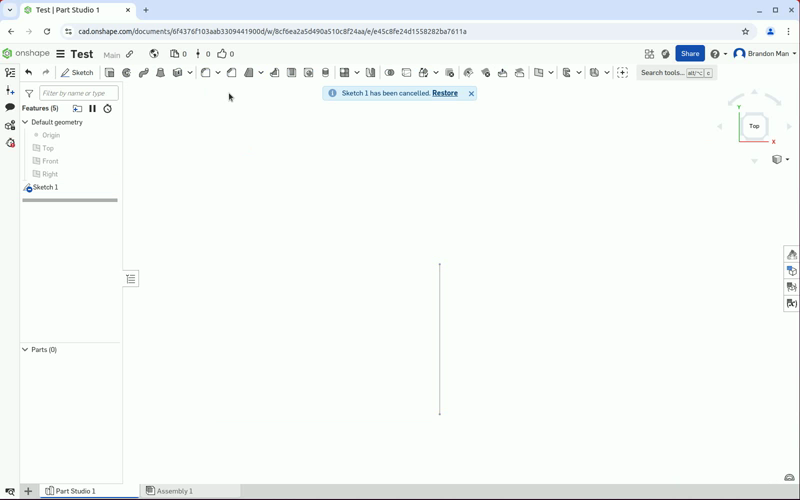
key(shift+s)
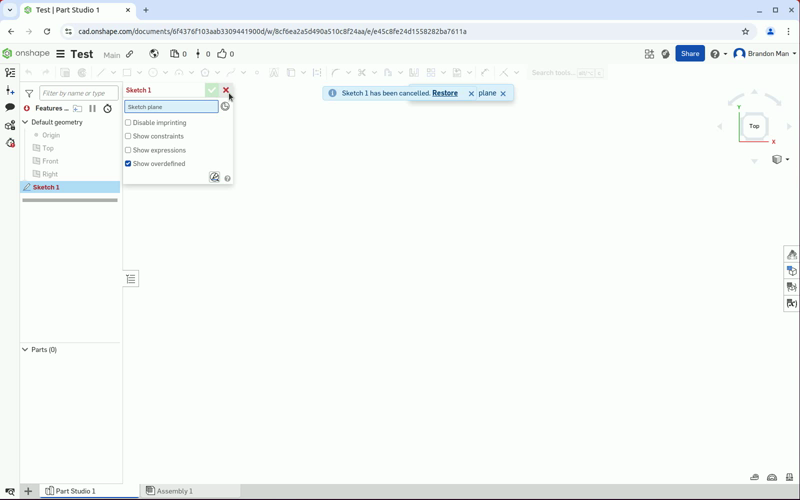
mouse_move(73, 150)
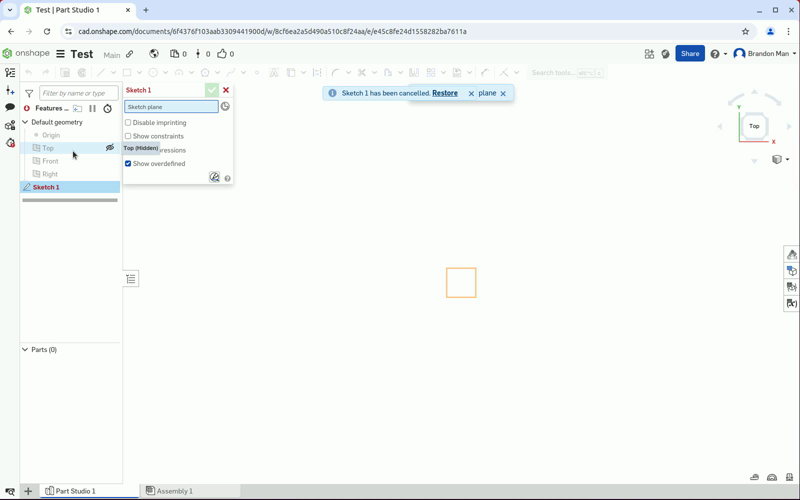
click(73, 150)
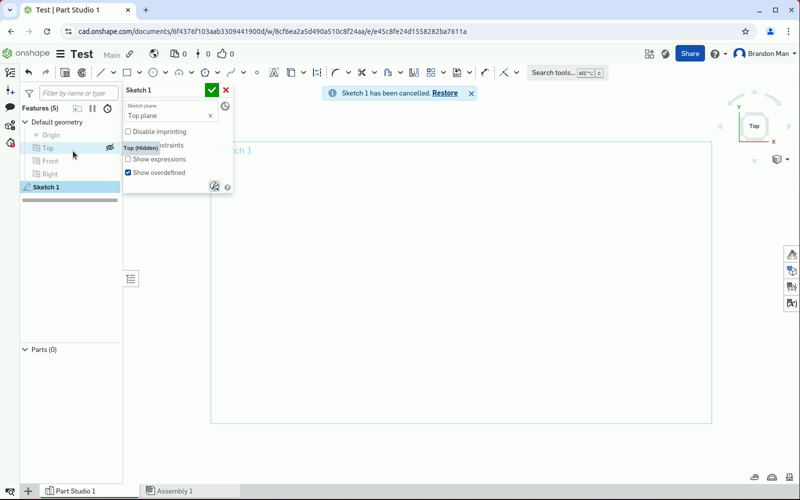
mouse_move(73, 352)
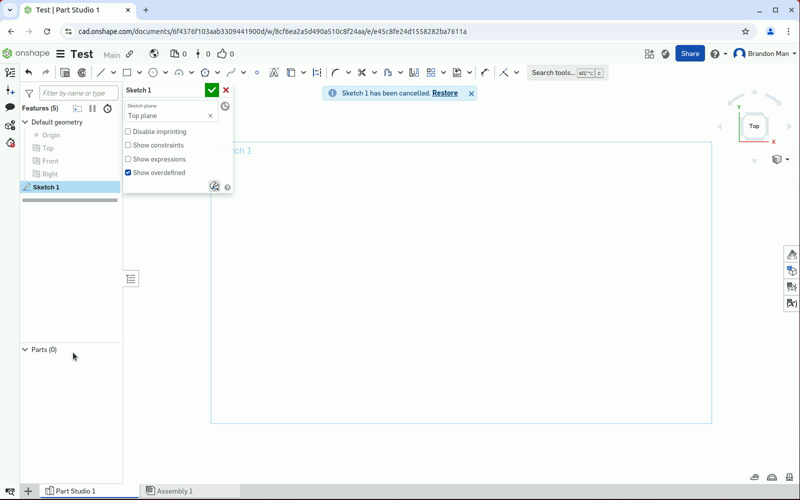
key(y)
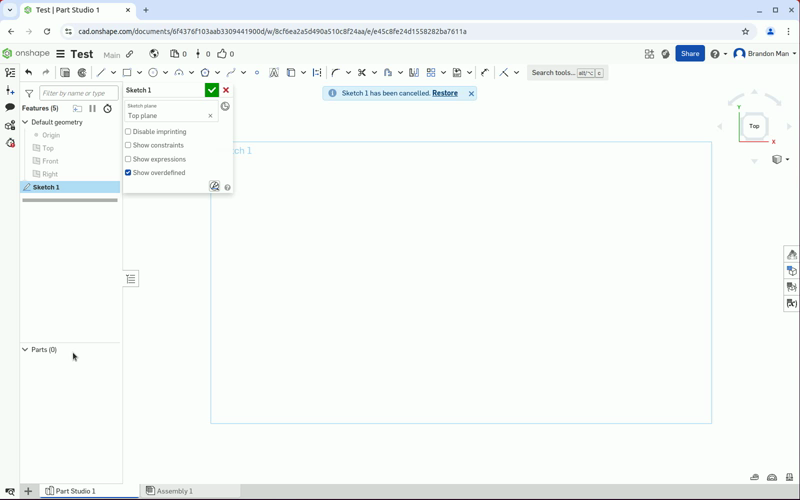
key(l)
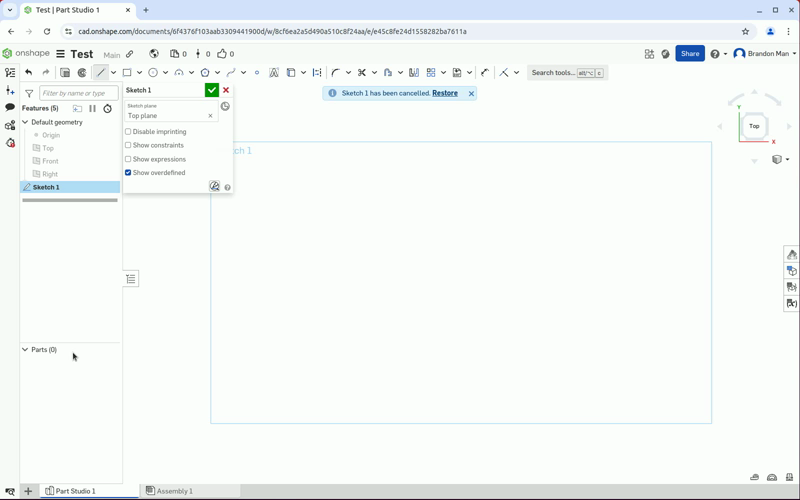
key_down(shift)
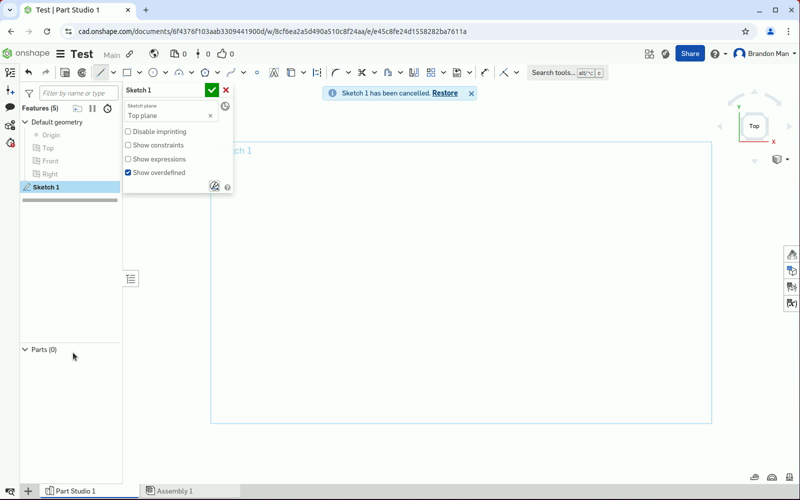
mouse_move(376, 349)
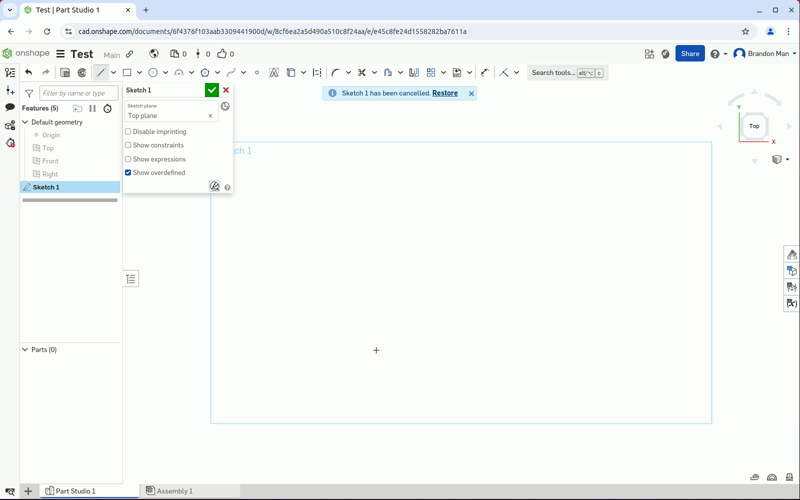
click(376, 349)
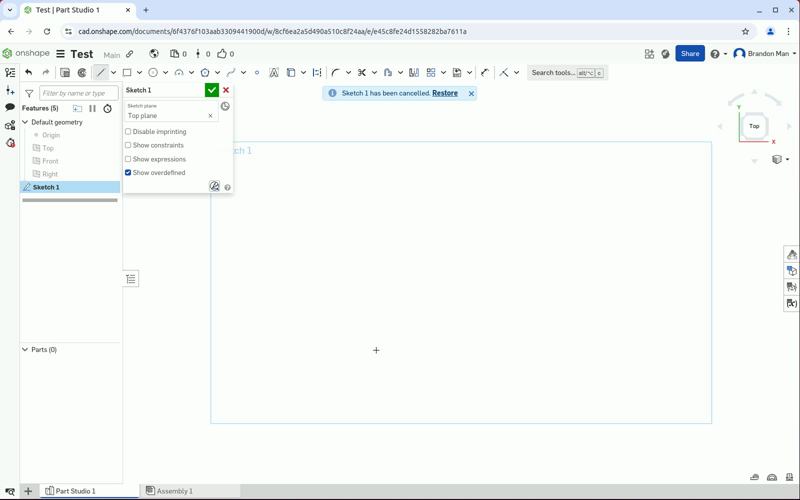
key_up(shift)
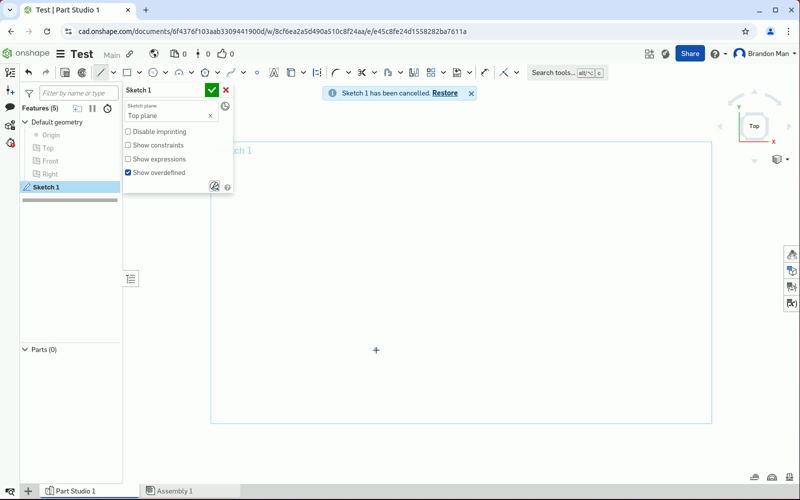
key_down(shift)
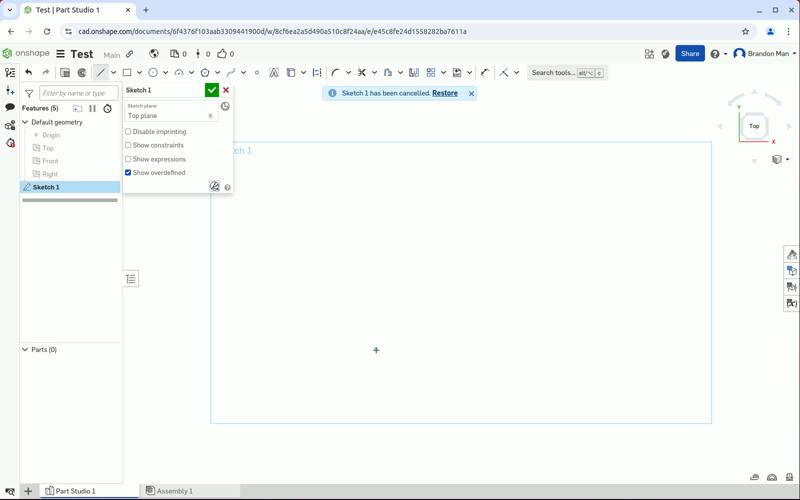
mouse_move(406, 349)
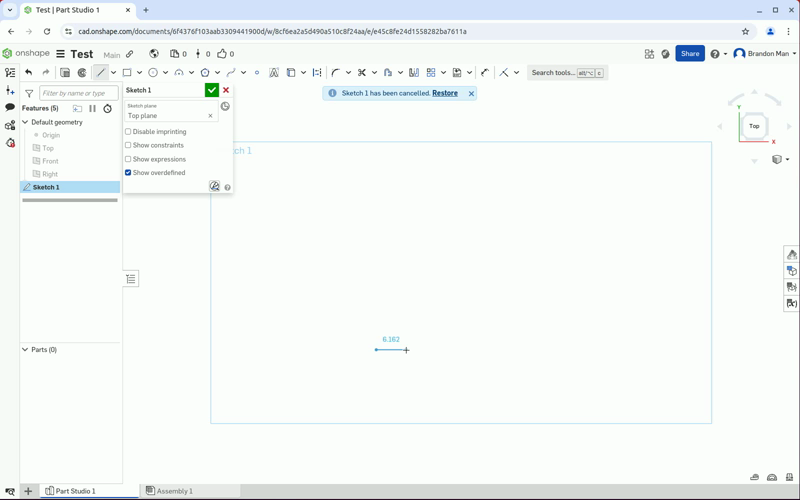
mouse_move(394, 349)
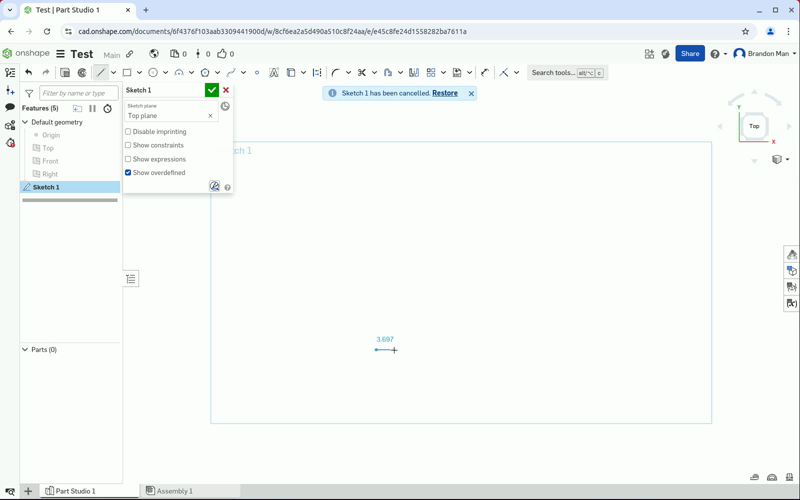
click(394, 349)
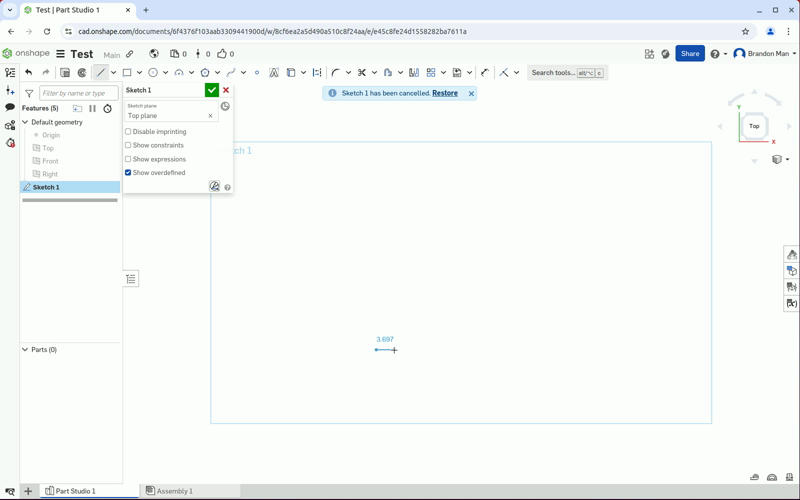
key_up(shift)
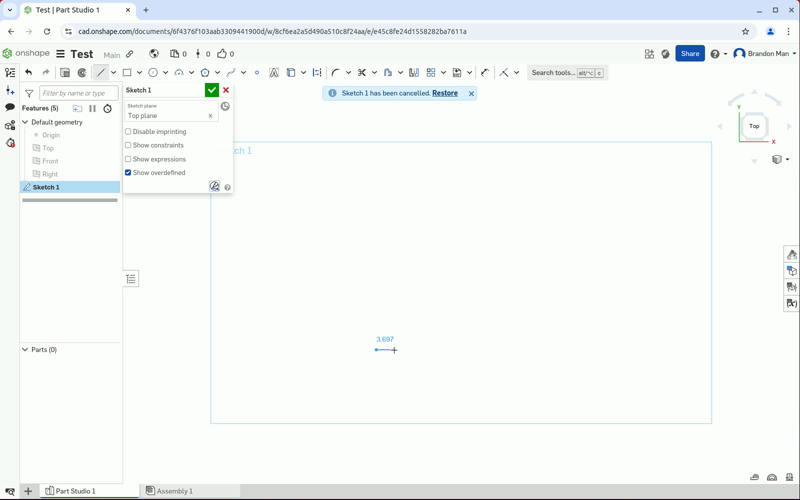
key_down(shift)
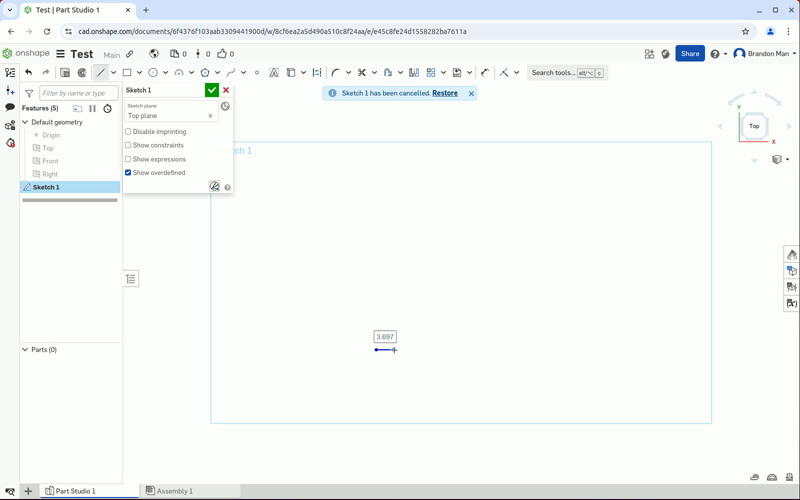
mouse_move(424, 349)
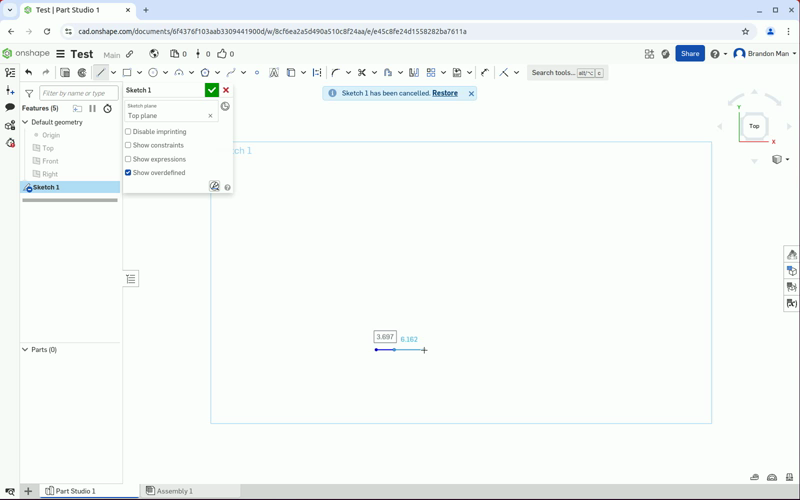
mouse_move(394, 367)
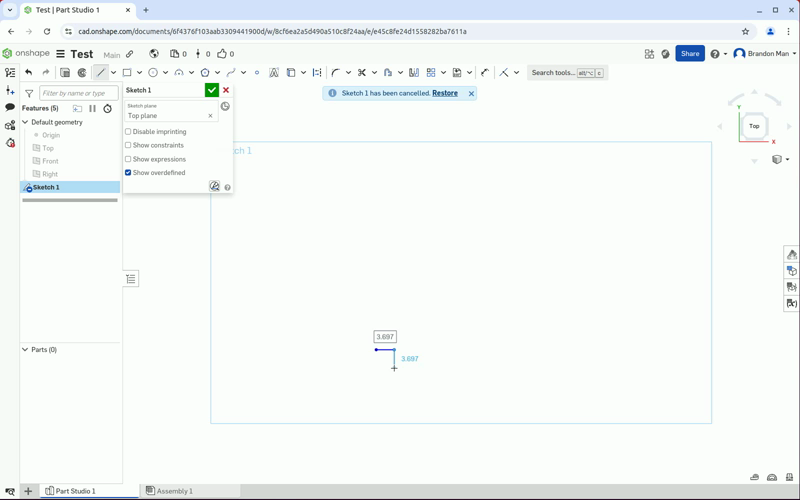
click(394, 367)
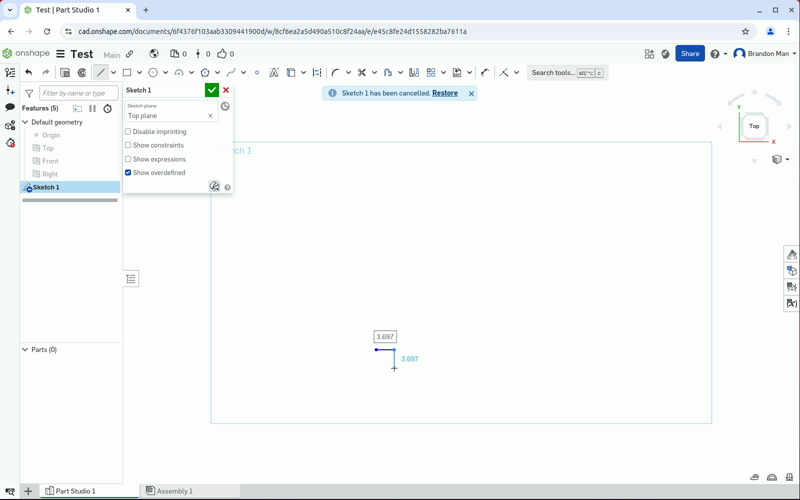
key_up(shift)
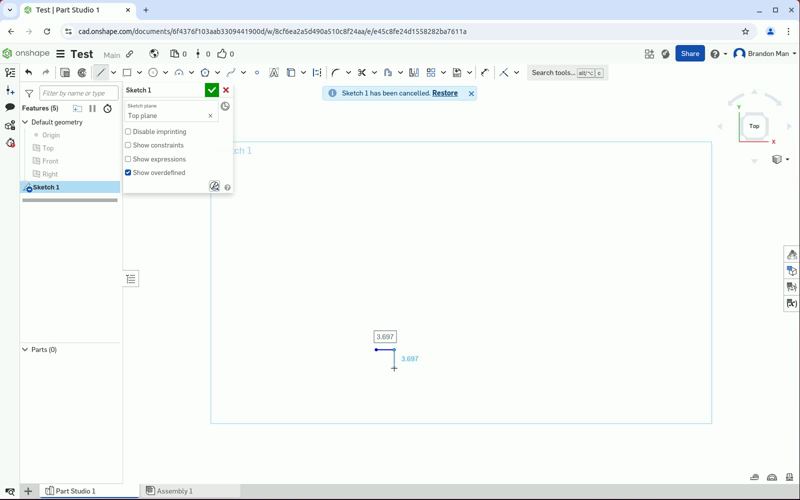
key_down(shift)
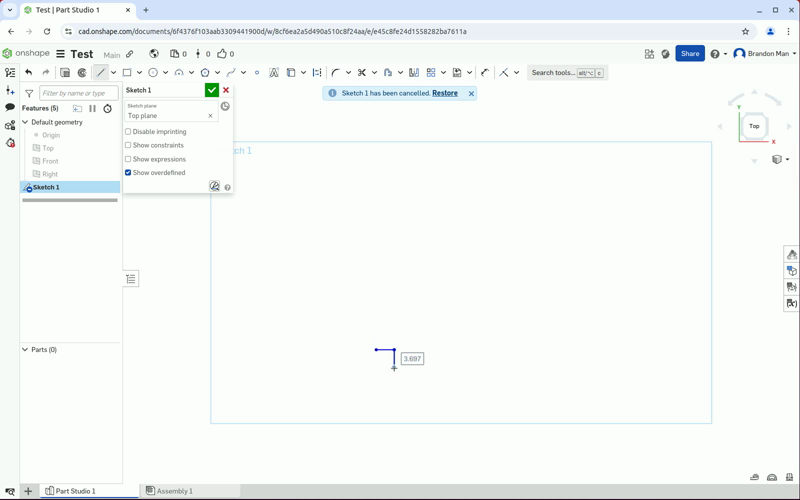
mouse_move(527, 367)
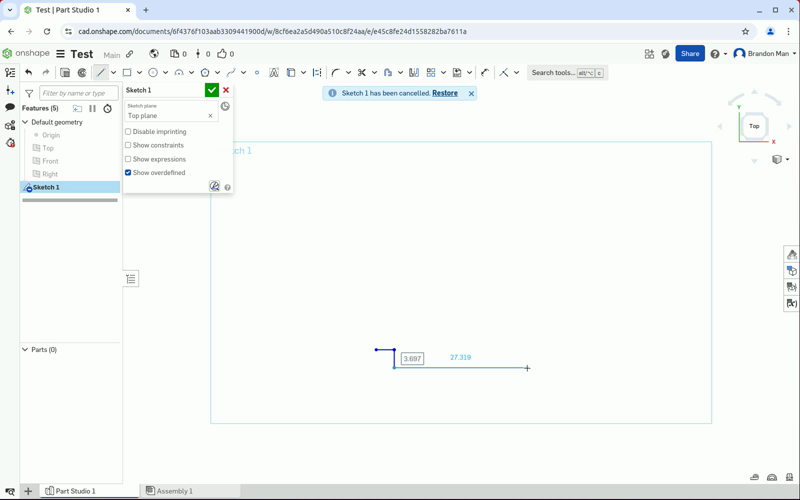
click(527, 367)
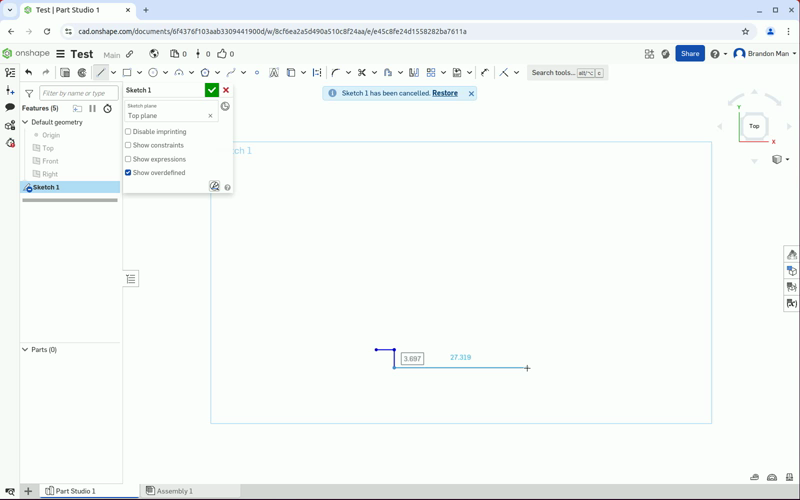
key_up(shift)
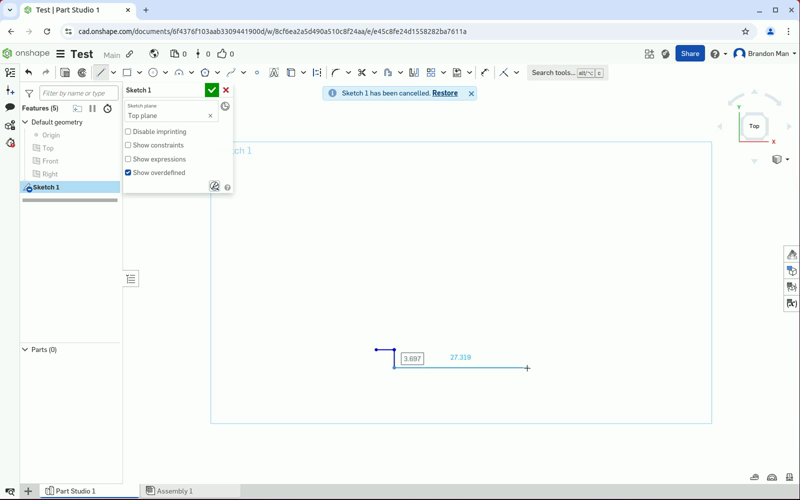
key_down(shift)
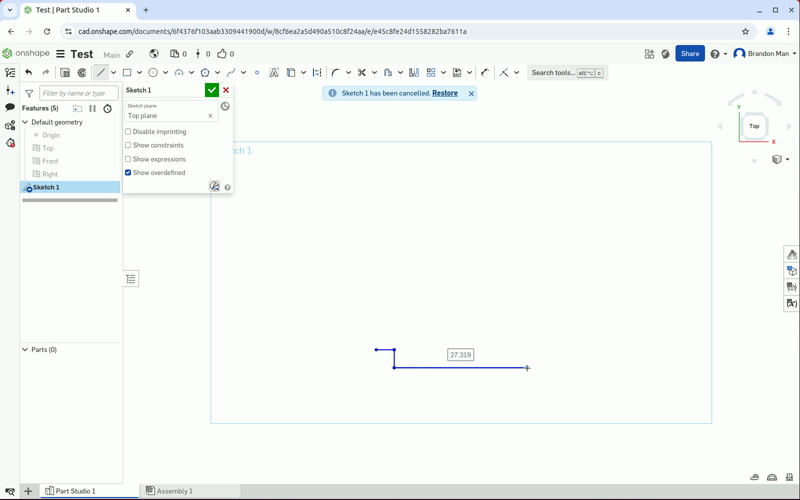
mouse_move(557, 367)
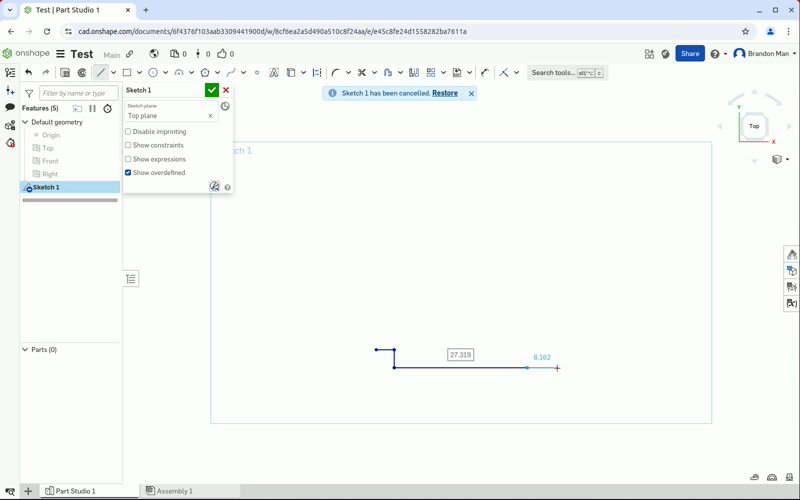
mouse_move(527, 349)
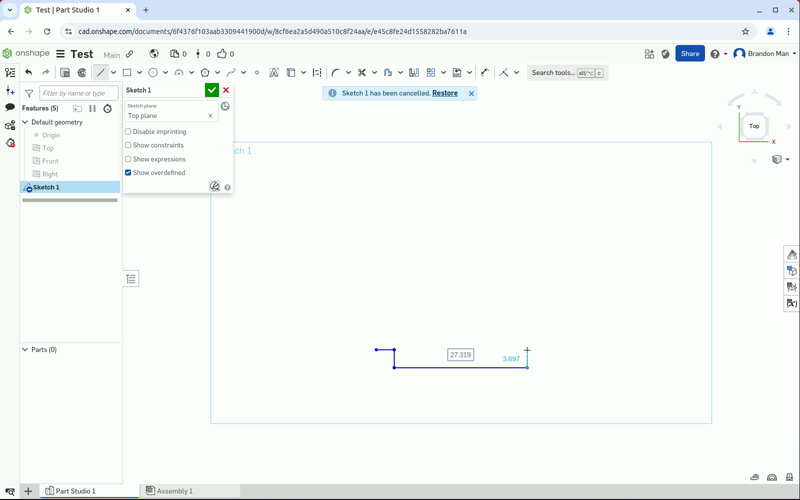
click(527, 349)
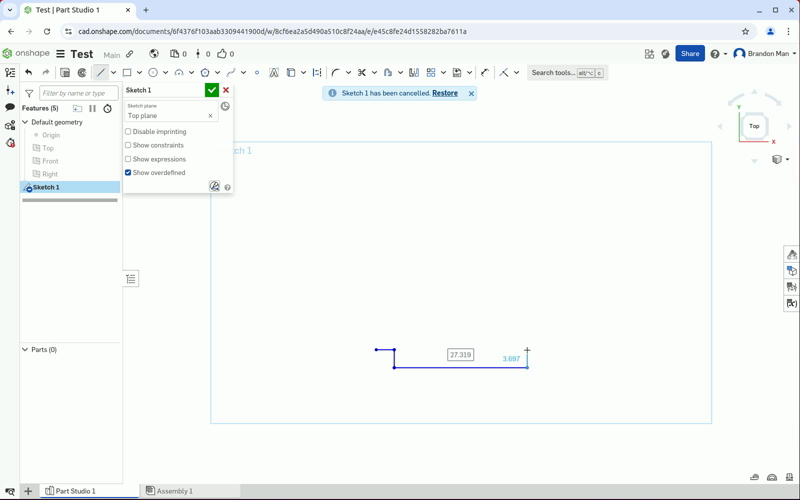
key_up(shift)
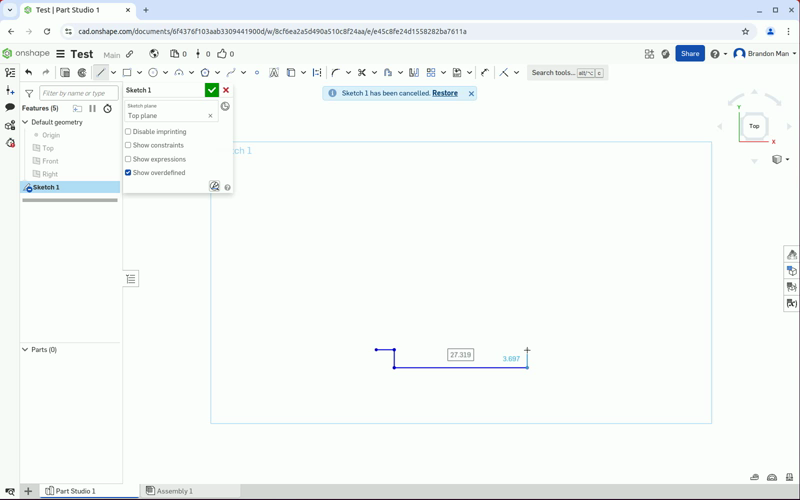
key_down(shift)
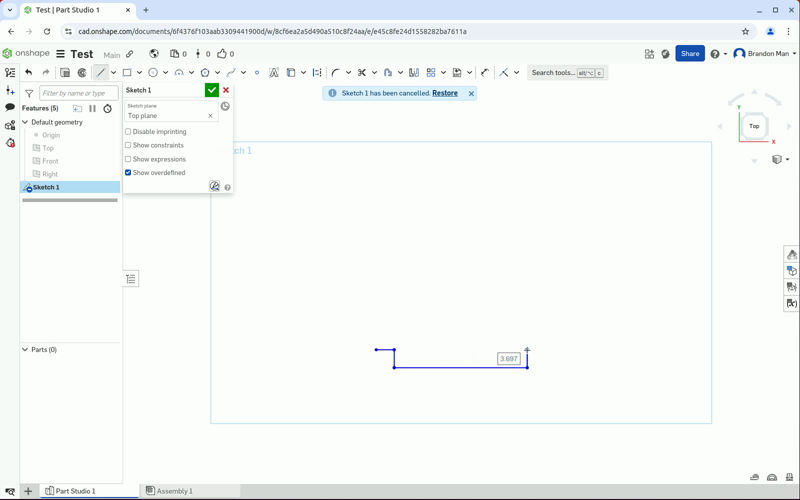
mouse_move(557, 349)
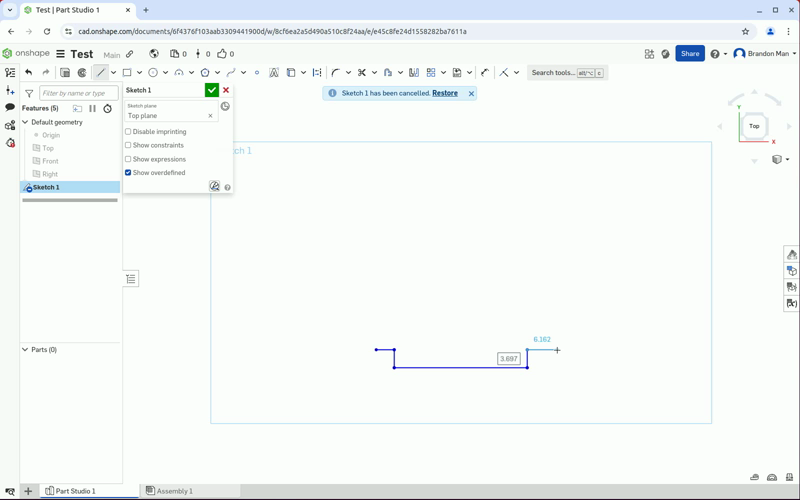
mouse_move(544, 349)
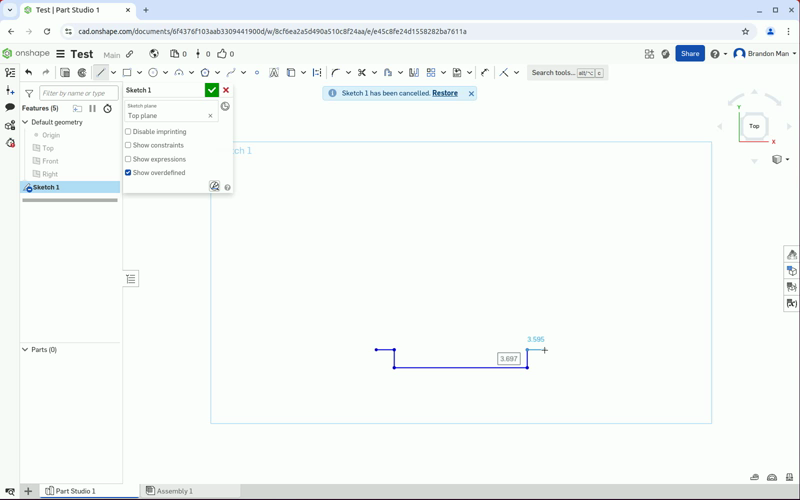
click(544, 349)
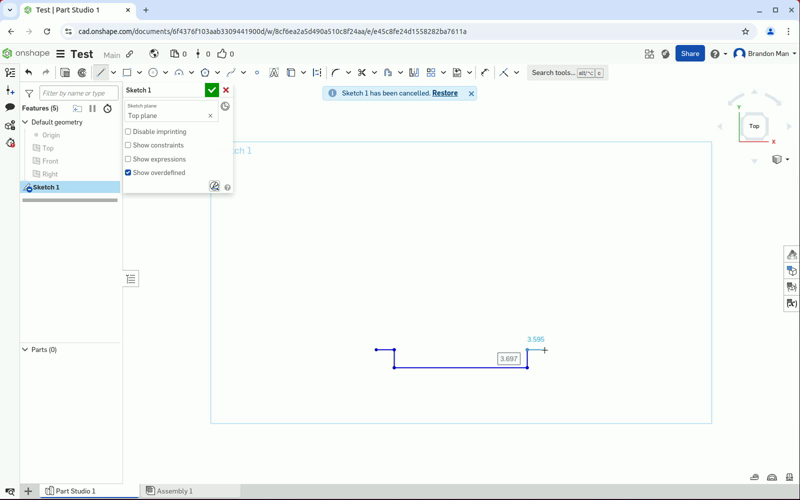
key_up(shift)
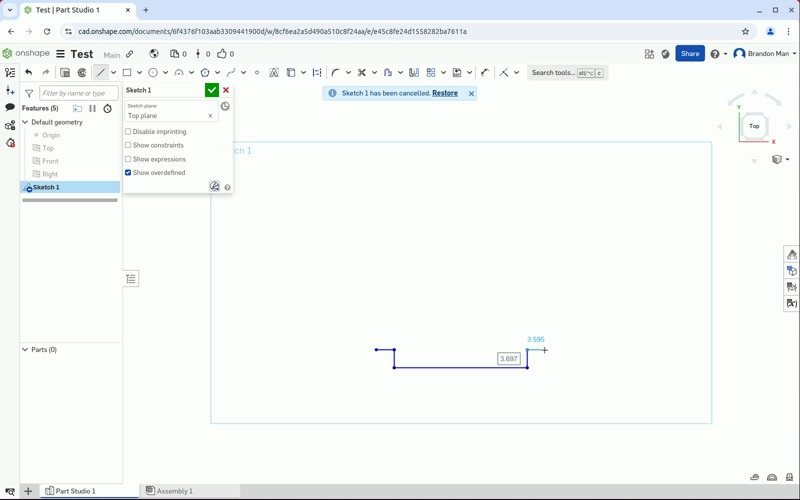
key_down(shift)
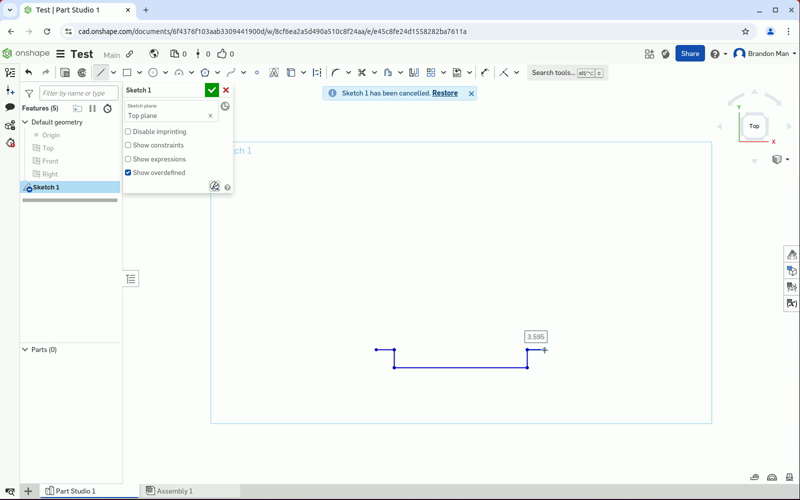
mouse_move(544, 216)
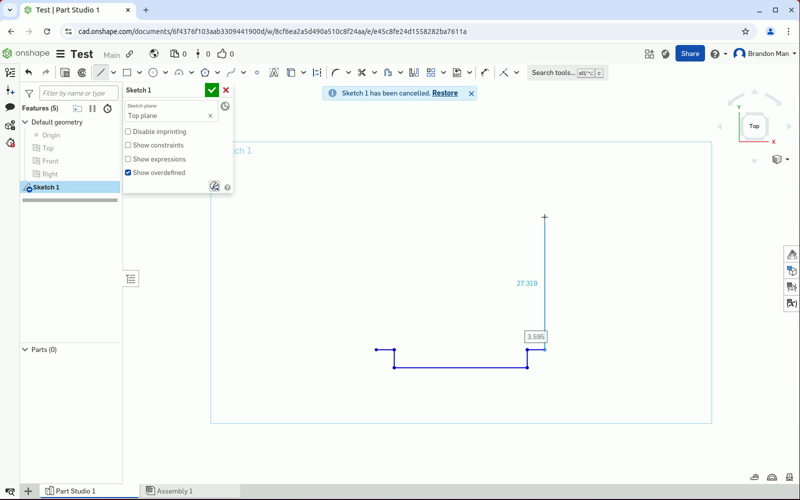
click(544, 216)
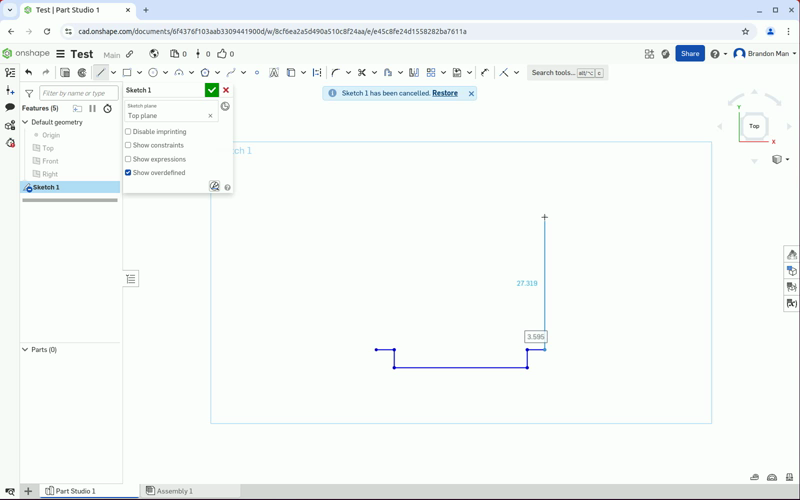
key_up(shift)
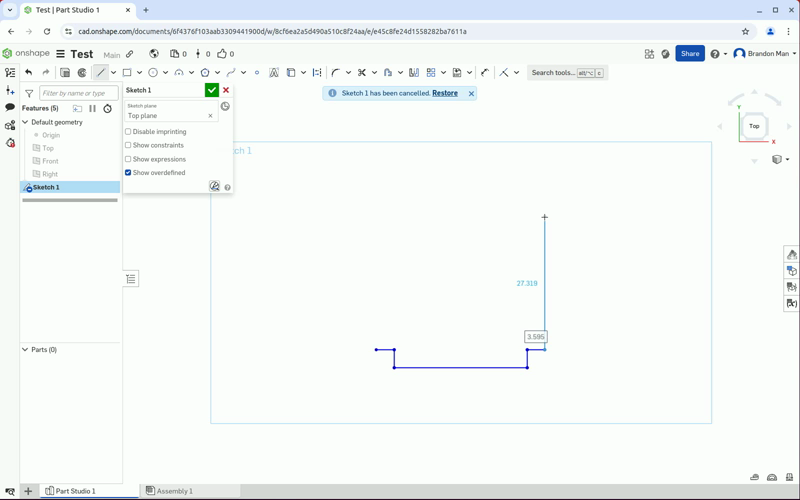
key_down(shift)
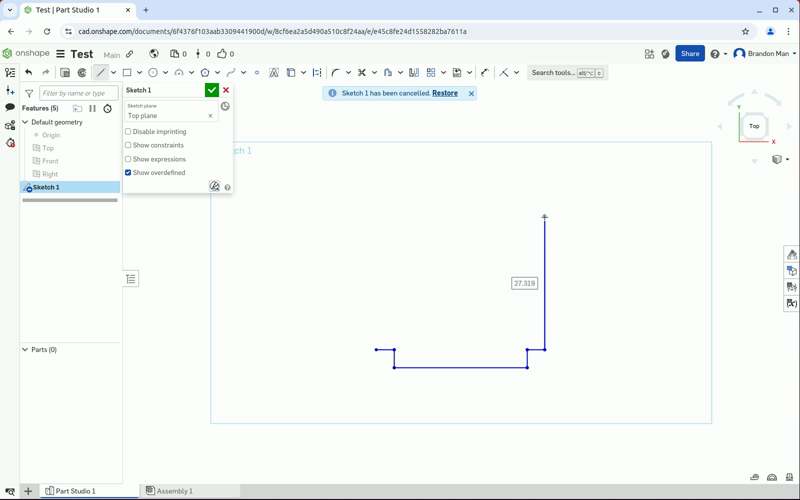
mouse_move(574, 216)
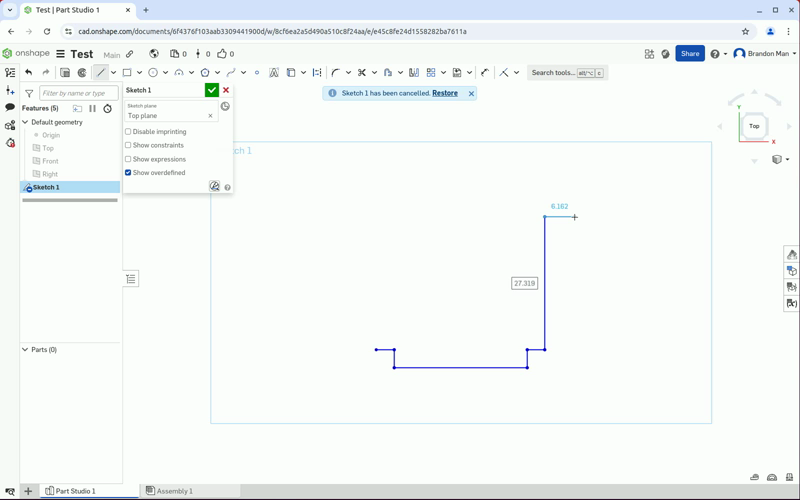
mouse_move(527, 216)
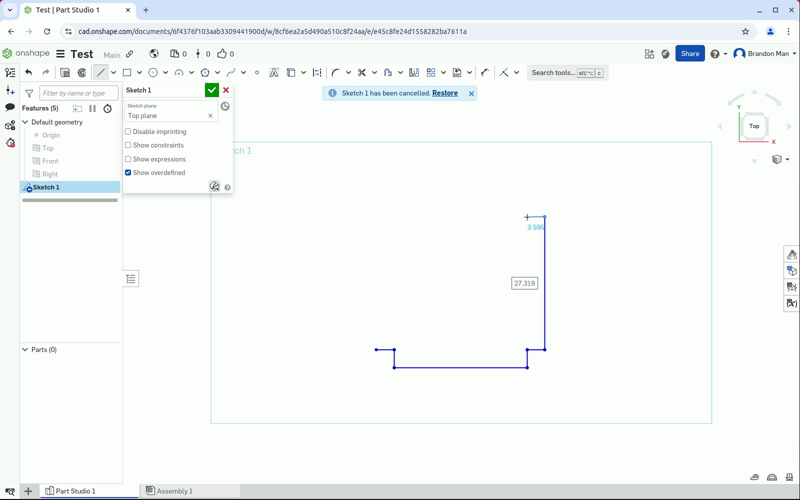
click(527, 216)
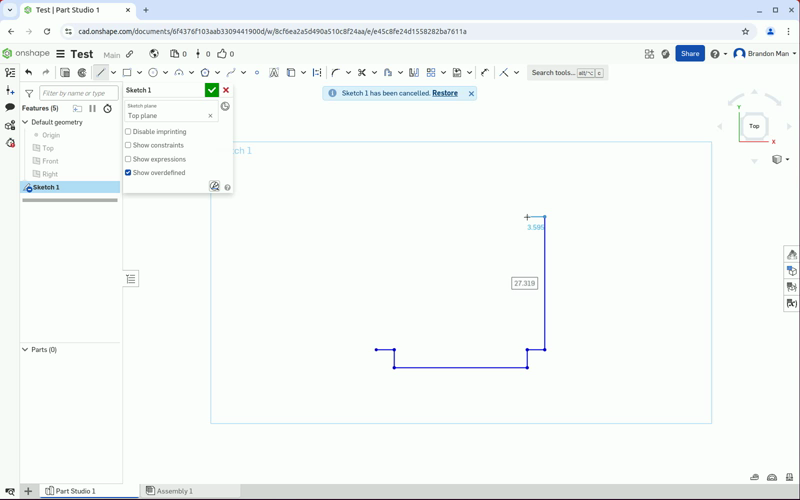
key_up(shift)
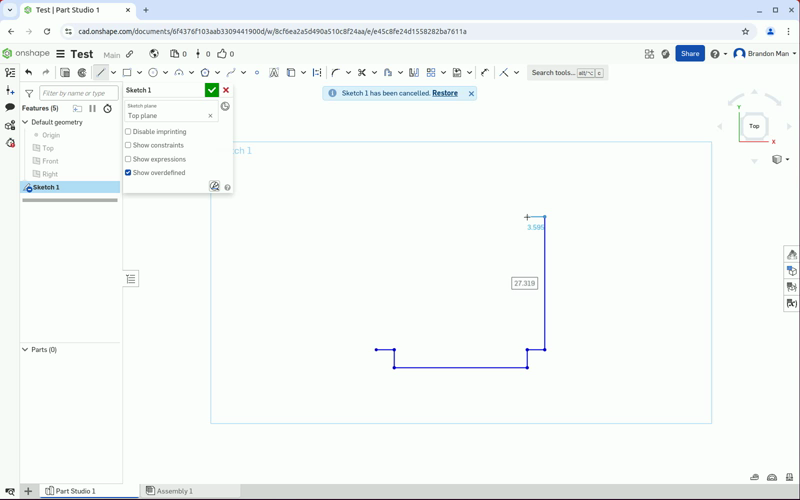
key_down(shift)
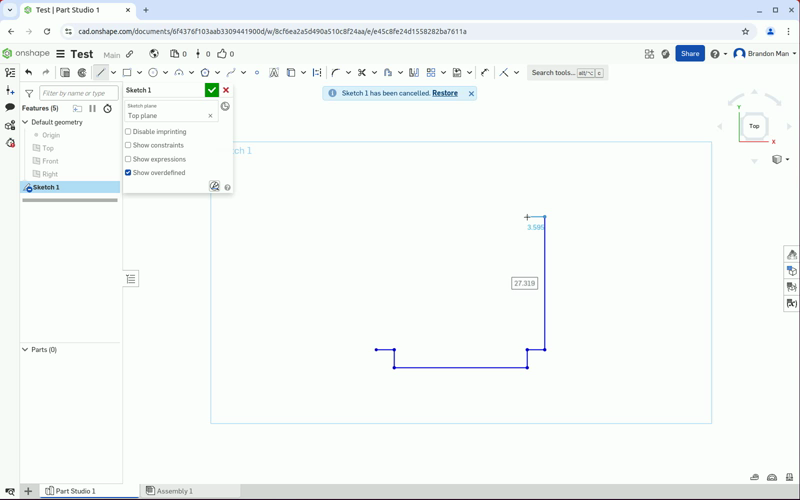
mouse_move(557, 216)
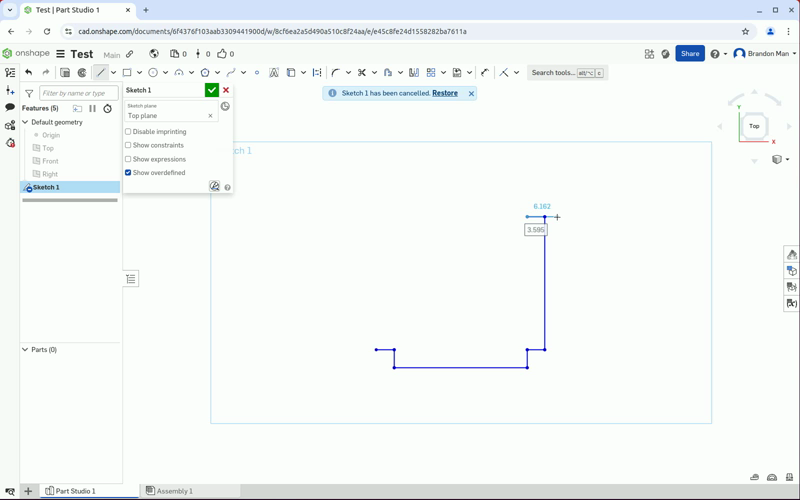
mouse_move(527, 199)
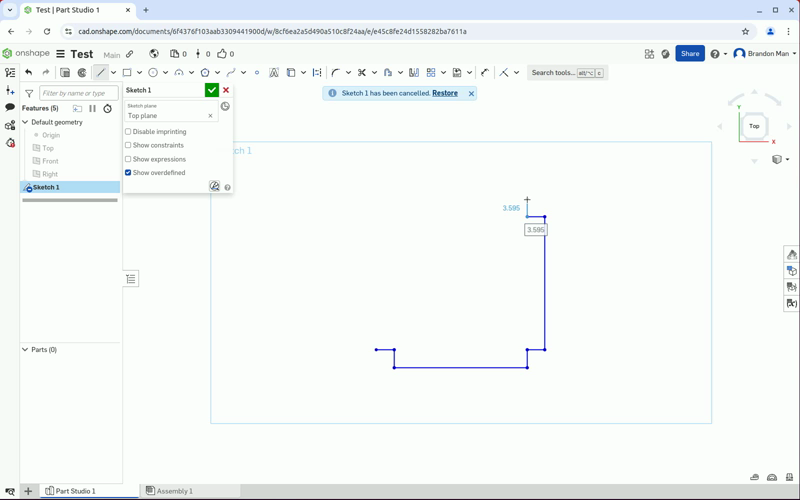
click(527, 199)
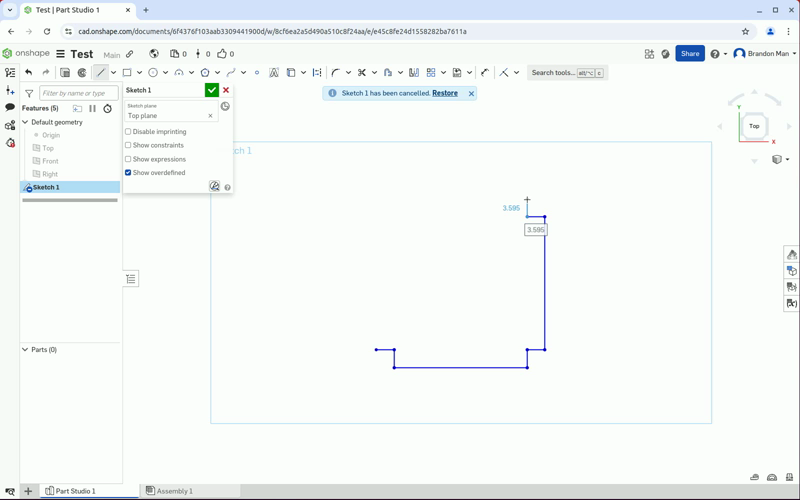
key_up(shift)
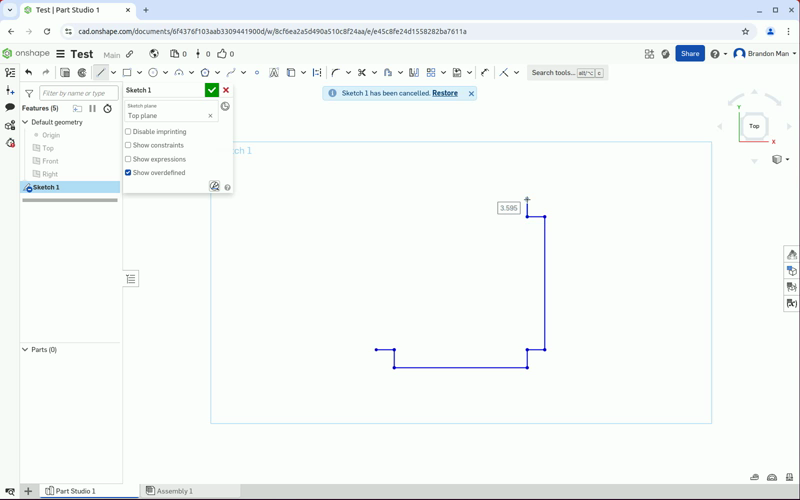
key_down(shift)
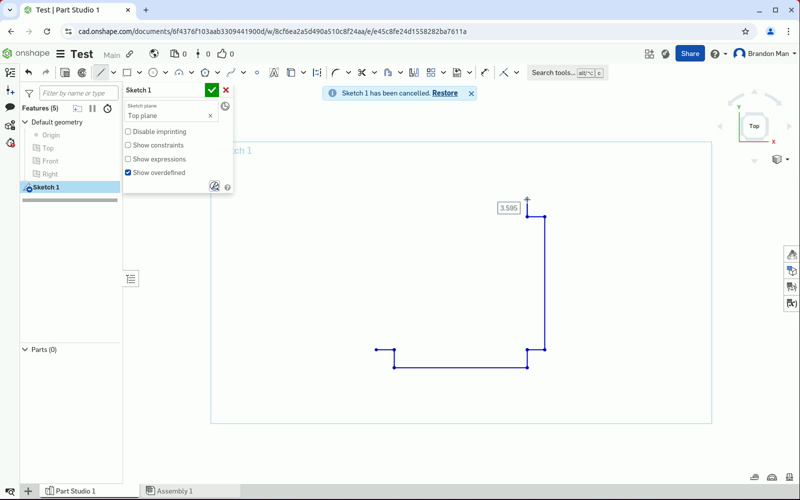
mouse_move(394, 199)
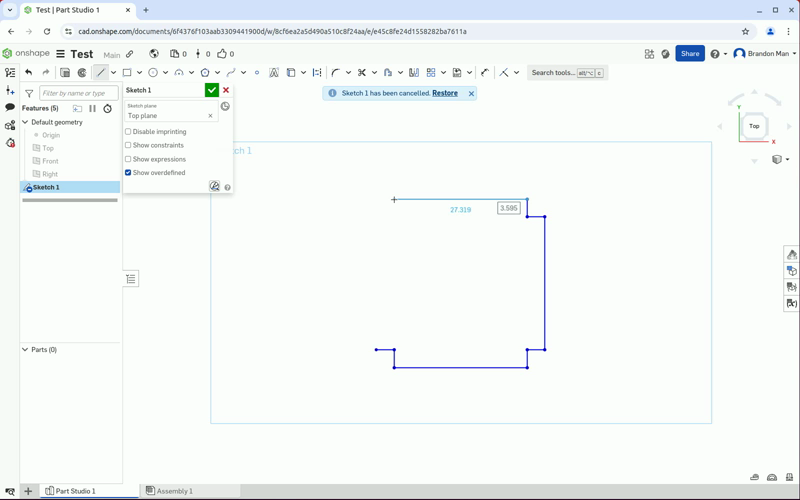
click(394, 199)
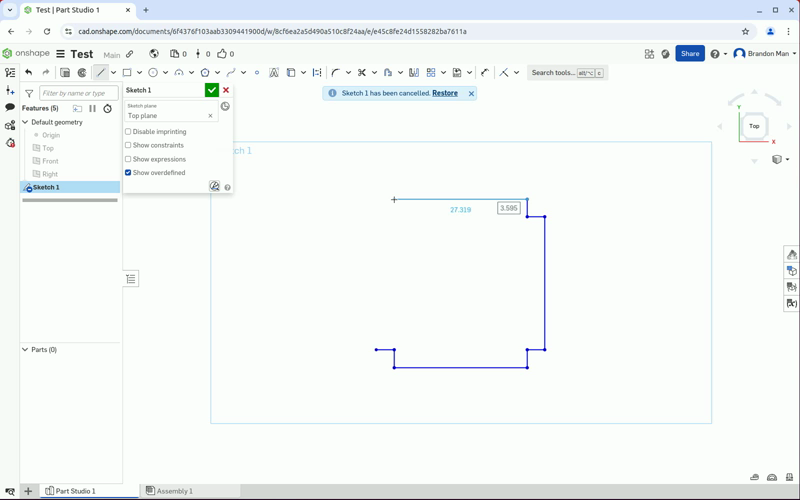
key_up(shift)
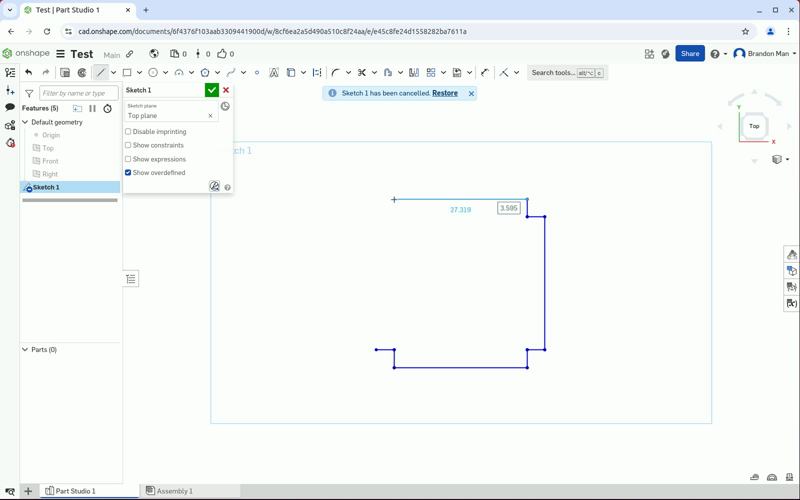
key_down(shift)
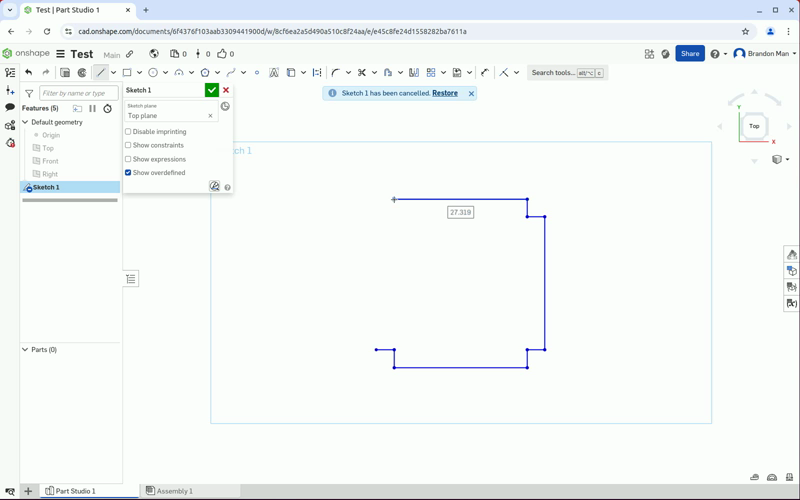
mouse_move(424, 199)
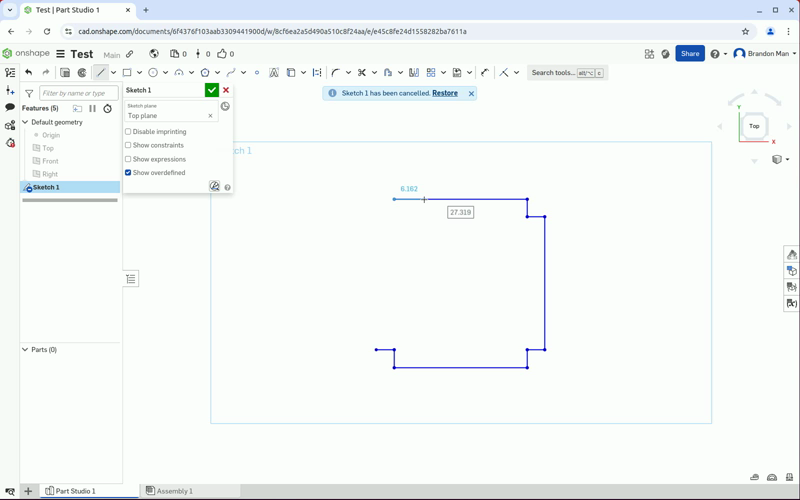
mouse_move(394, 216)
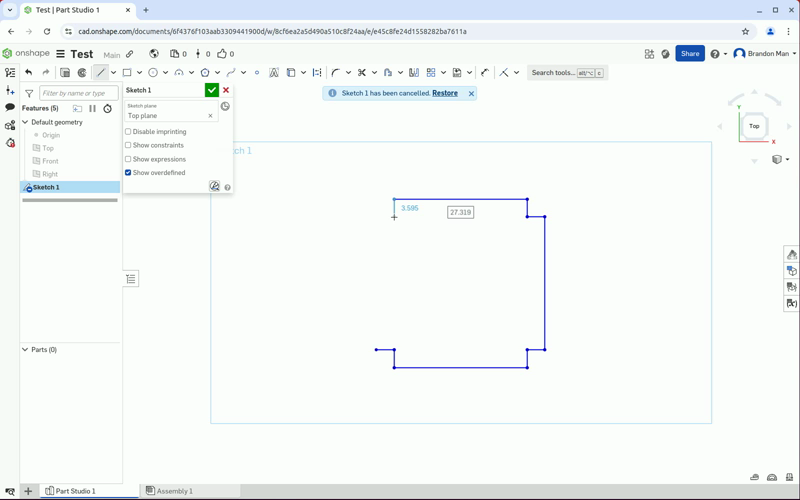
click(394, 216)
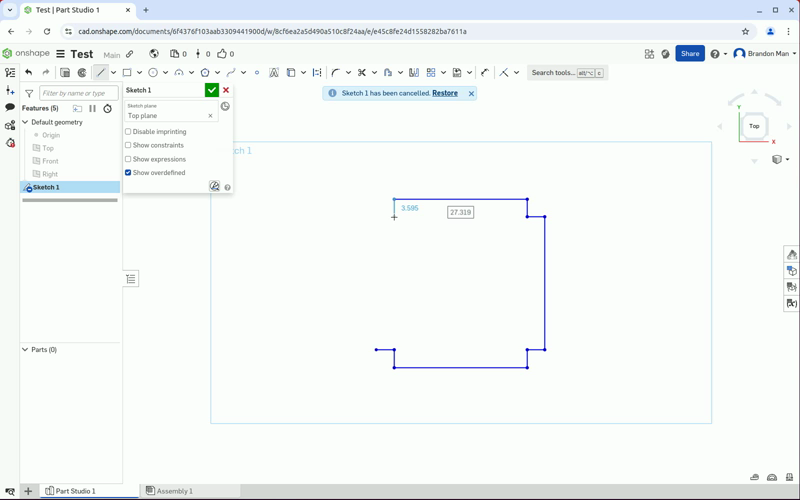
key_up(shift)
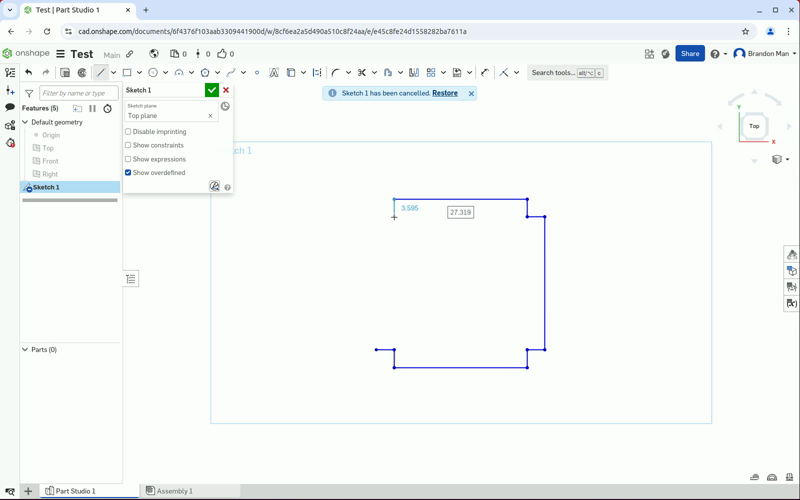
key_down(shift)
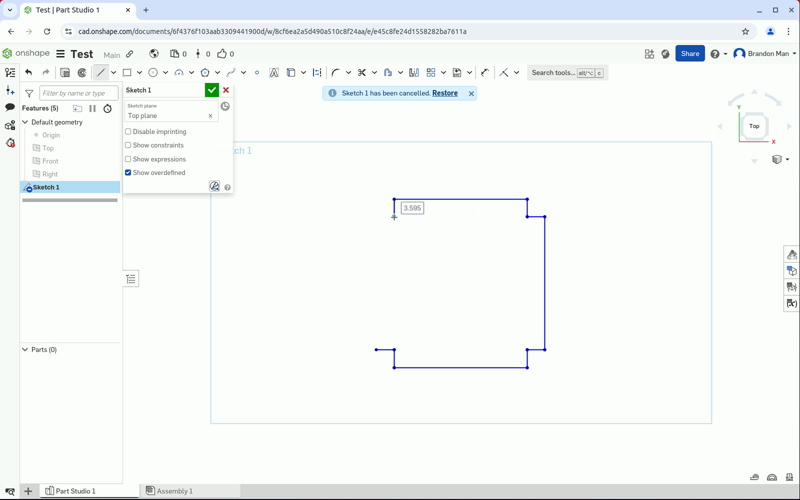
mouse_move(424, 216)
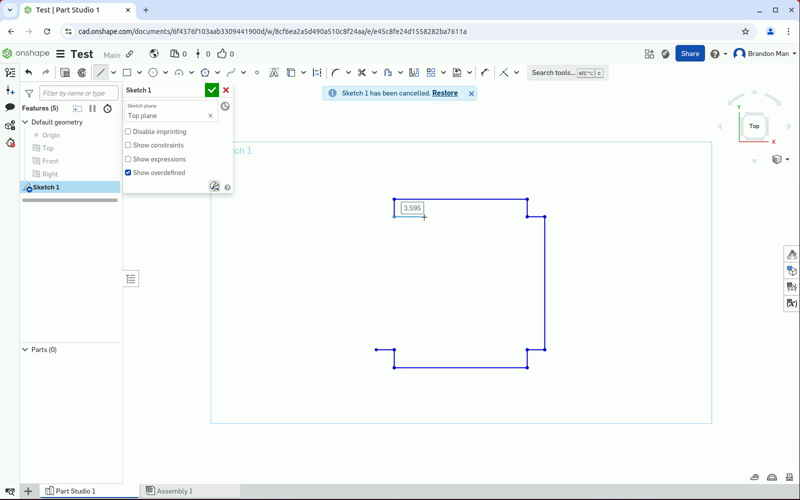
mouse_move(376, 216)
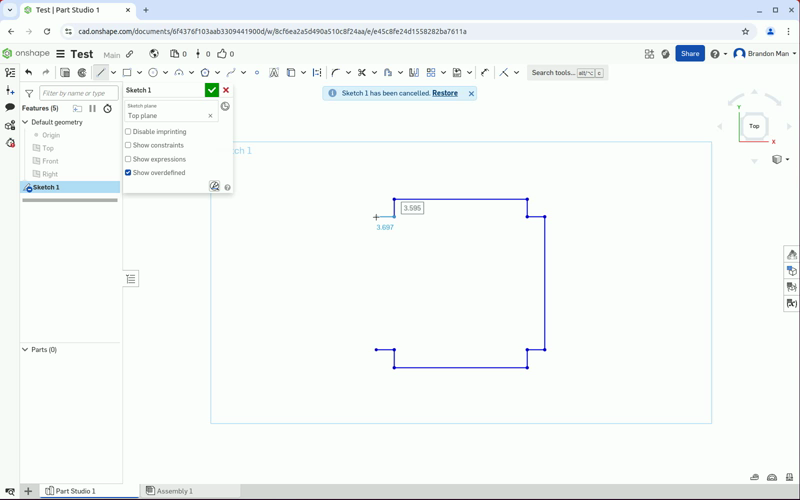
click(376, 216)
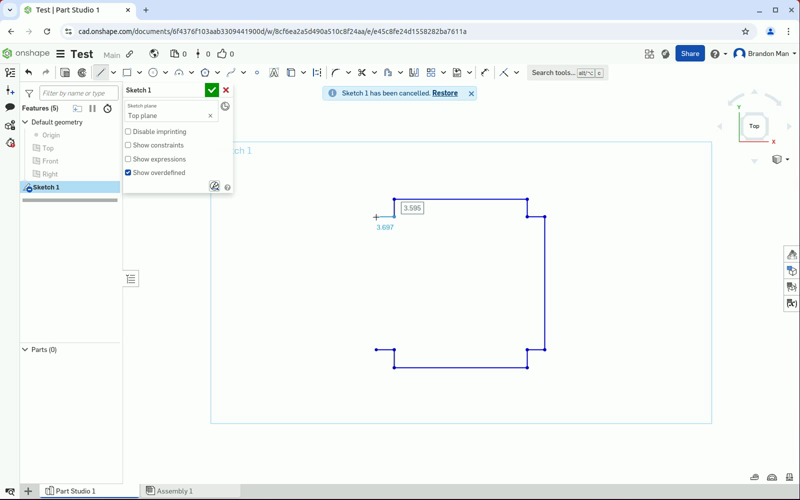
key_up(shift)
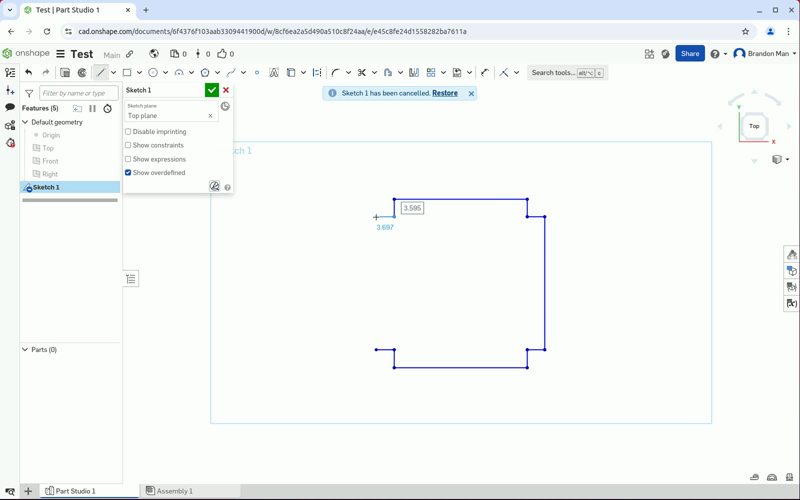
key_down(shift)
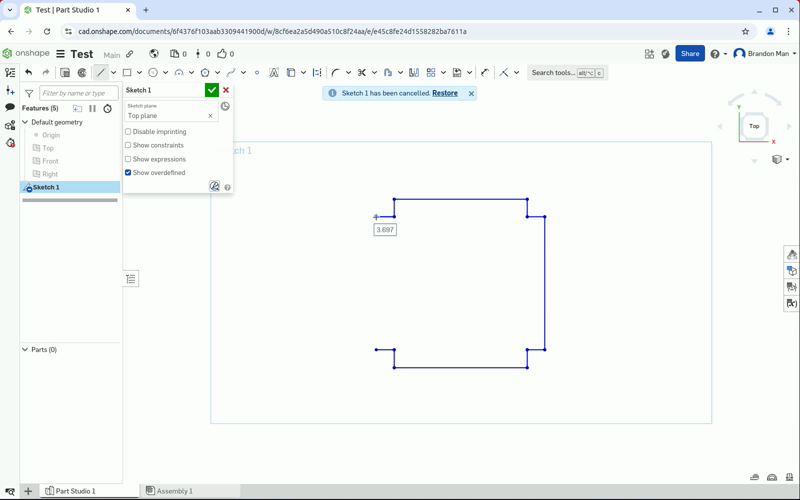
mouse_move(376, 349)
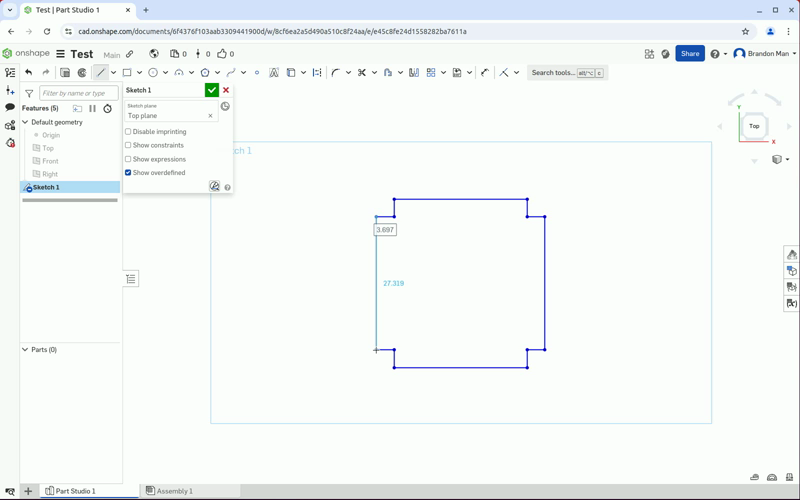
key_up(shift)
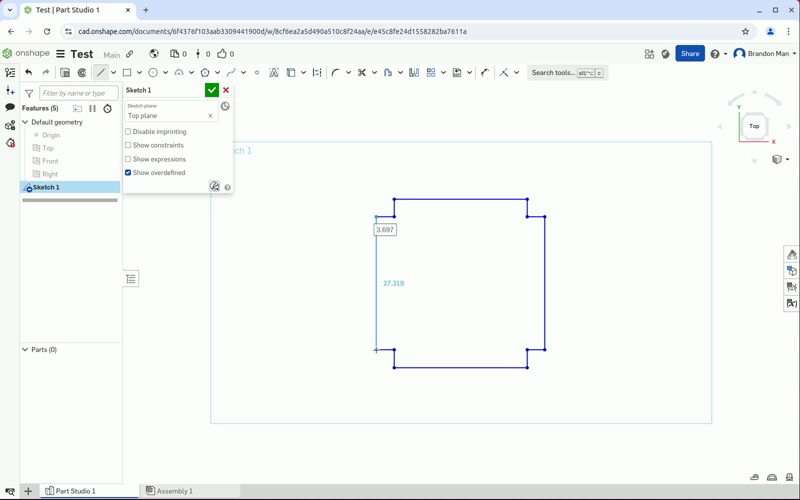
click(376, 349)
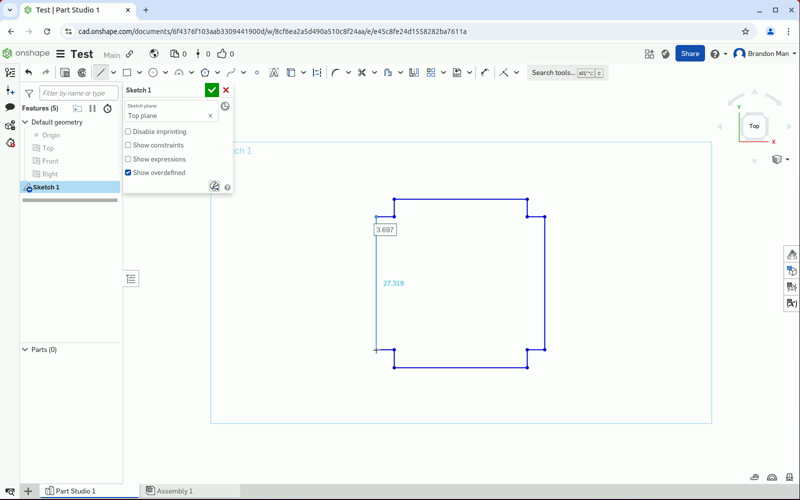
key(esc)
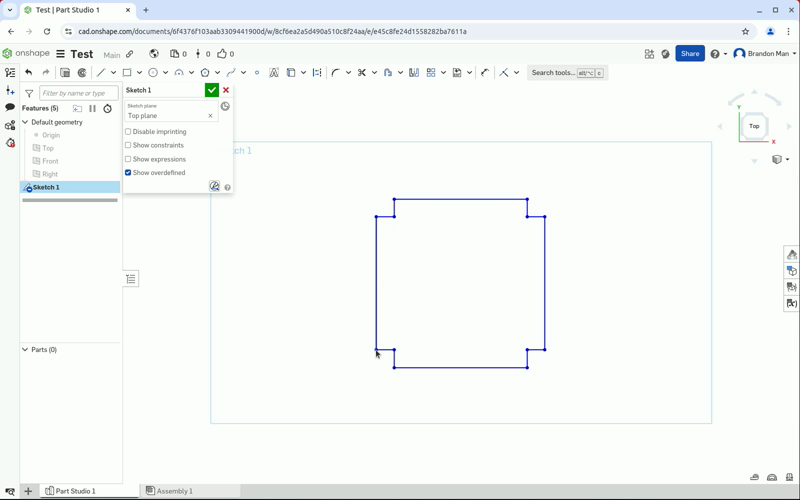
mouse_move(486, 308)
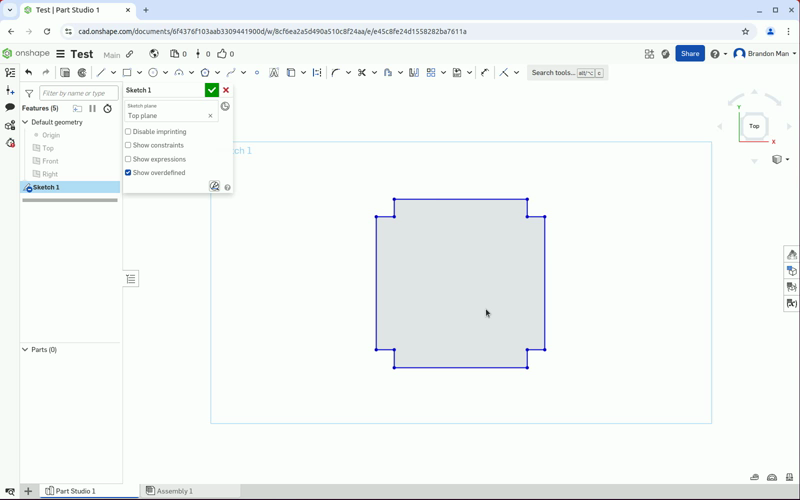
click(486, 308)
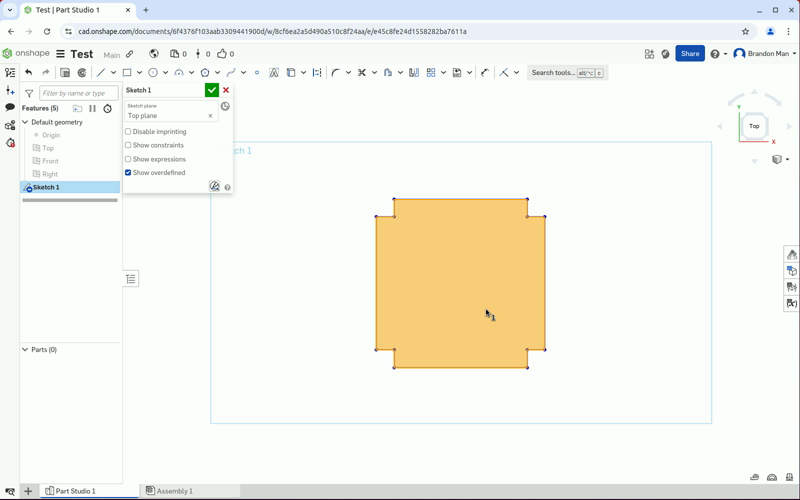
mouse_move(73, 352)
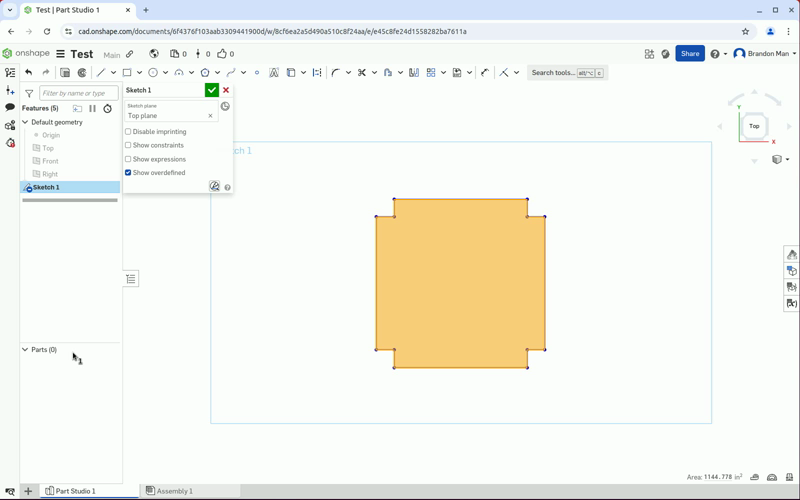
key(shift+y)
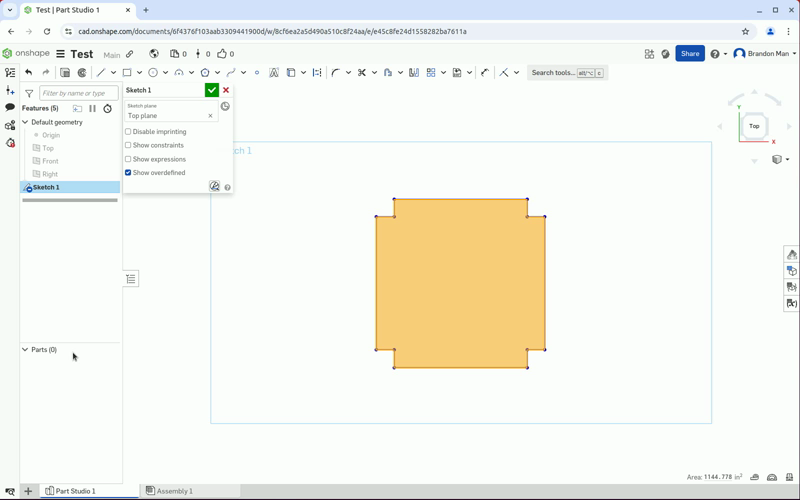
key(shift+e)
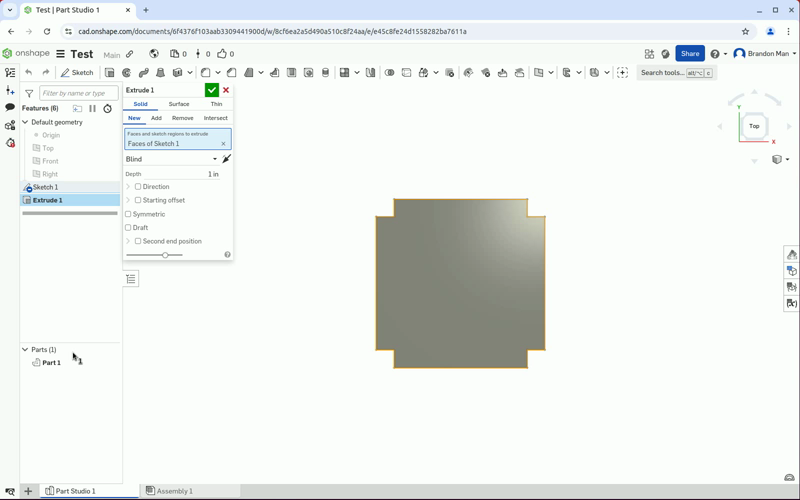
mouse_move(143, 106)
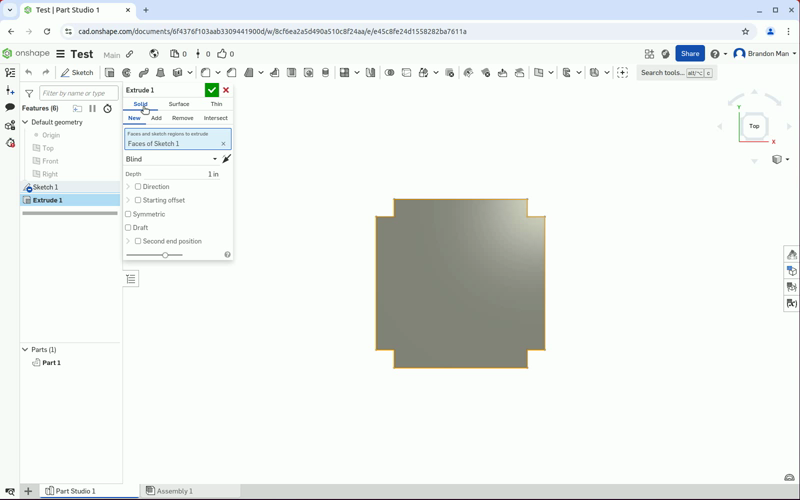
click(143, 106)
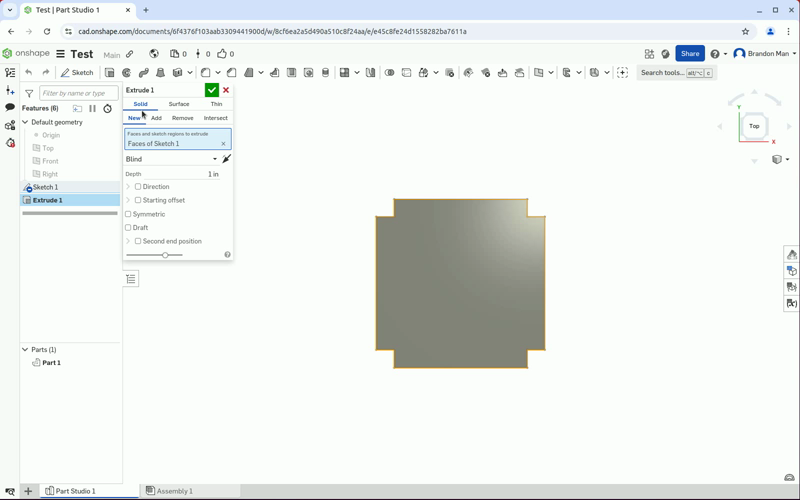
mouse_move(137, 120)
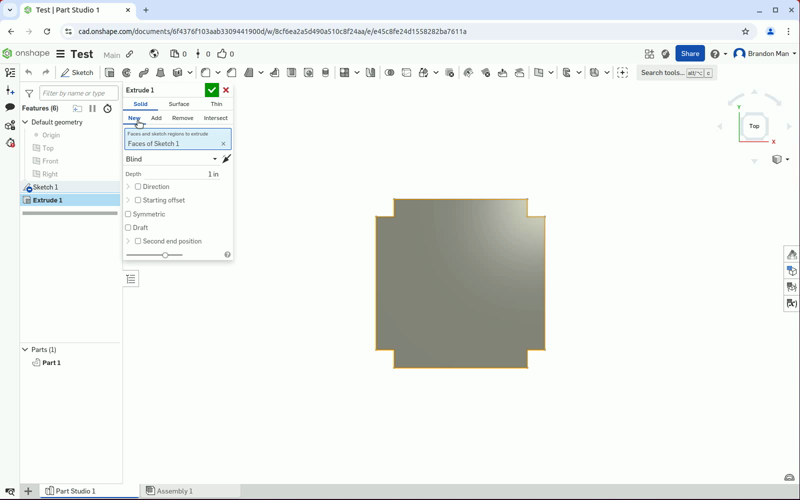
click(137, 120)
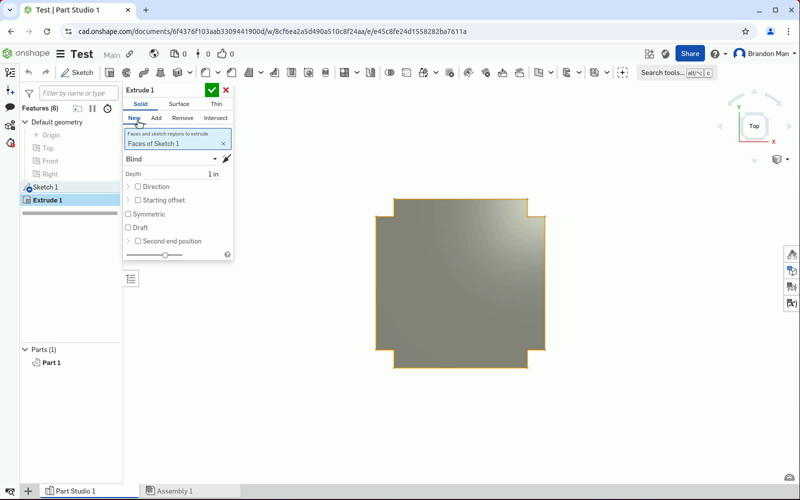
key(tab, 4)
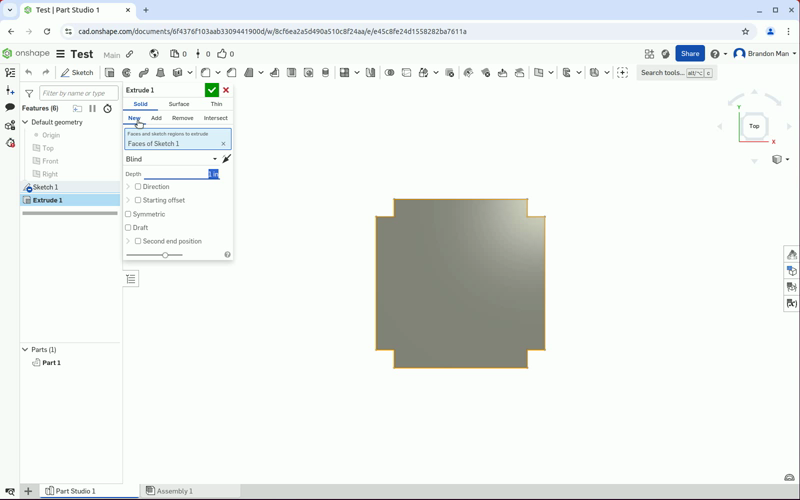
text(-2.889)
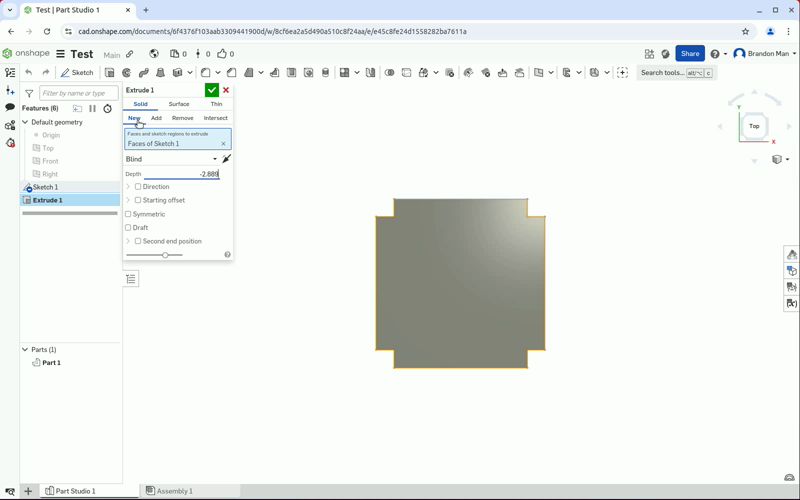
key(enter)
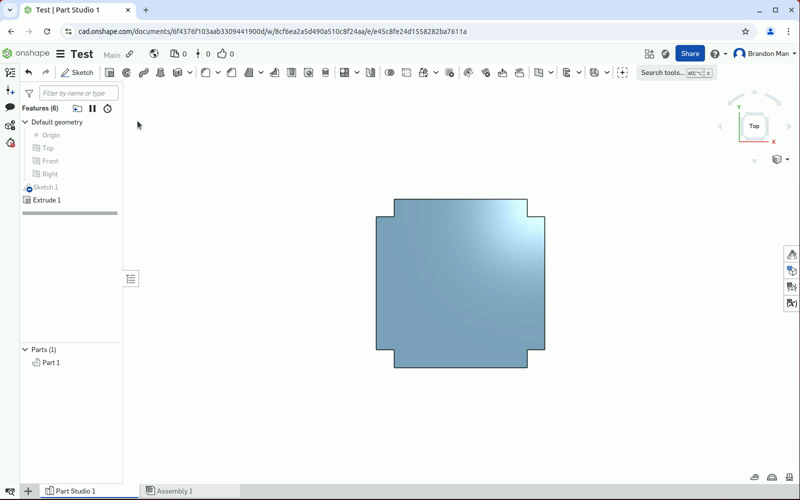
key(shift+h)
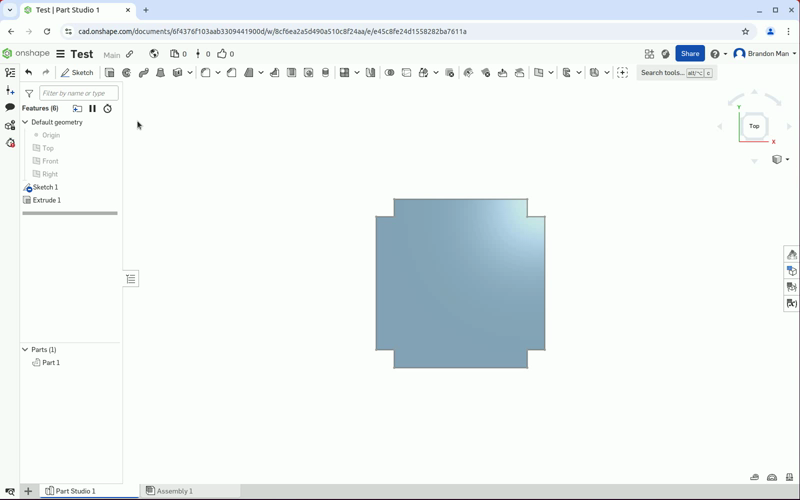
key(shift+h)
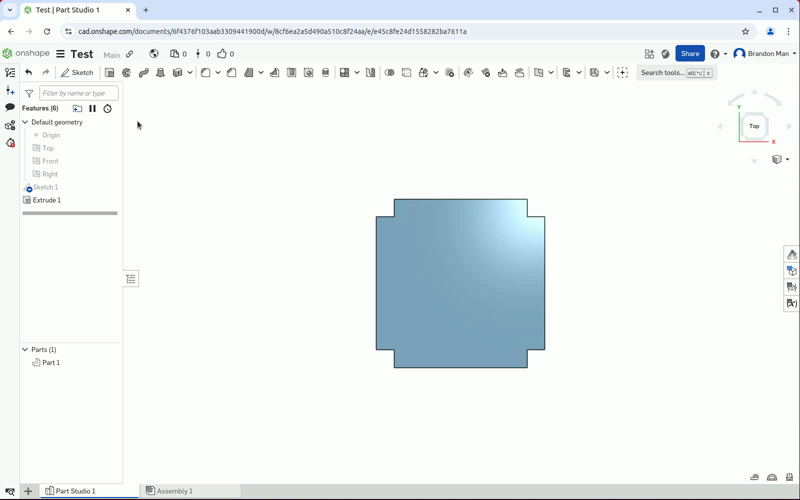
mouse_move(73, 189)
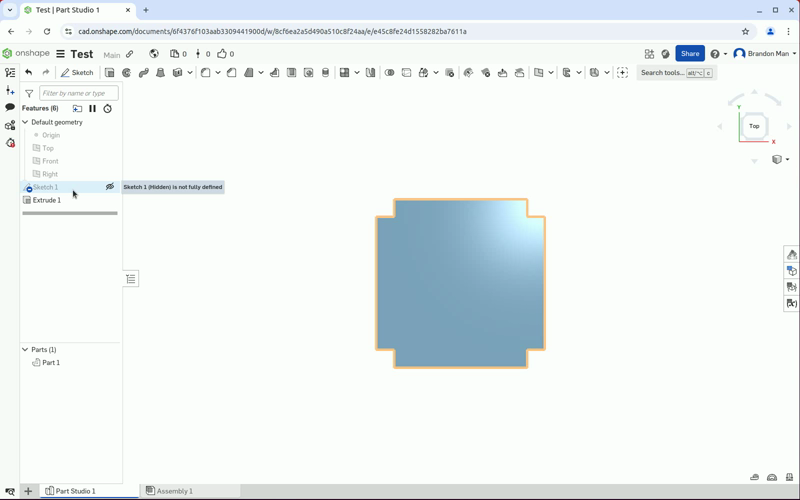
click(73, 189)
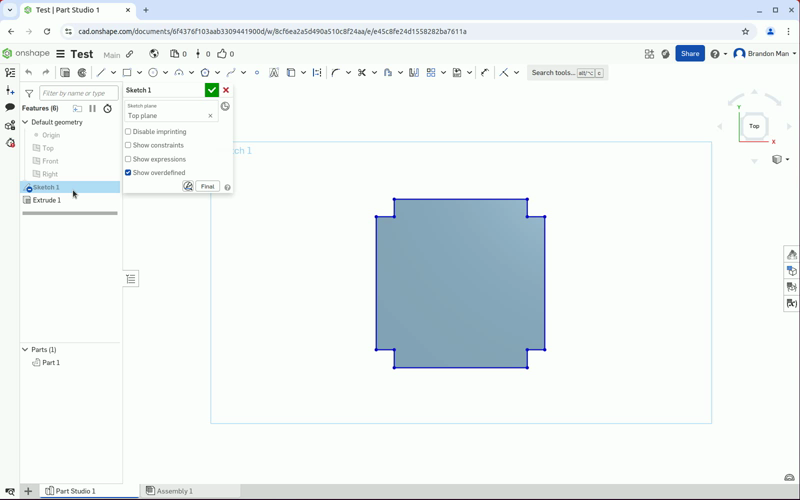
mouse_move(229, 92)
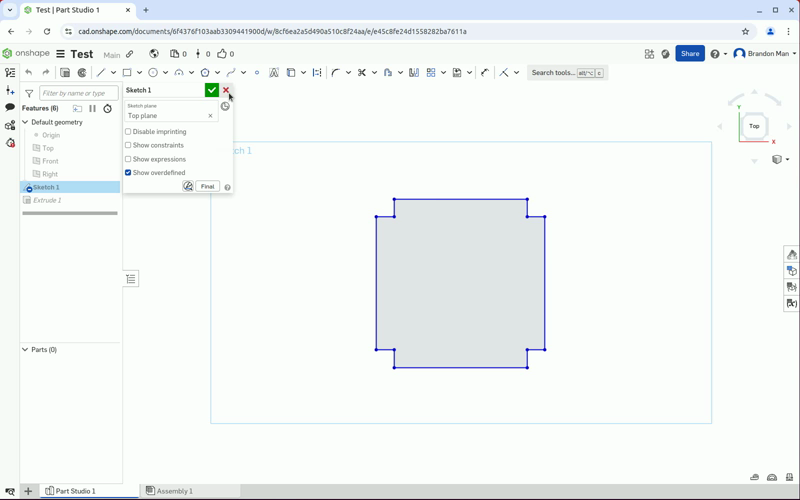
click(229, 92)
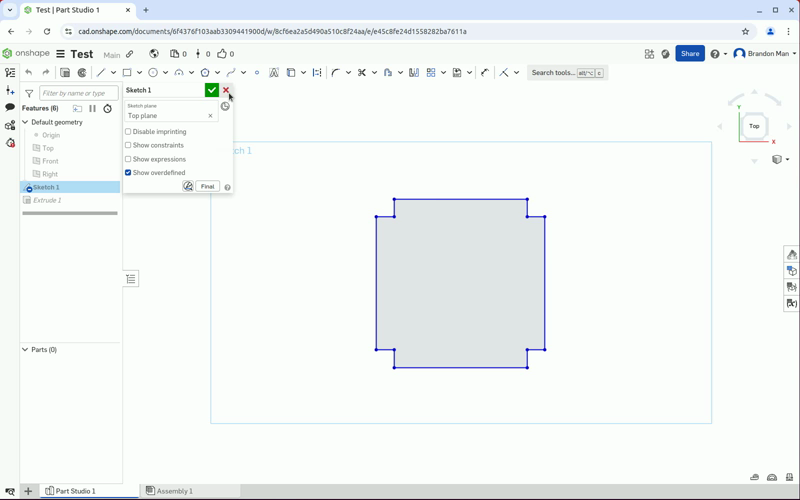
key(shift+s)
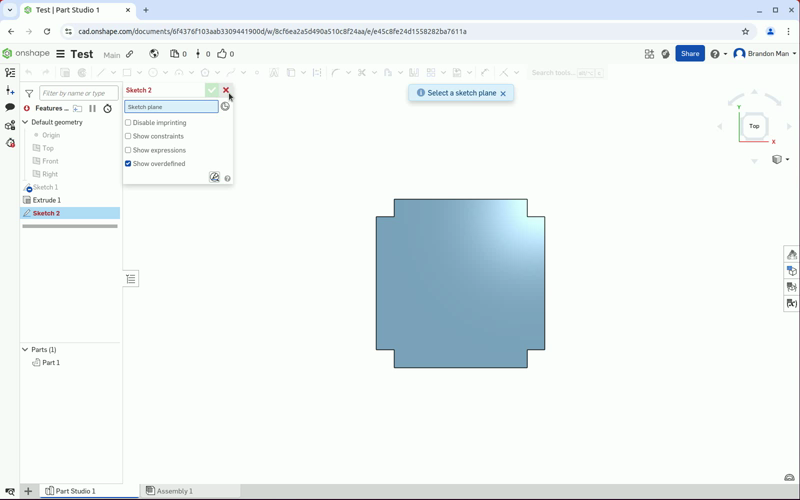
mouse_move(73, 150)
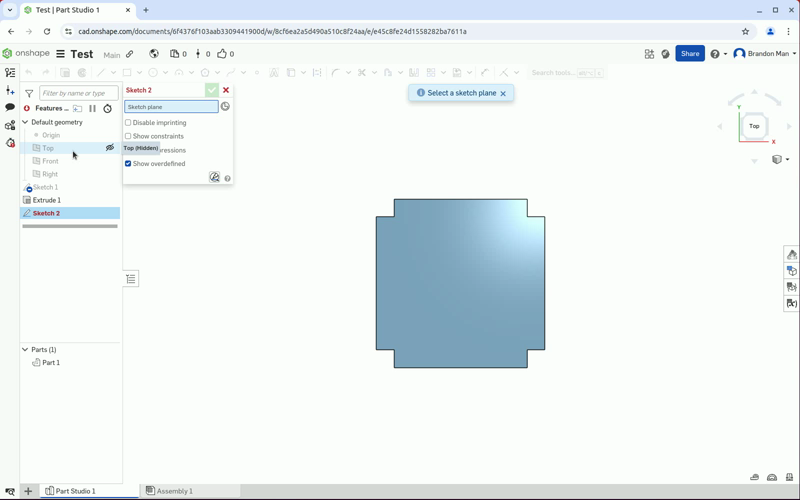
click(73, 150)
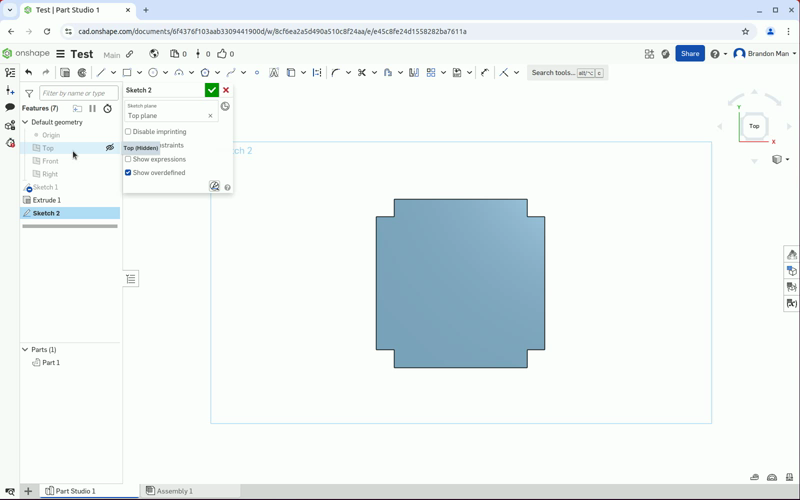
mouse_move(73, 352)
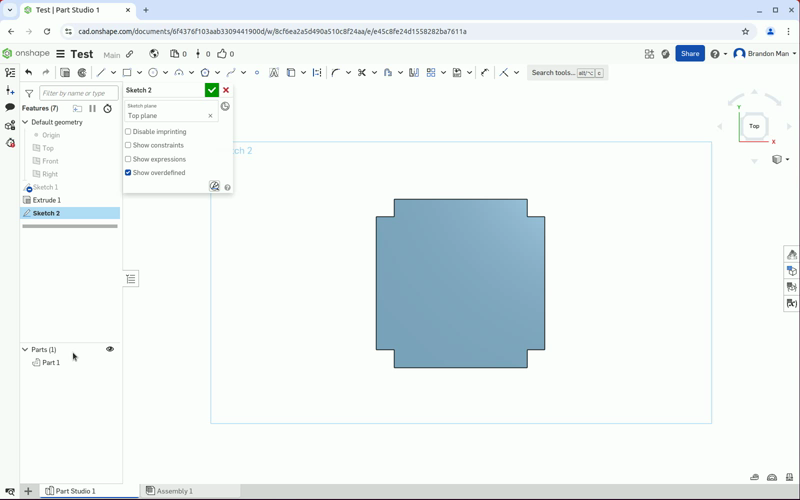
key(y)
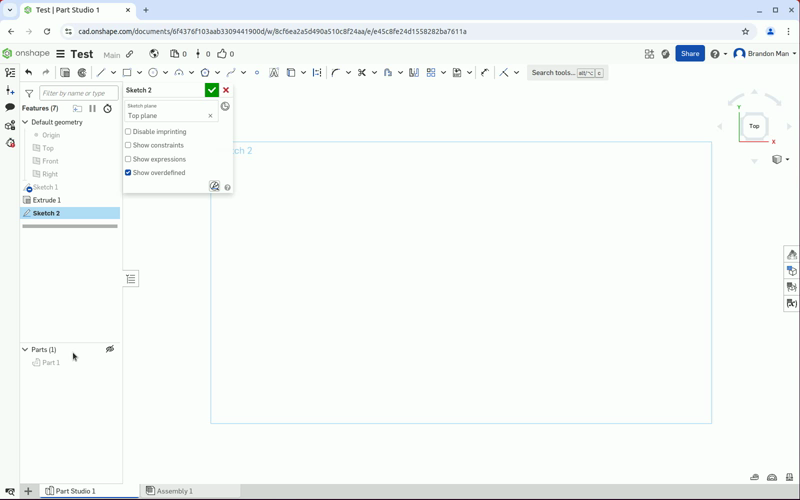
key(l)
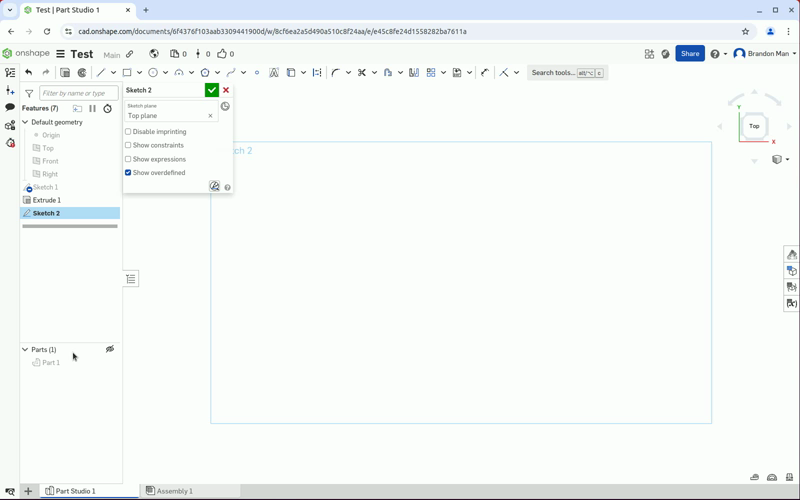
key_down(shift)
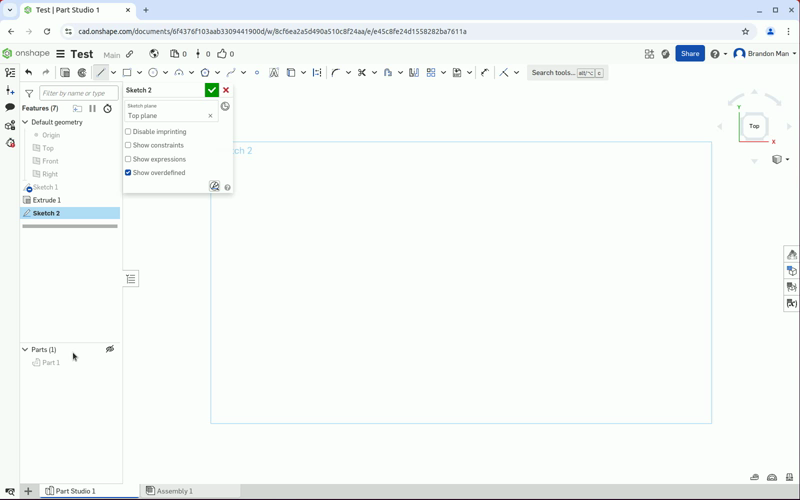
mouse_move(527, 216)
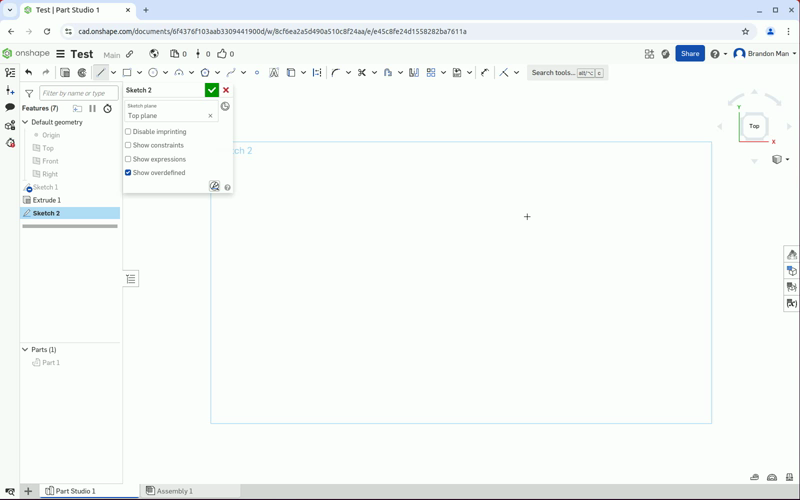
click(527, 216)
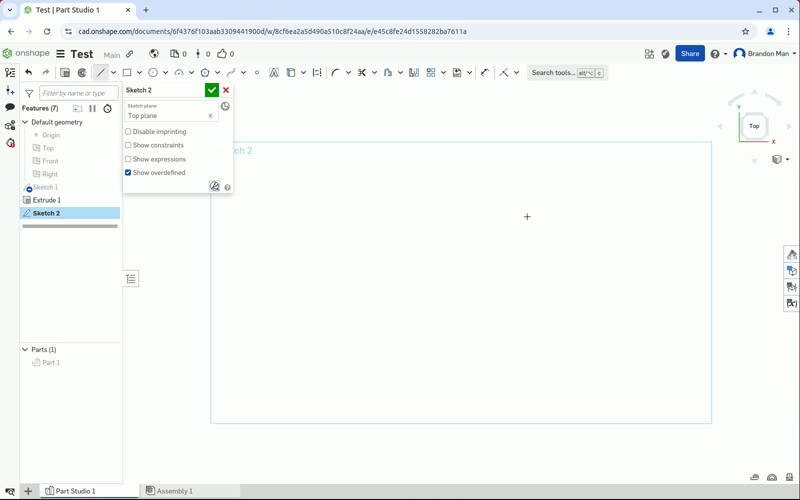
key_up(shift)
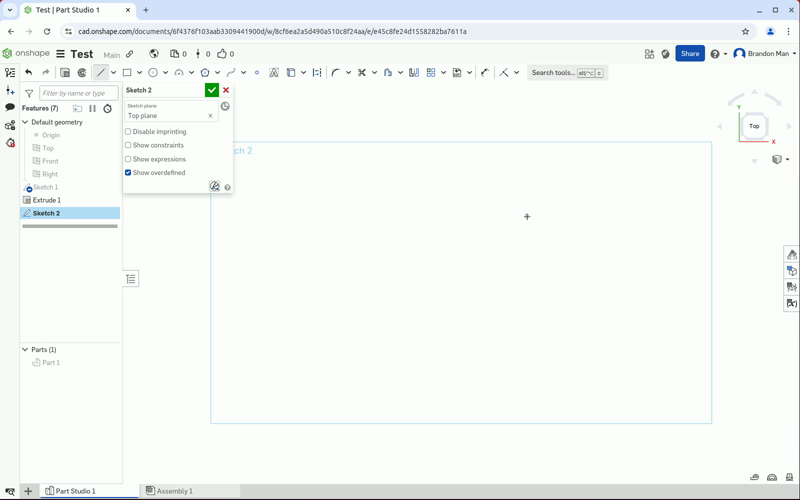
key_down(shift)
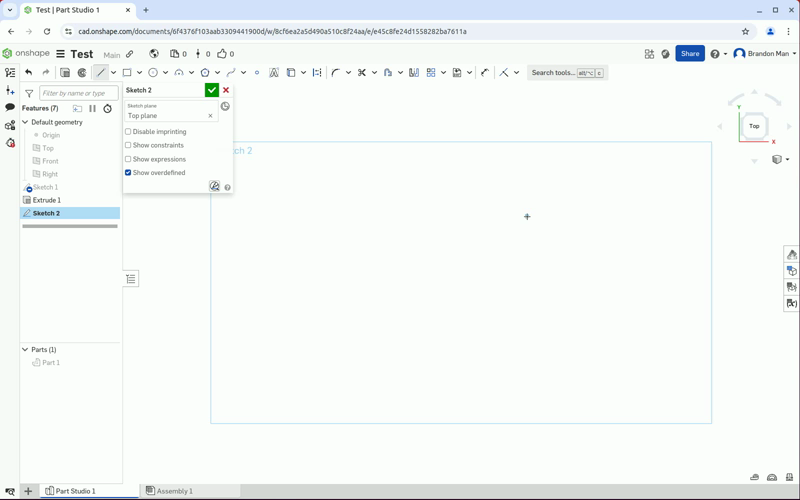
mouse_move(557, 216)
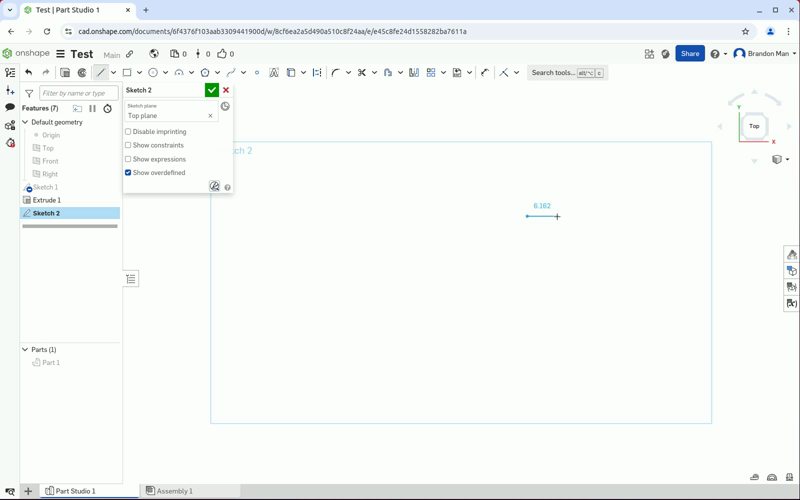
mouse_move(546, 216)
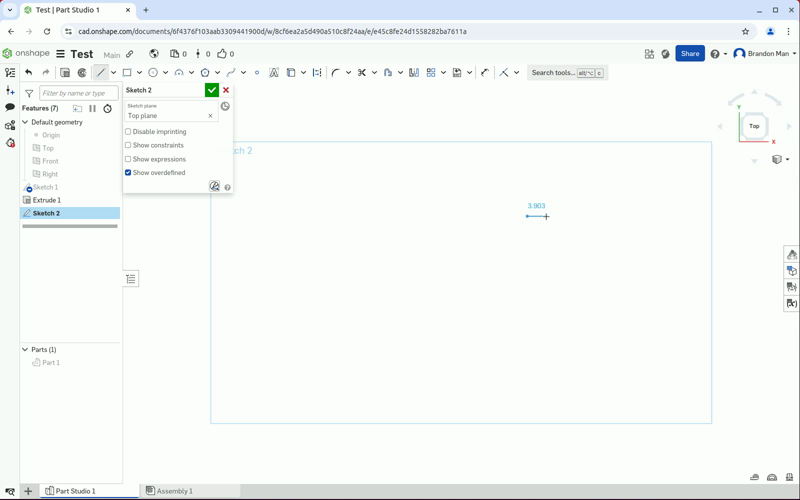
click(546, 216)
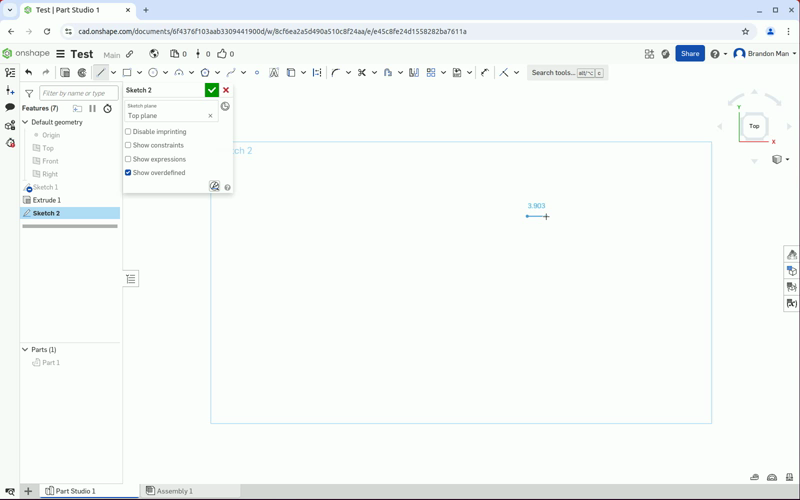
key_up(shift)
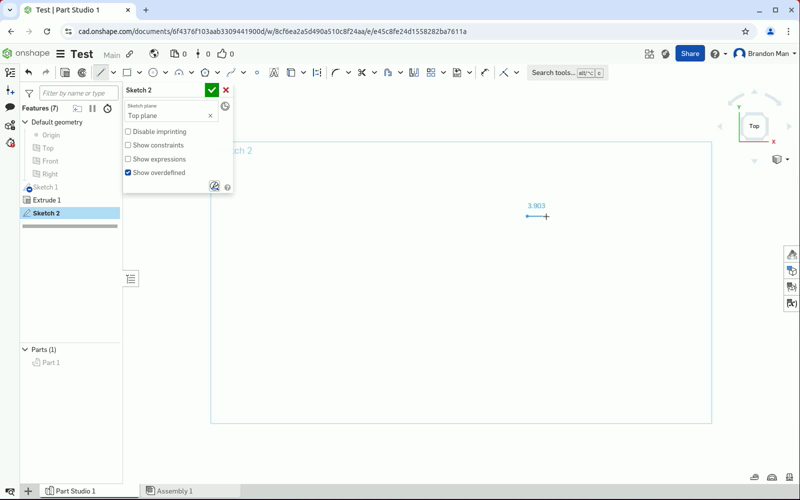
key_down(shift)
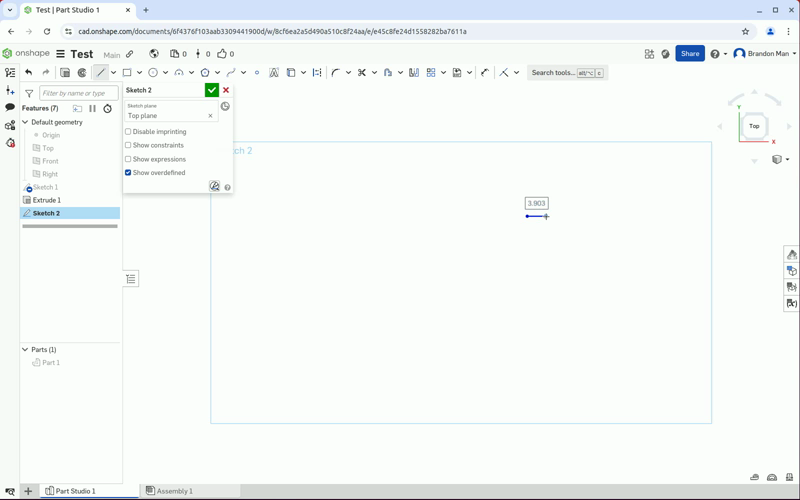
mouse_move(576, 216)
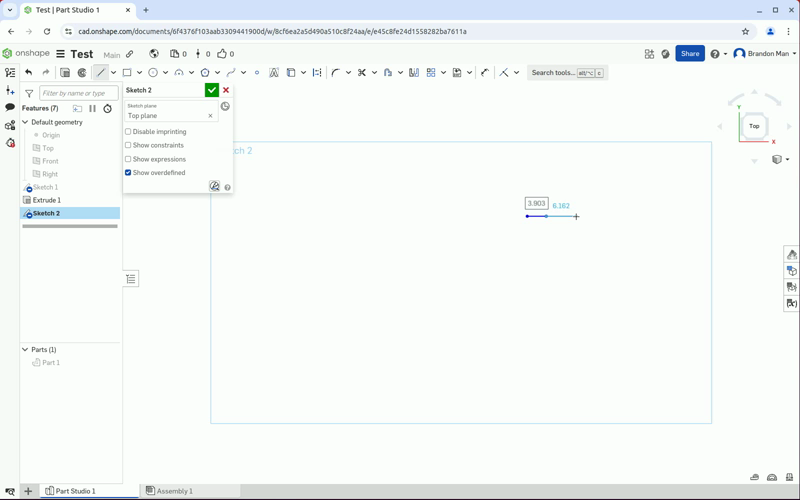
mouse_move(546, 197)
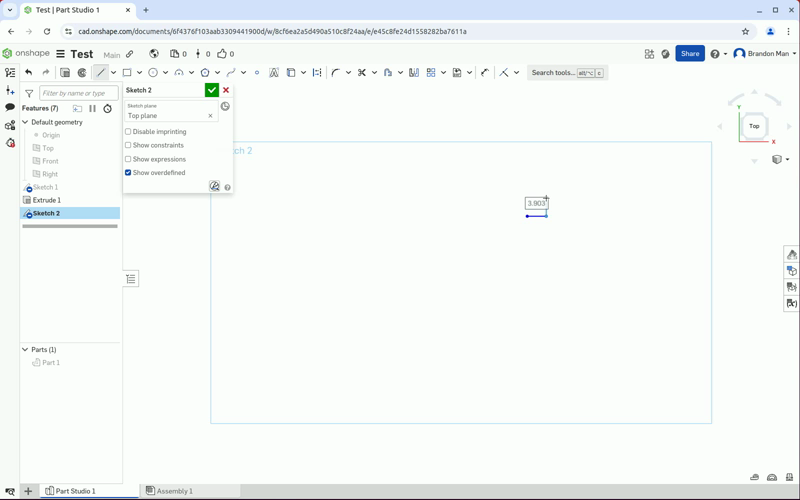
click(546, 197)
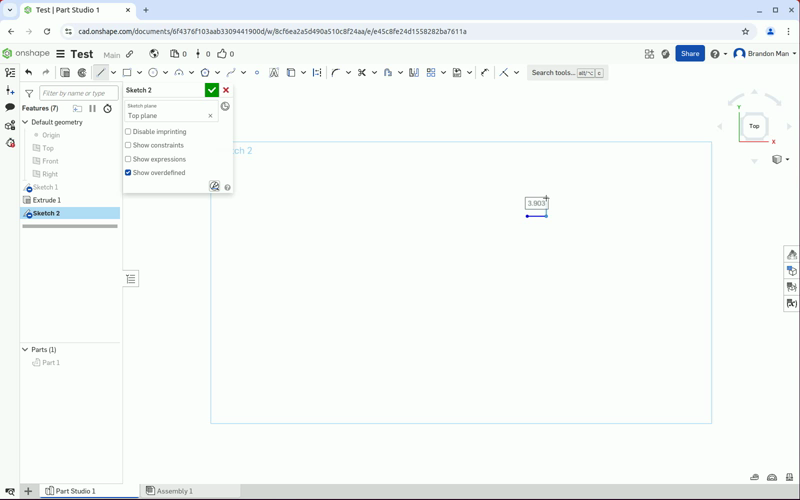
key_up(shift)
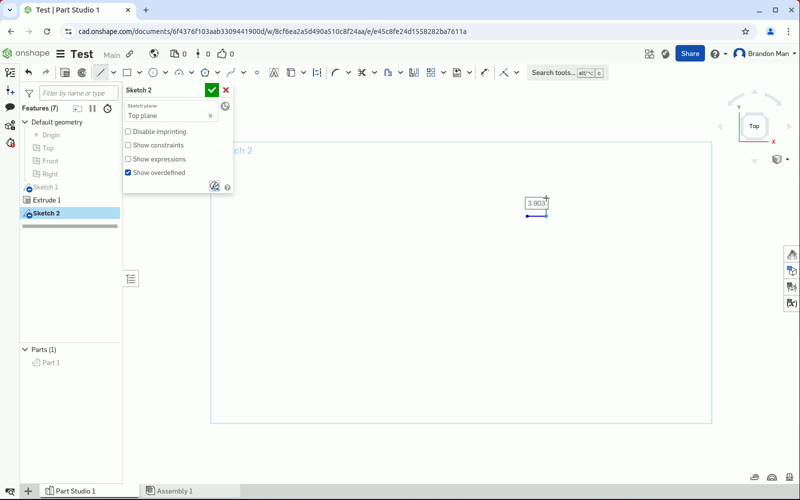
key_down(shift)
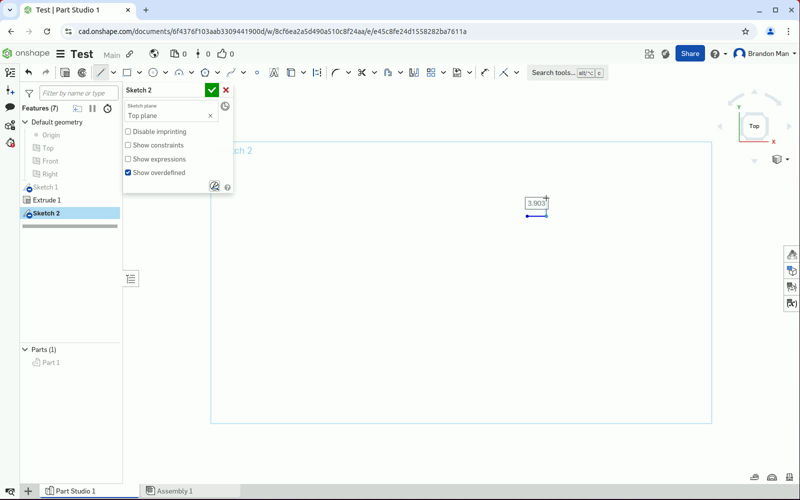
mouse_move(576, 197)
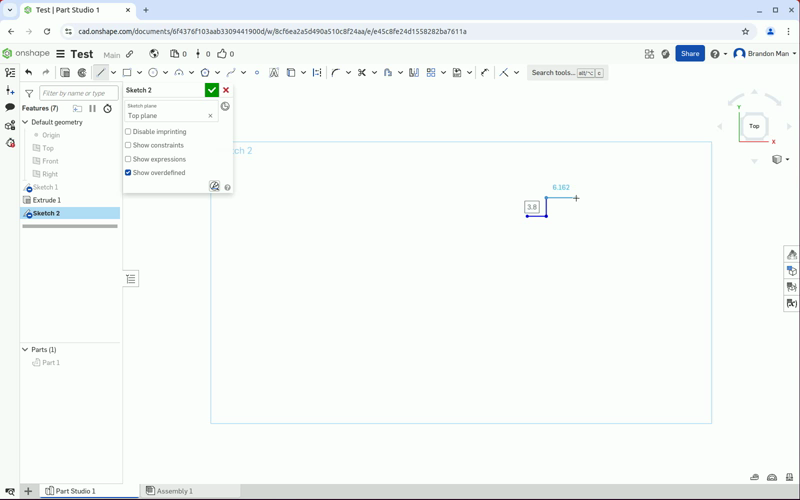
mouse_move(527, 197)
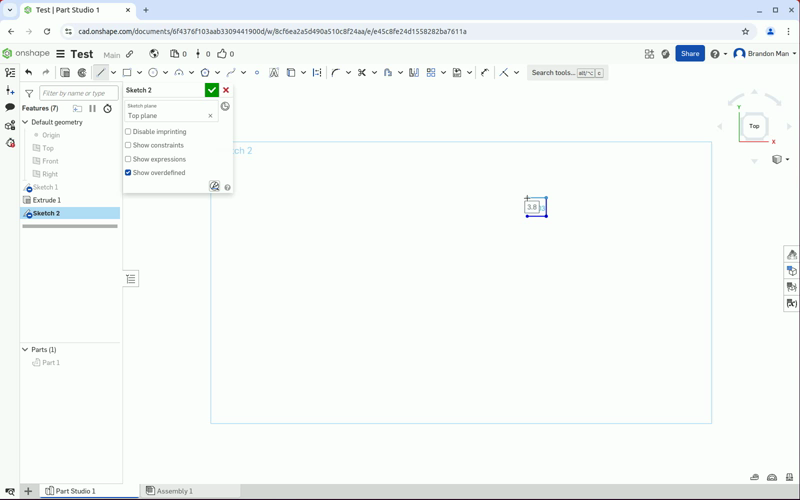
click(527, 197)
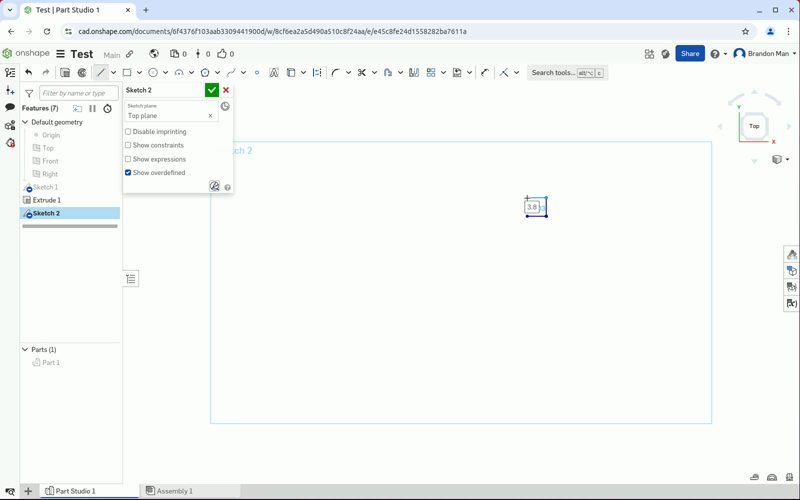
key_up(shift)
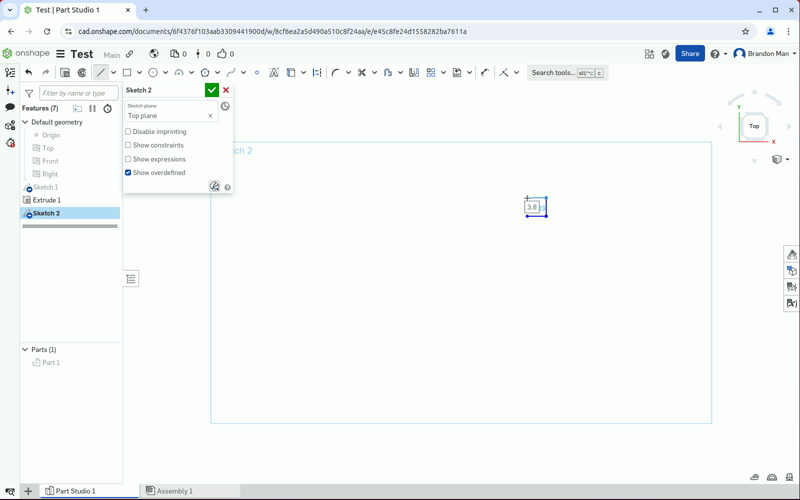
mouse_move(557, 197)
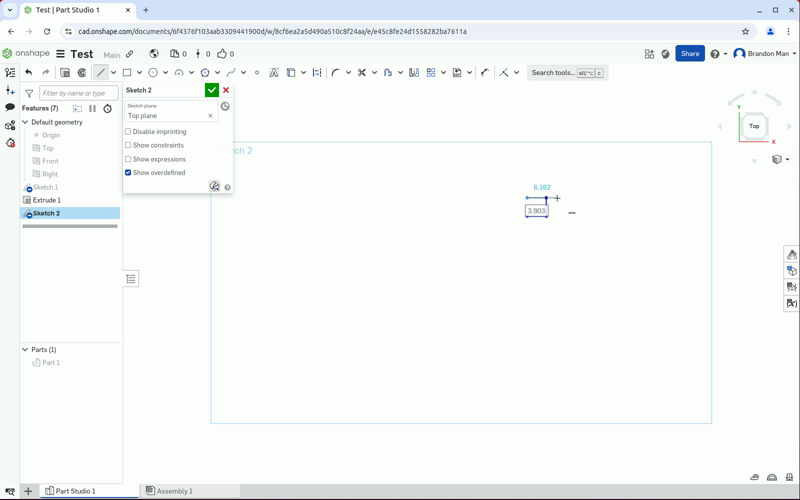
key_down(shift)
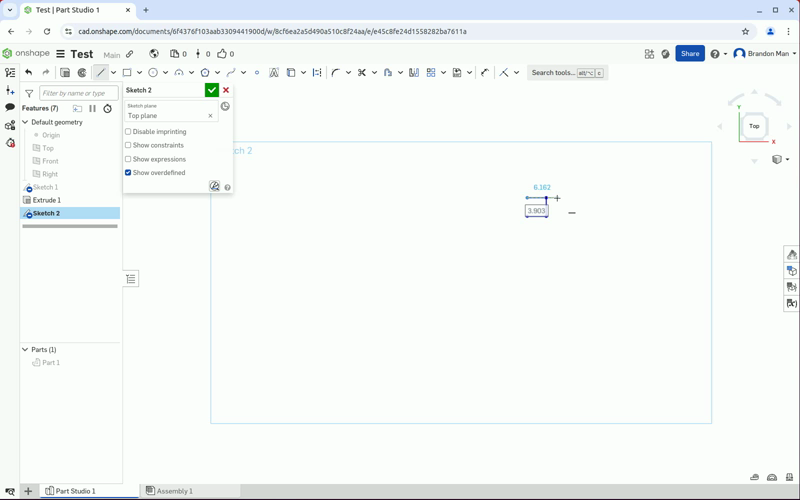
mouse_move(527, 216)
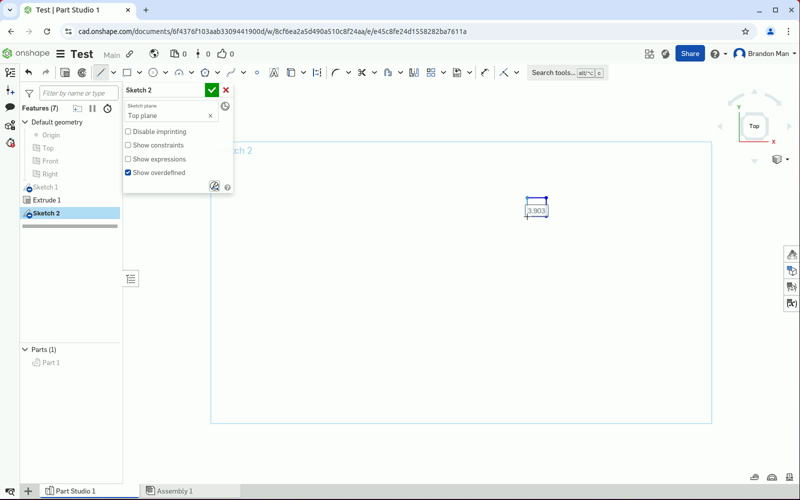
key_up(shift)
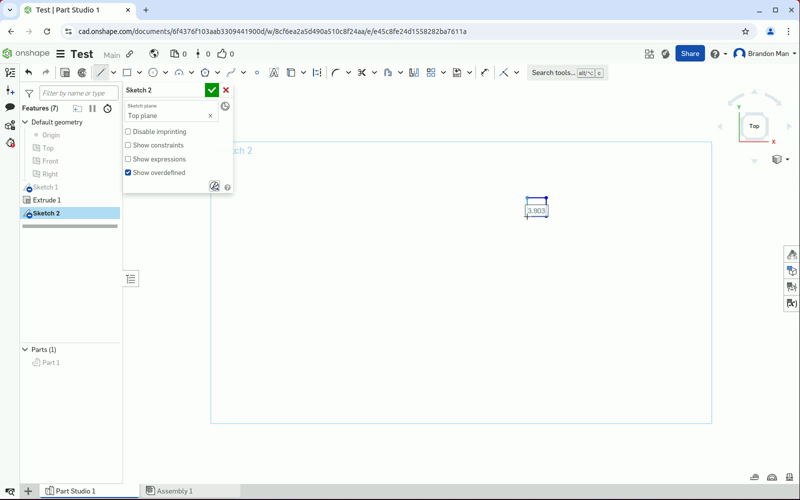
click(527, 216)
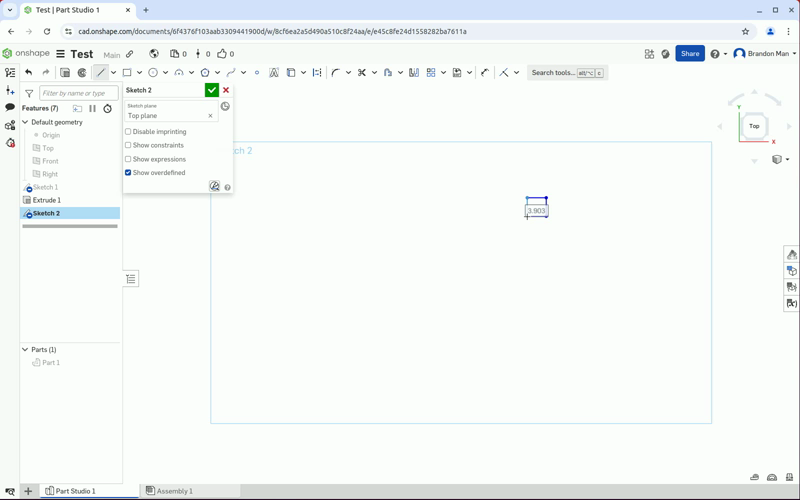
key(esc)
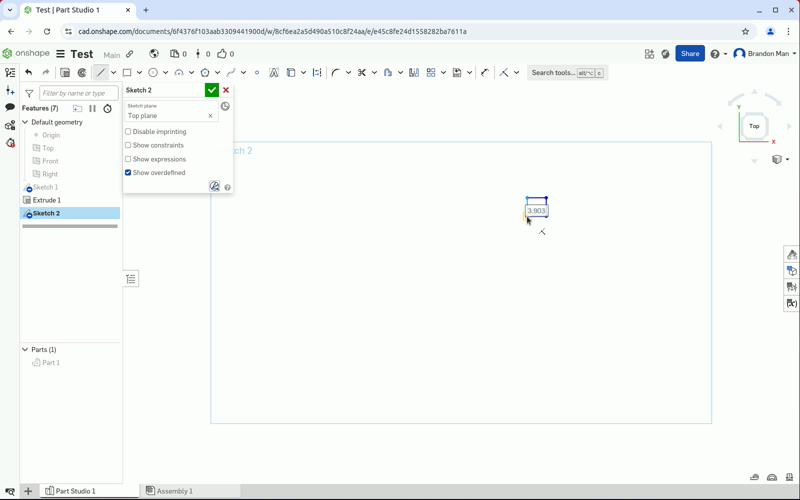
mouse_move(528, 207)
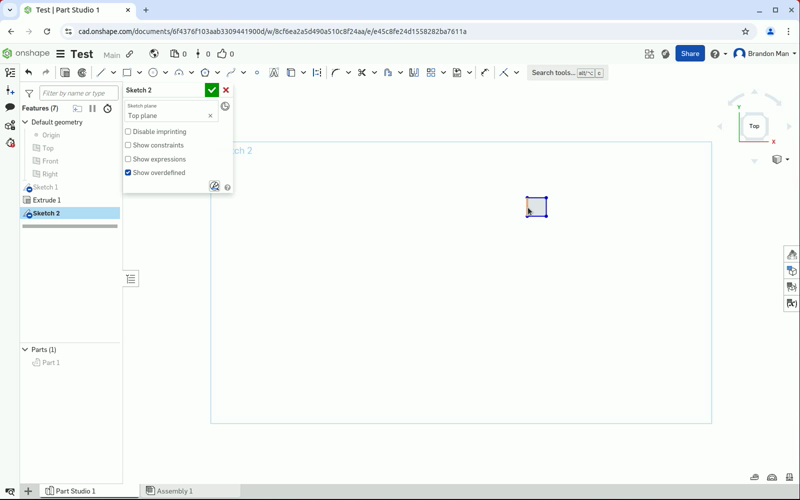
scroll(6)
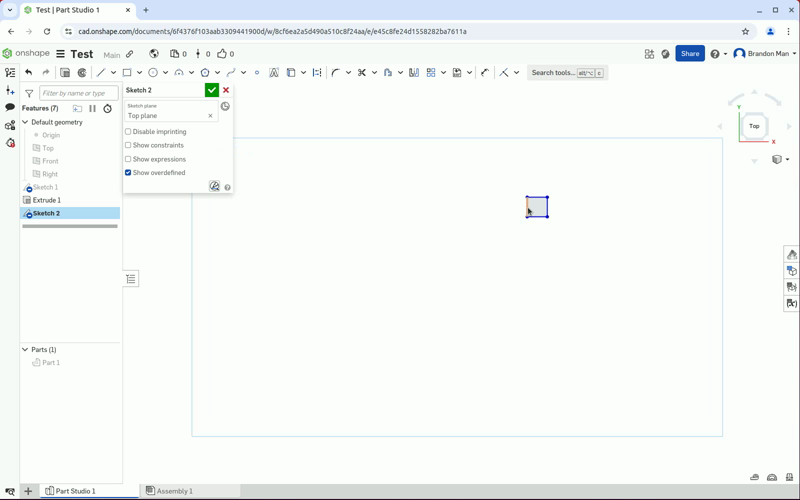
scroll(6)
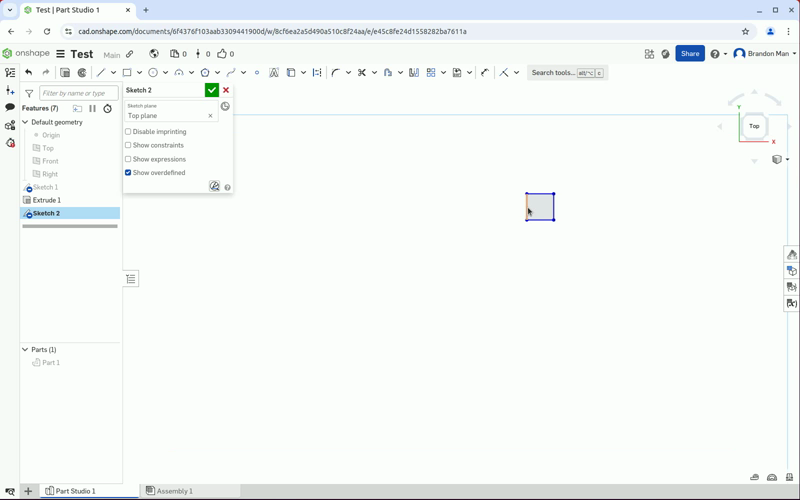
scroll(6)
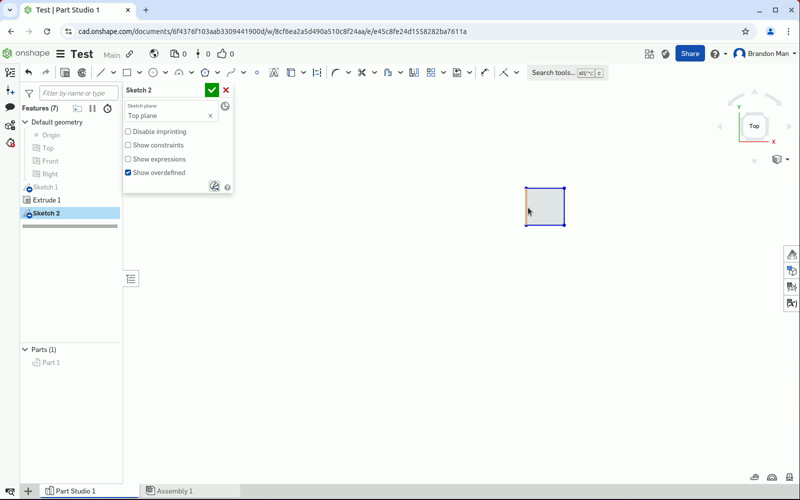
scroll(6)
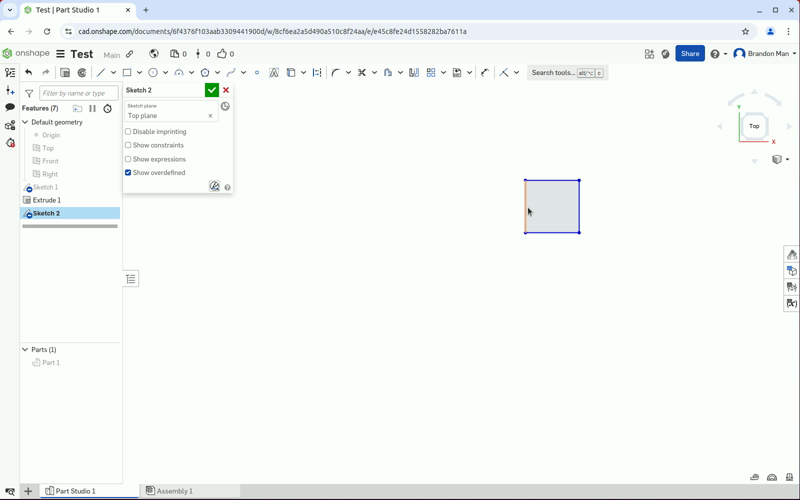
scroll(6)
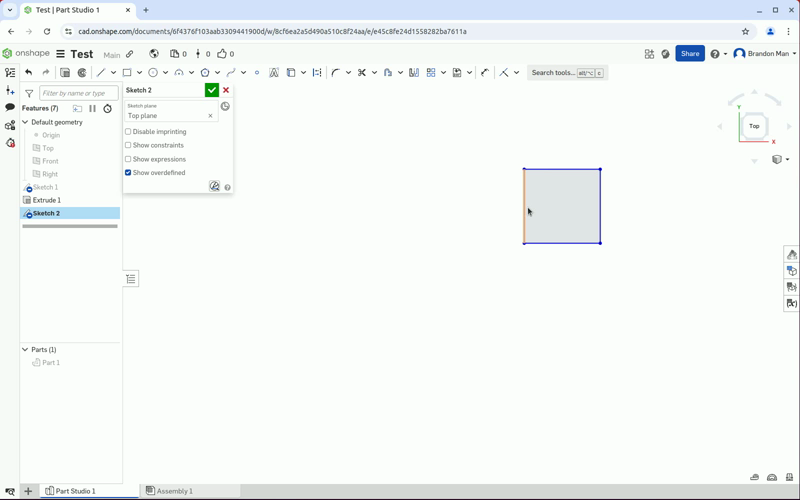
scroll(6)
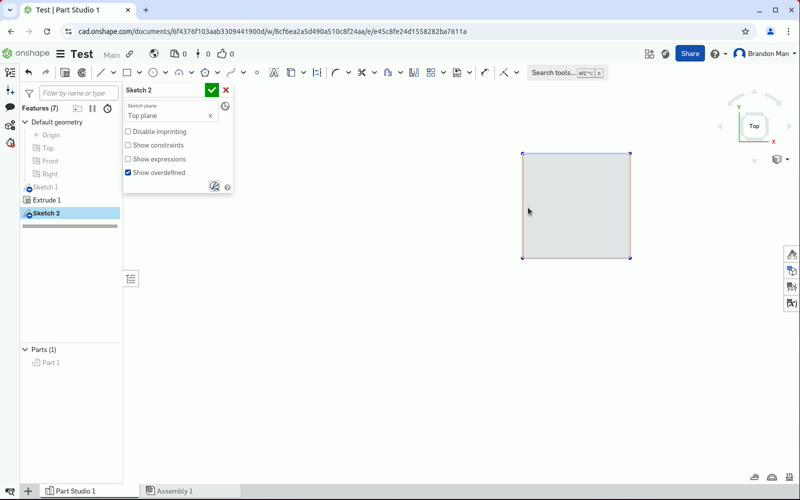
scroll(6)
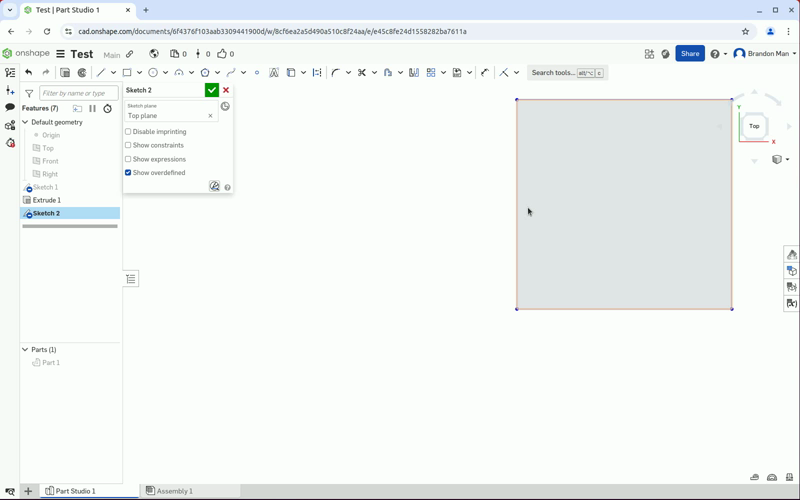
click(528, 207)
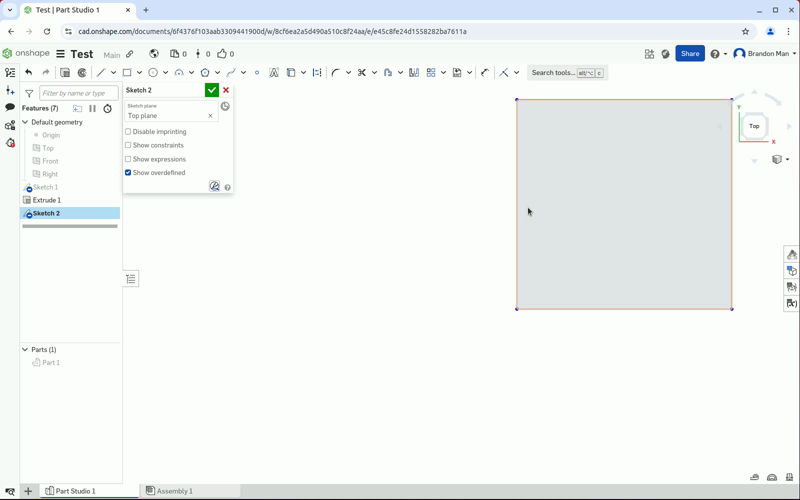
scroll(-6)
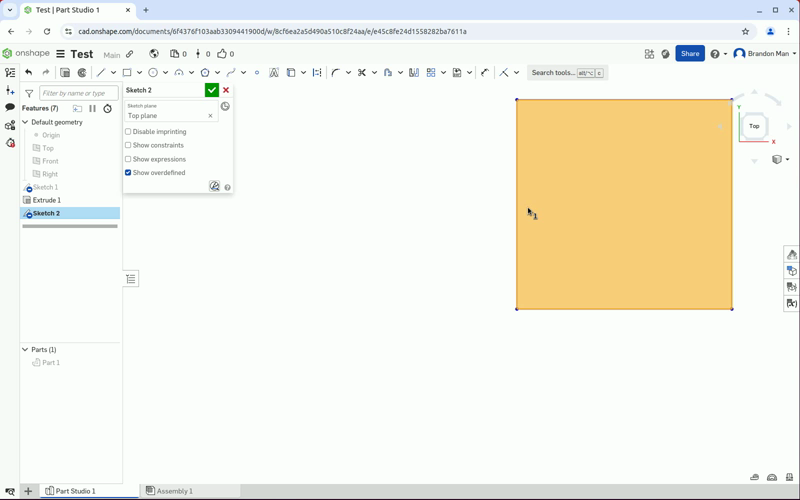
scroll(-6)
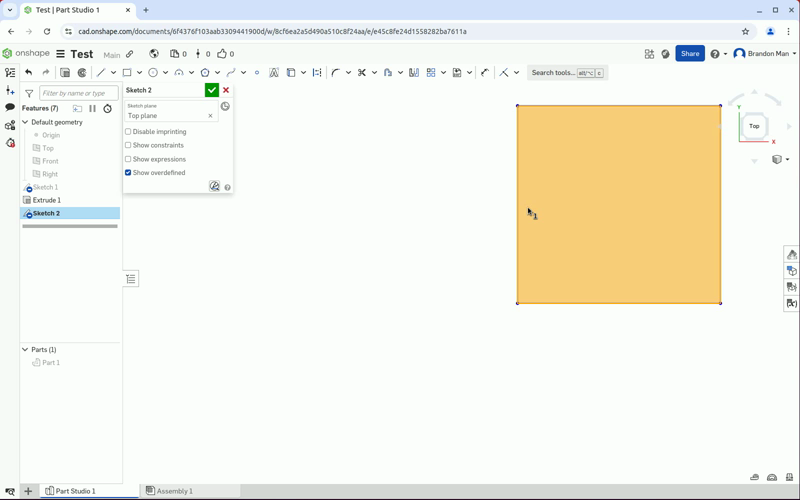
scroll(-6)
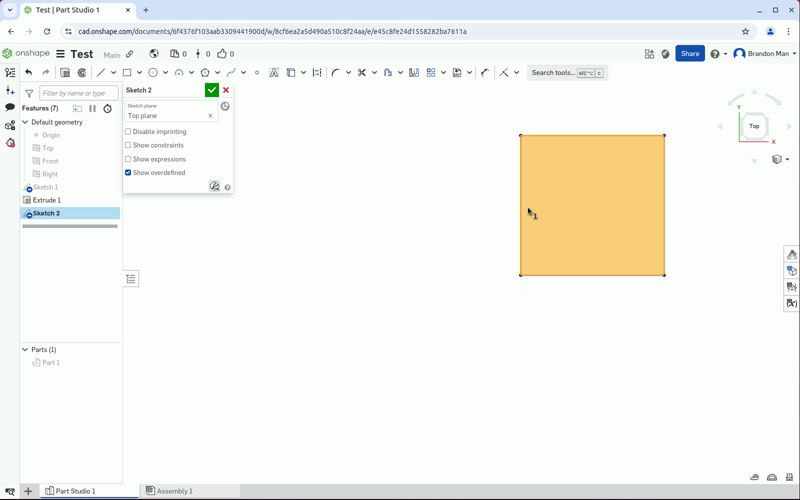
scroll(-6)
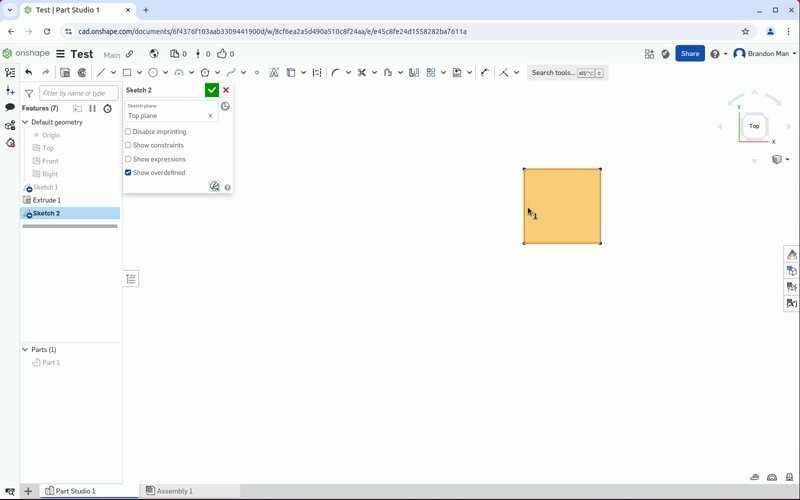
scroll(-6)
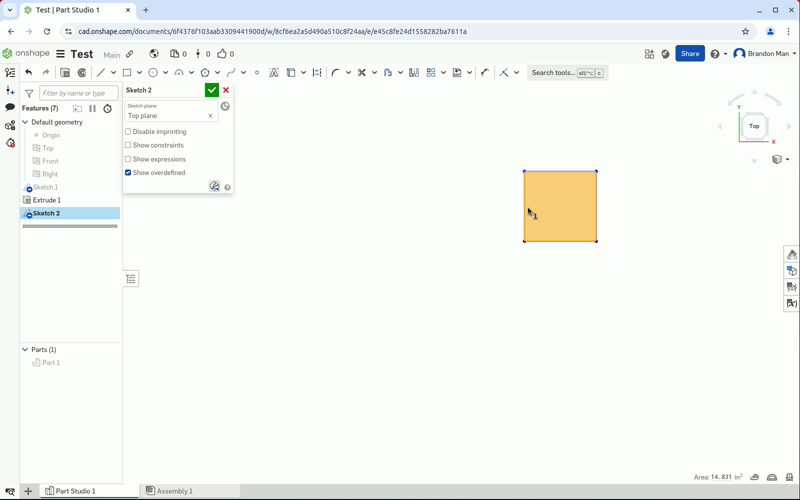
scroll(-6)
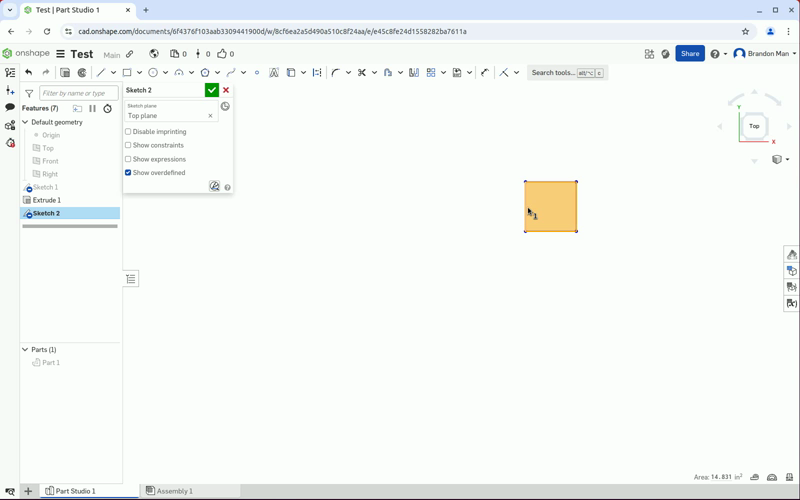
scroll(-6)
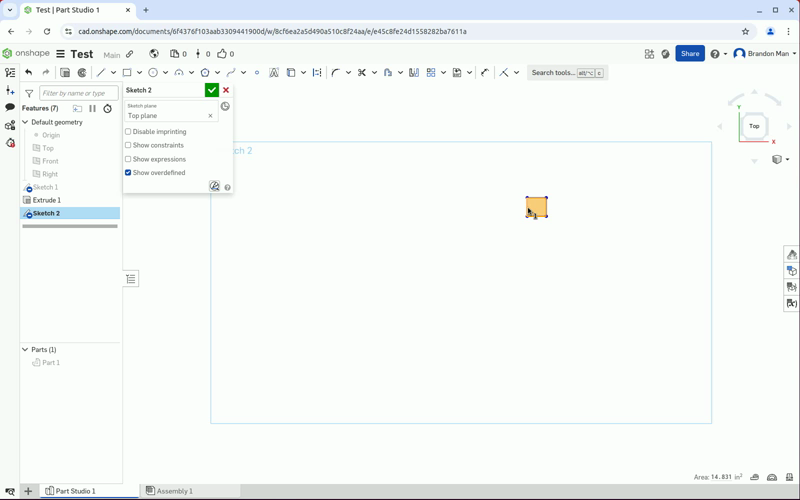
mouse_move(73, 352)
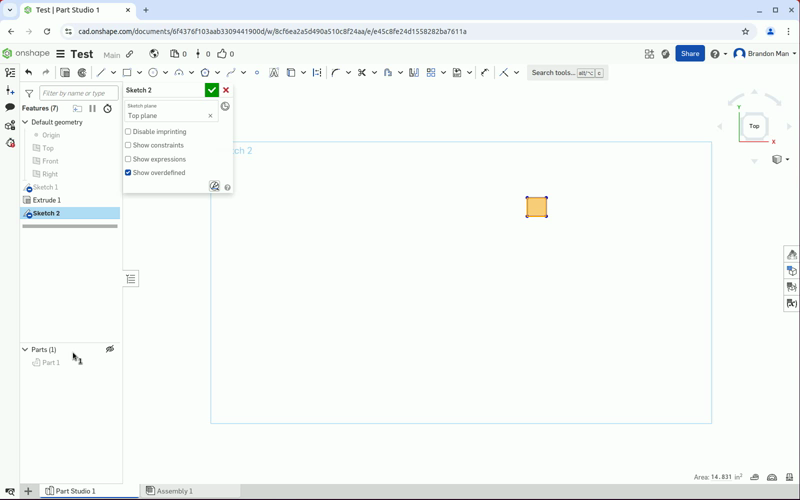
key(shift+y)
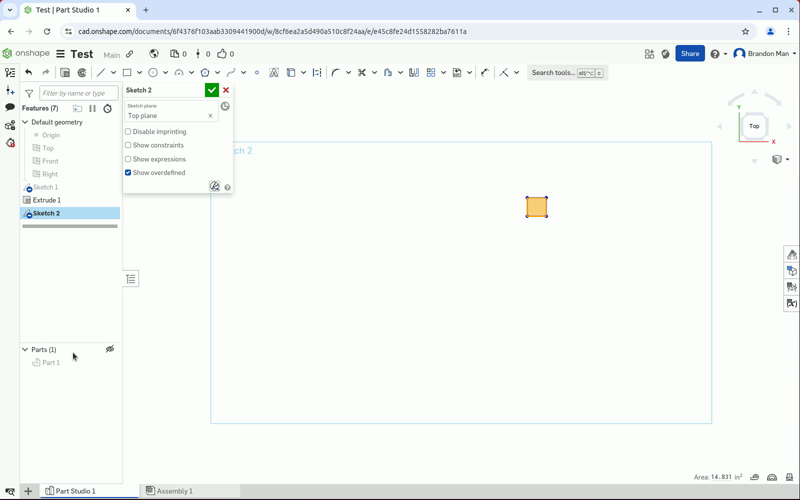
key(shift+e)
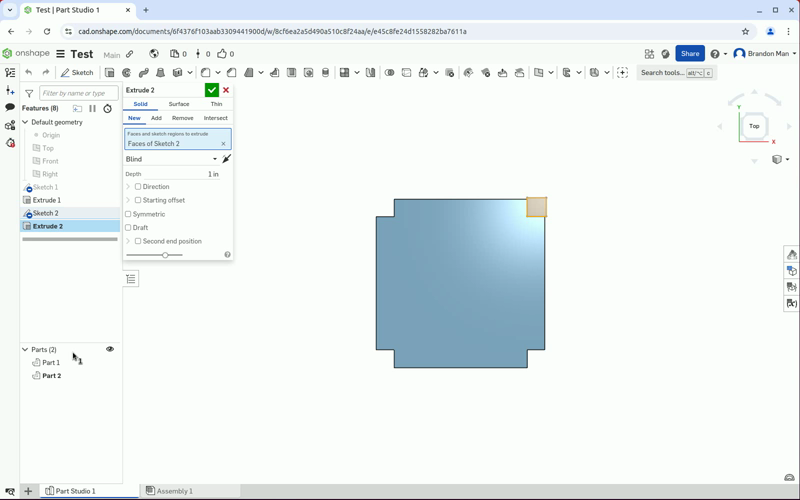
mouse_move(143, 106)
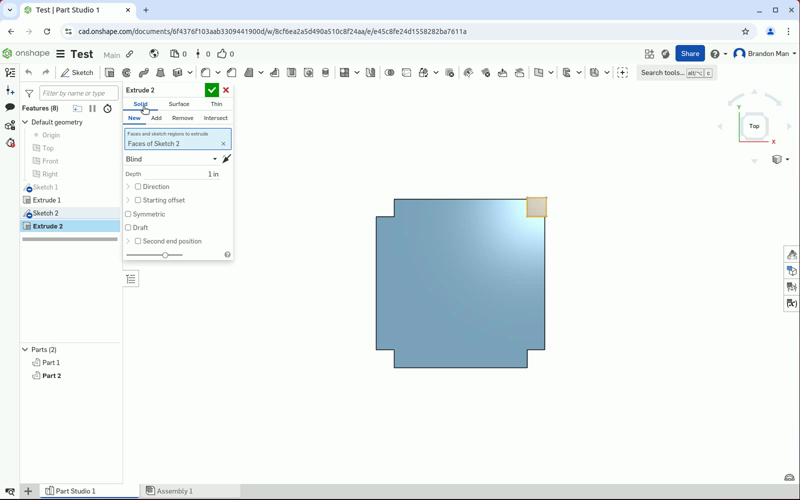
click(143, 106)
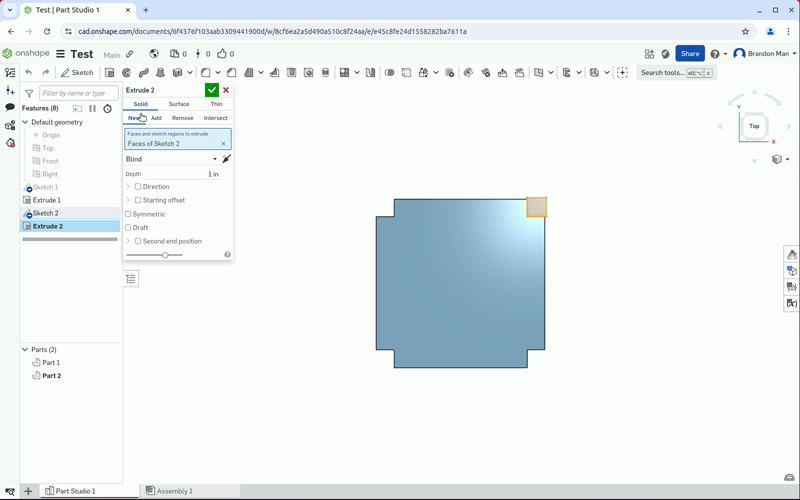
mouse_move(137, 120)
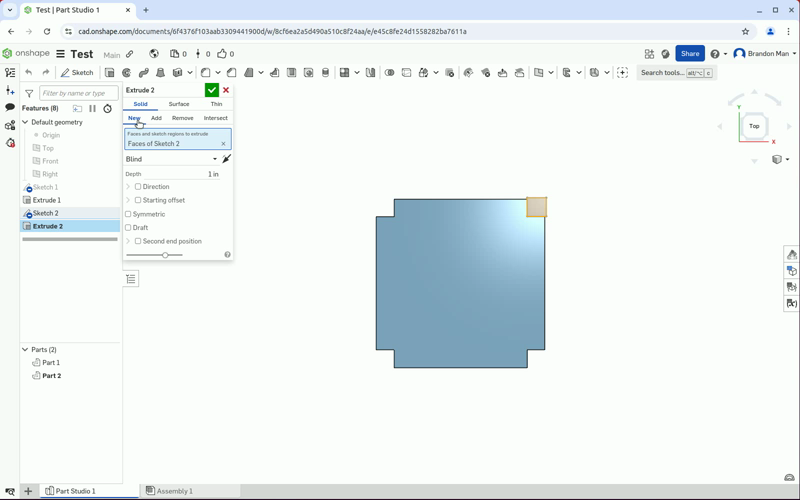
click(137, 120)
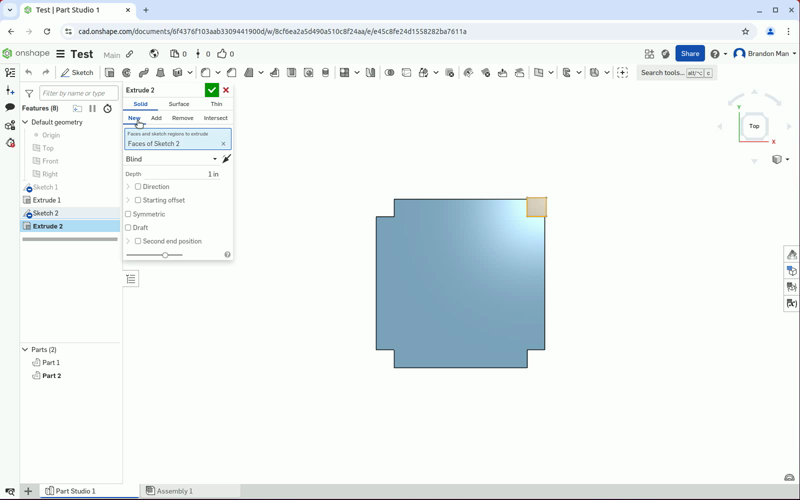
key(tab, 4)
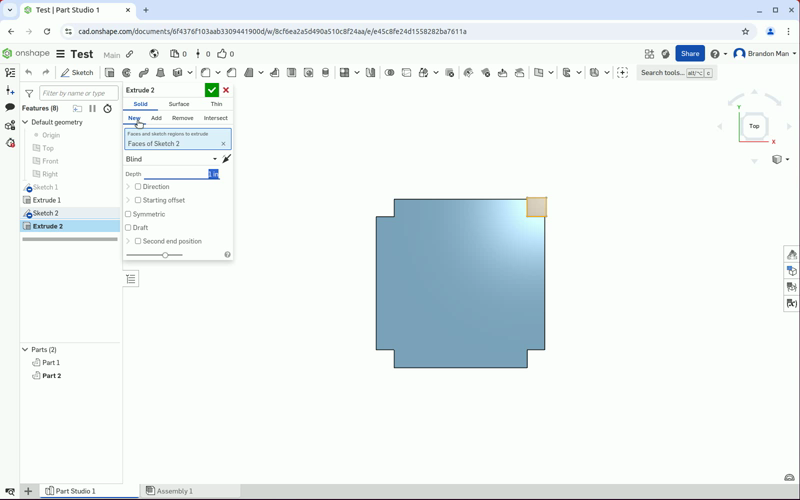
text(-23.108)
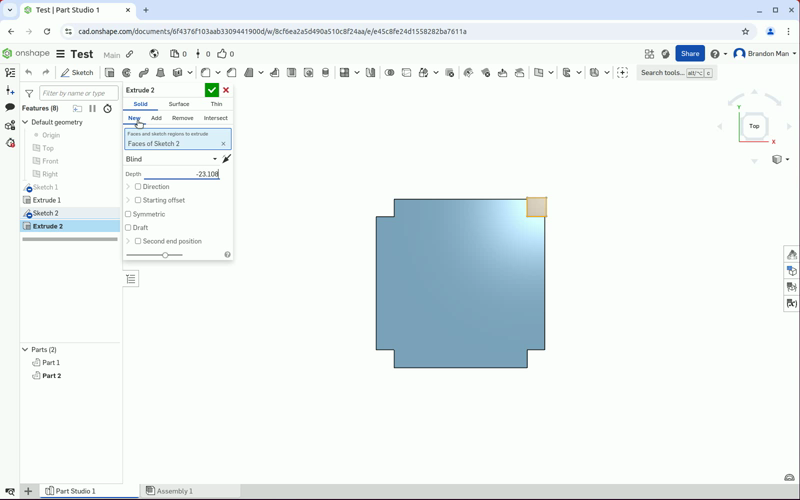
key(enter)
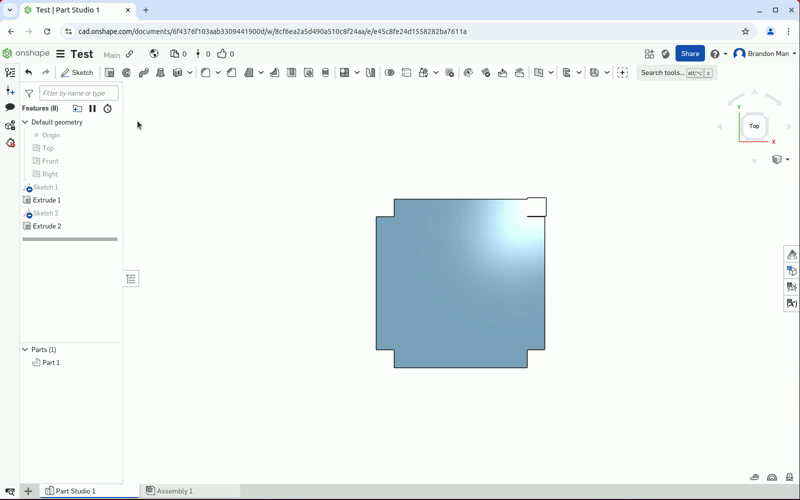
key(shift+h)
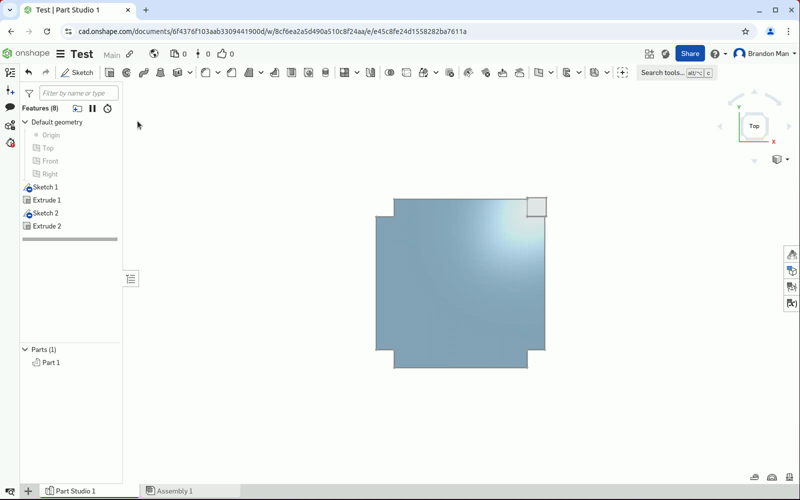
key(shift+h)
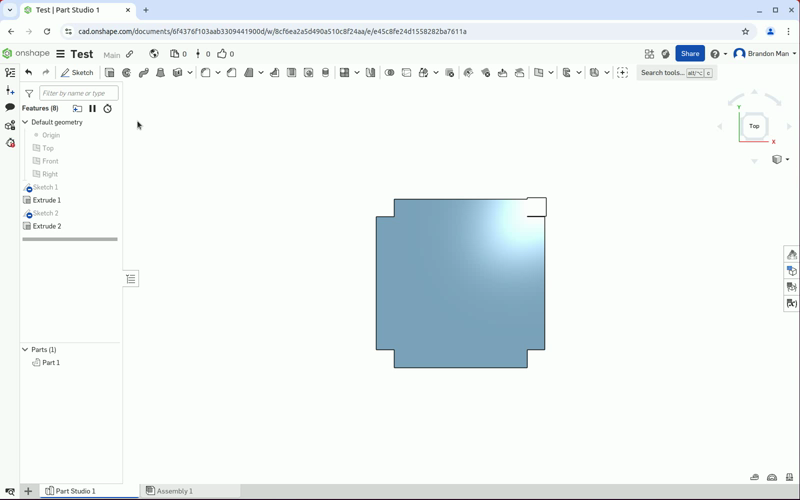
mouse_move(73, 189)
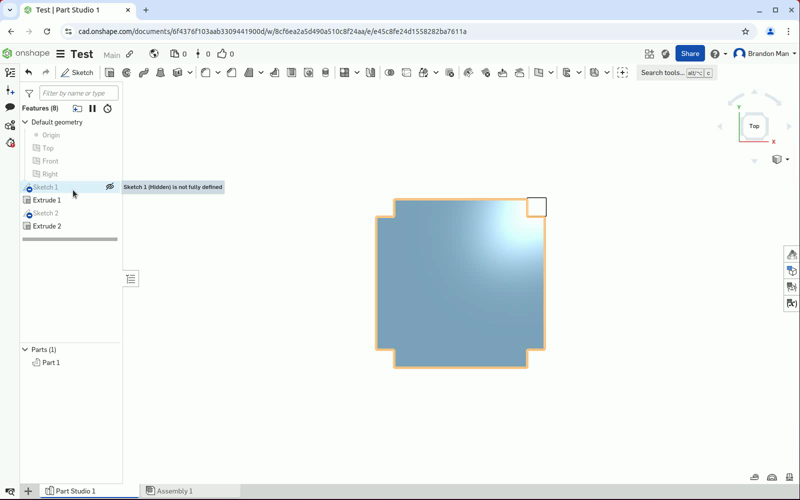
click(73, 189)
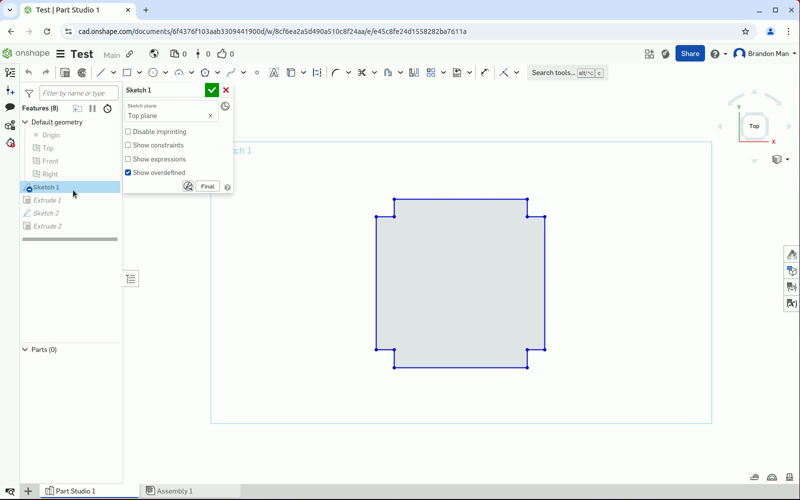
mouse_move(229, 92)
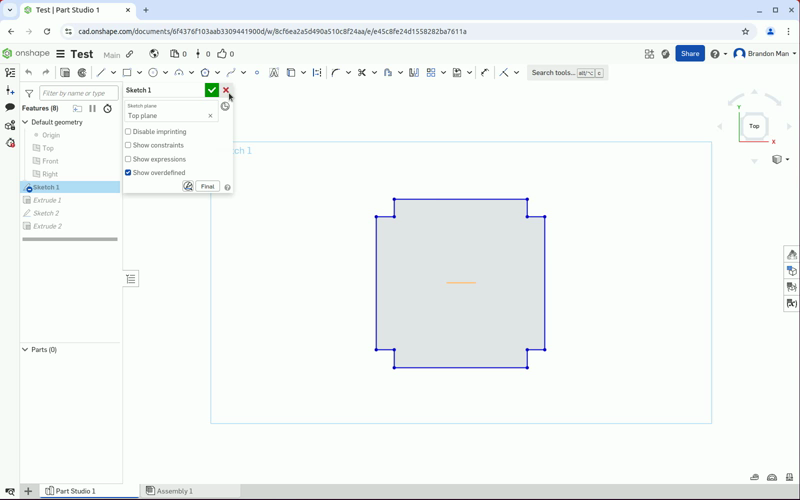
click(229, 92)
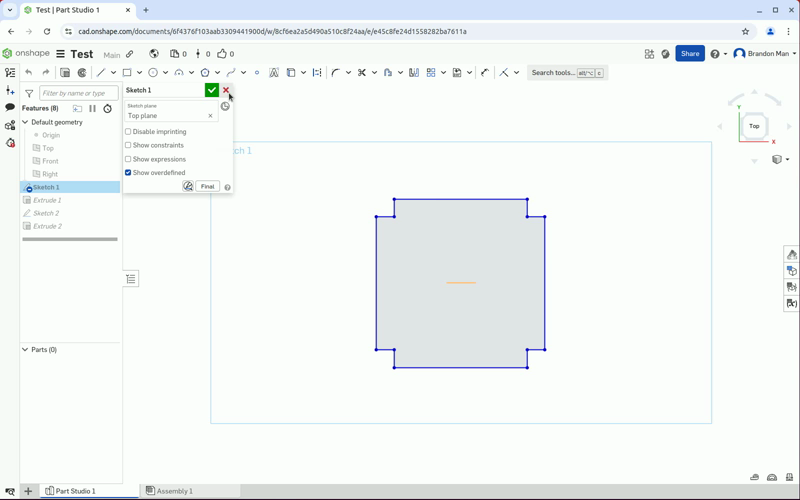
key(shift+s)
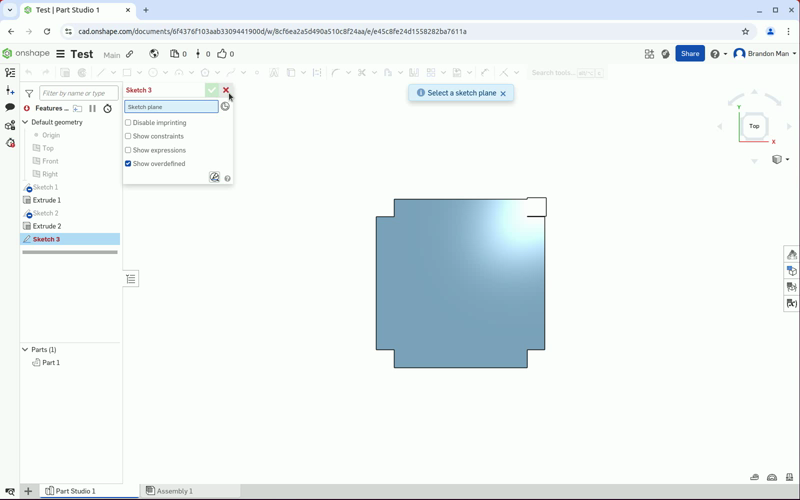
mouse_move(73, 150)
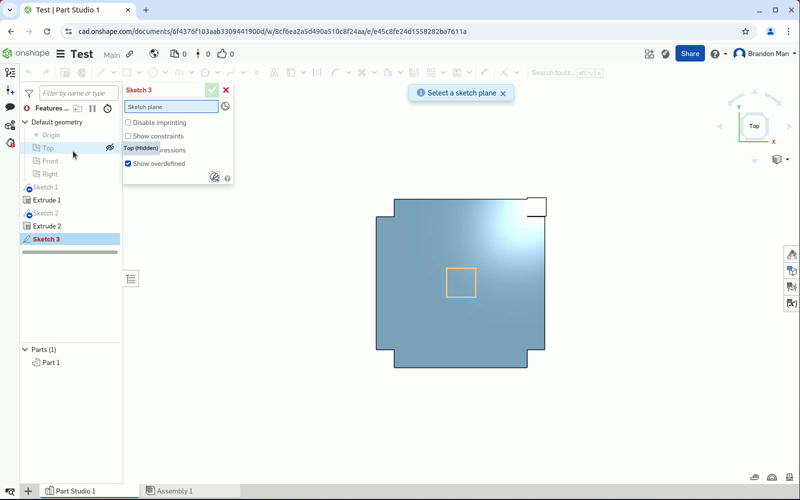
click(73, 150)
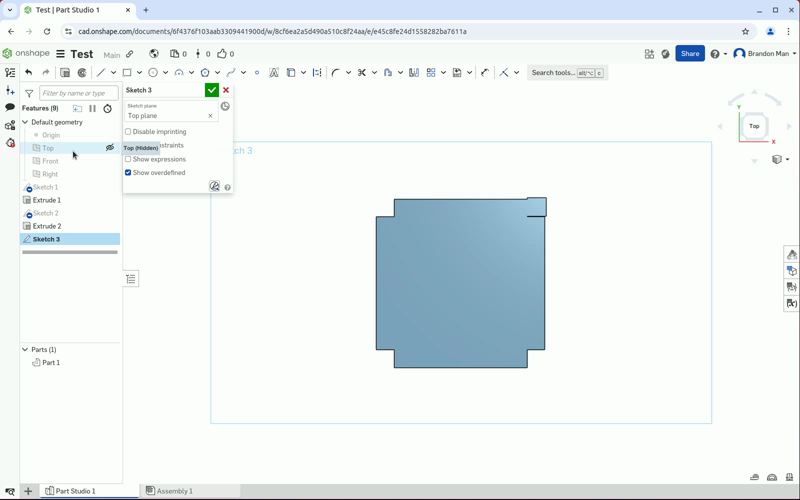
mouse_move(73, 352)
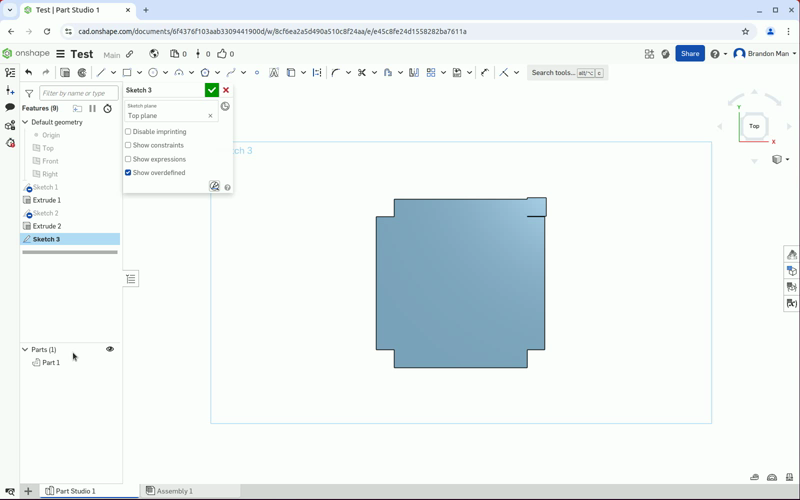
key(y)
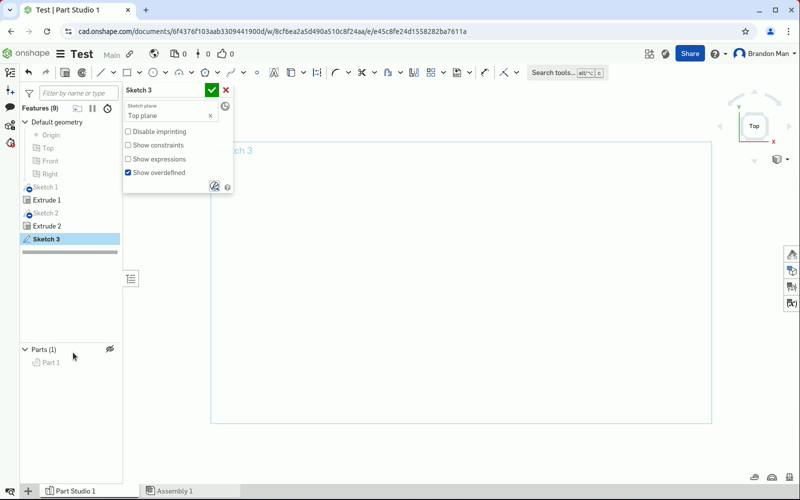
key(l)
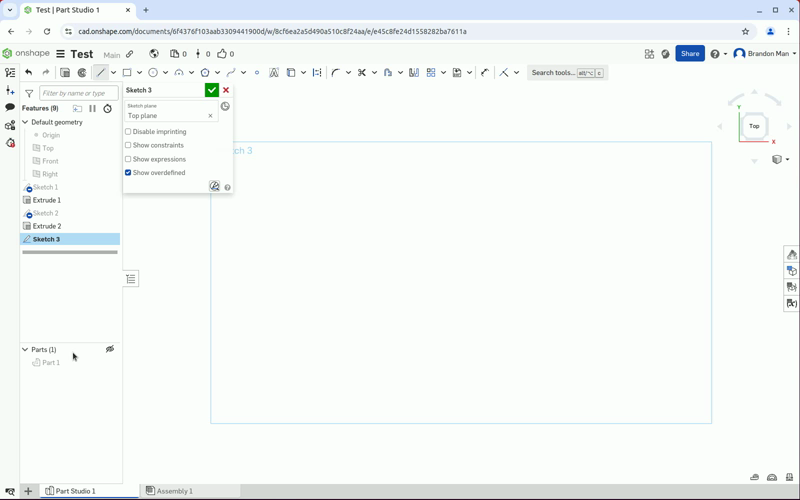
key_down(shift)
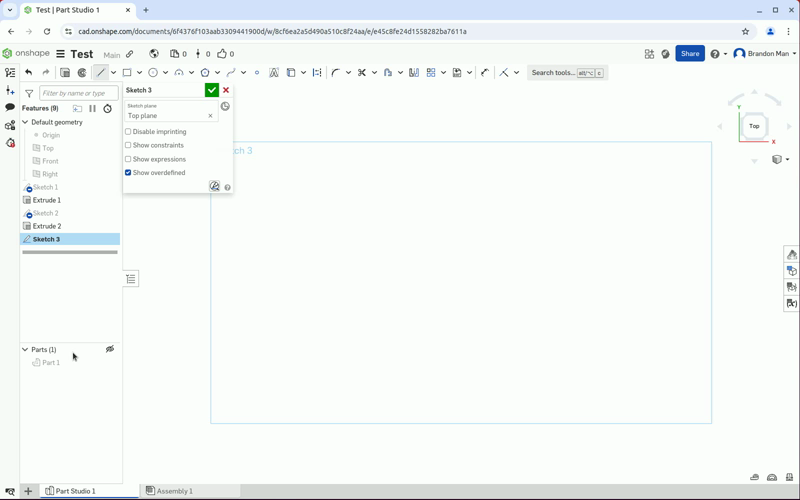
mouse_move(376, 216)
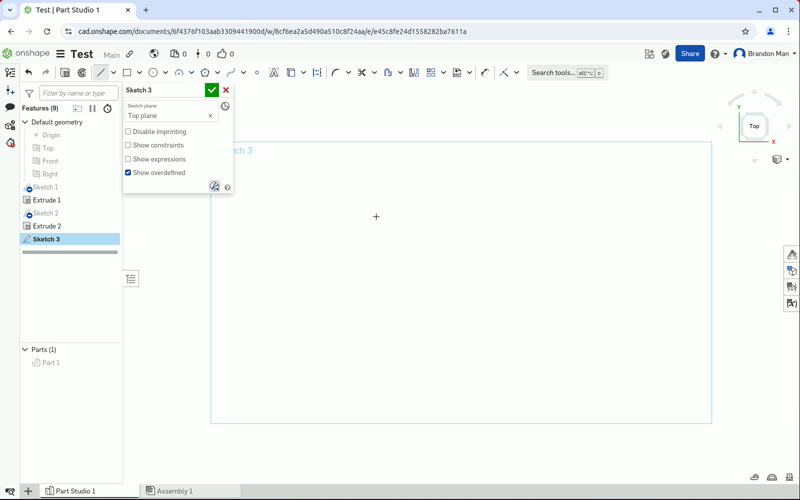
click(376, 216)
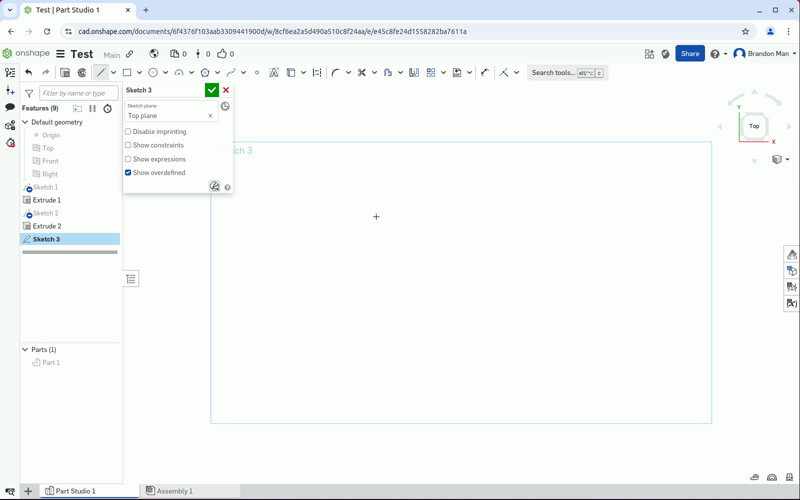
key_up(shift)
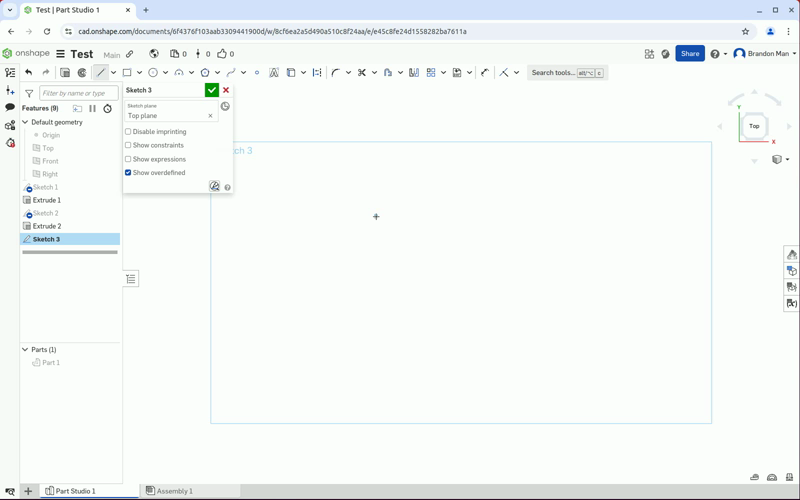
key_down(shift)
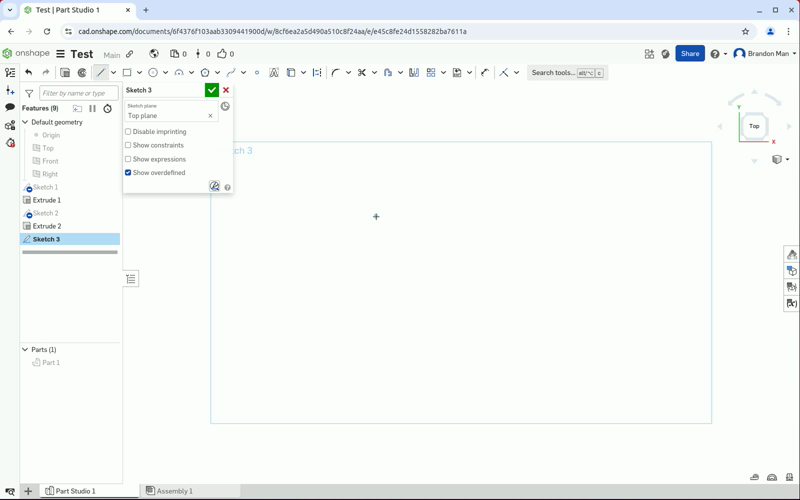
mouse_move(406, 216)
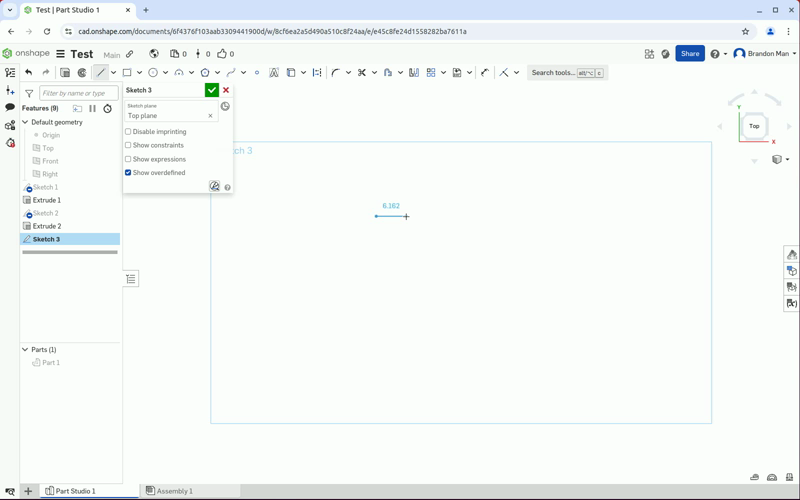
mouse_move(395, 216)
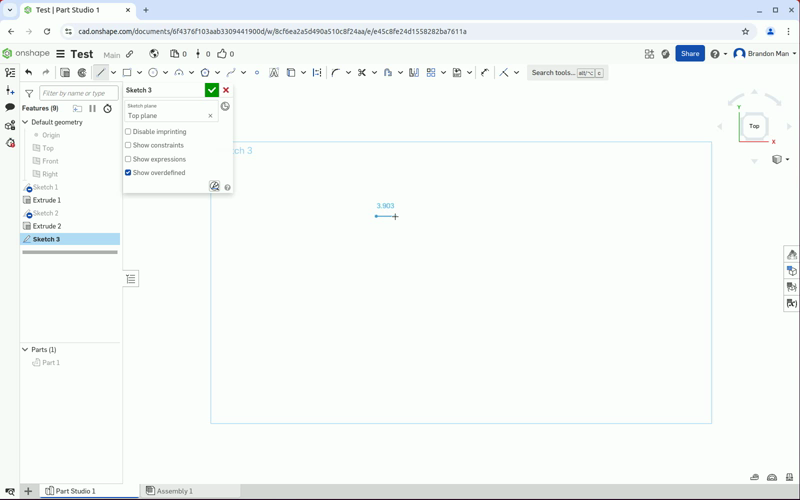
click(395, 216)
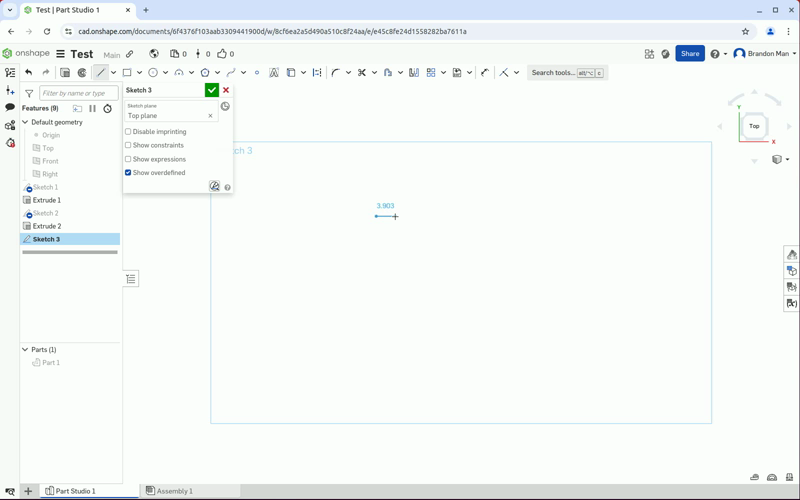
key_up(shift)
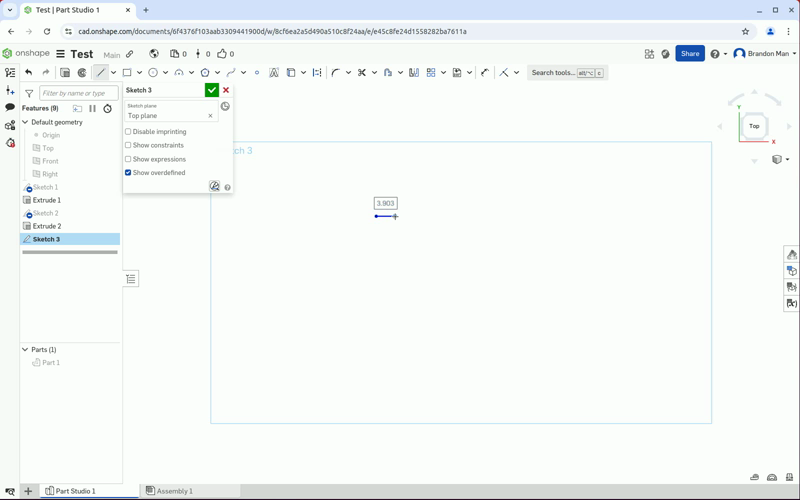
key_down(shift)
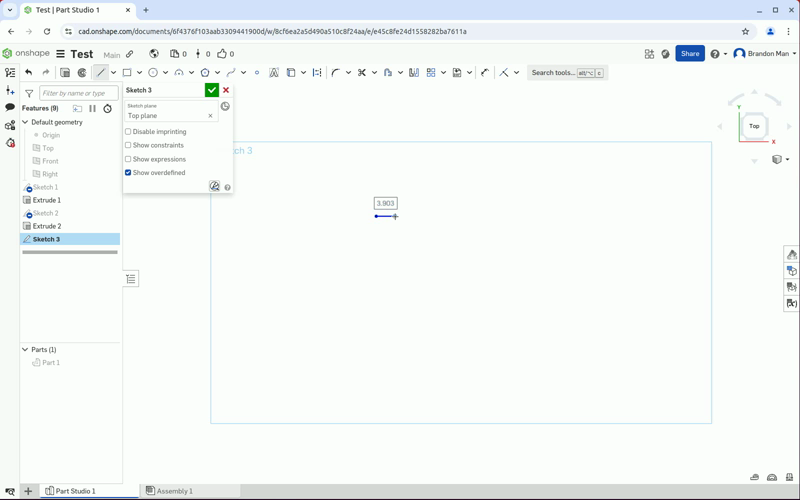
mouse_move(425, 216)
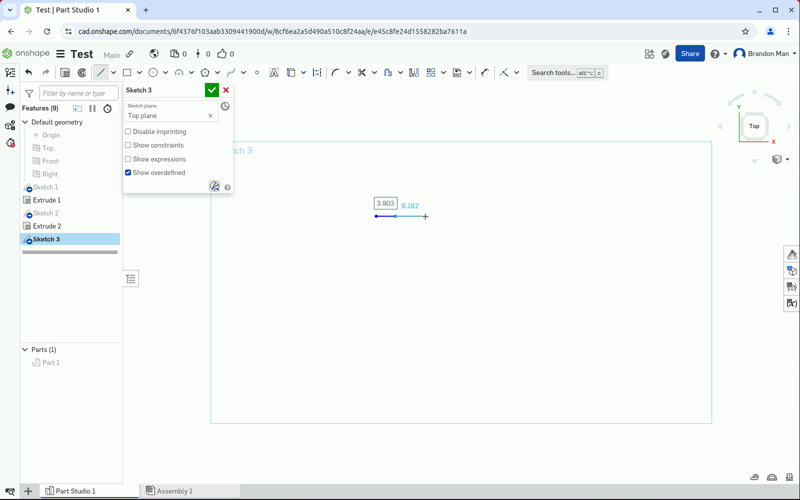
mouse_move(395, 197)
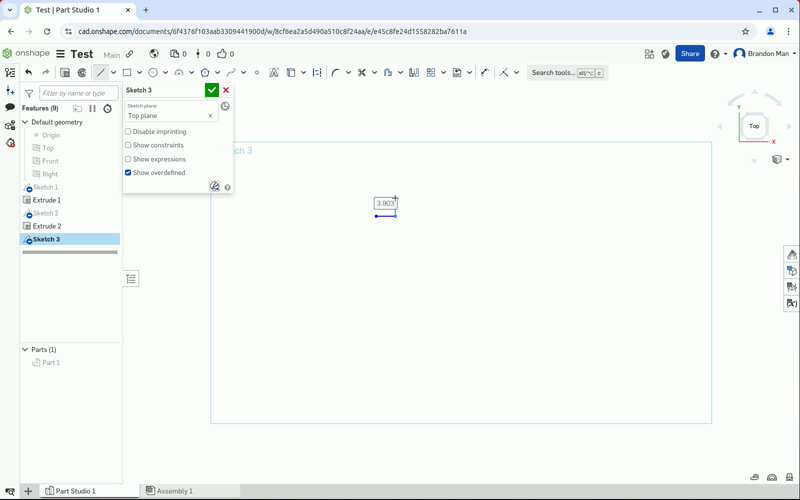
click(395, 197)
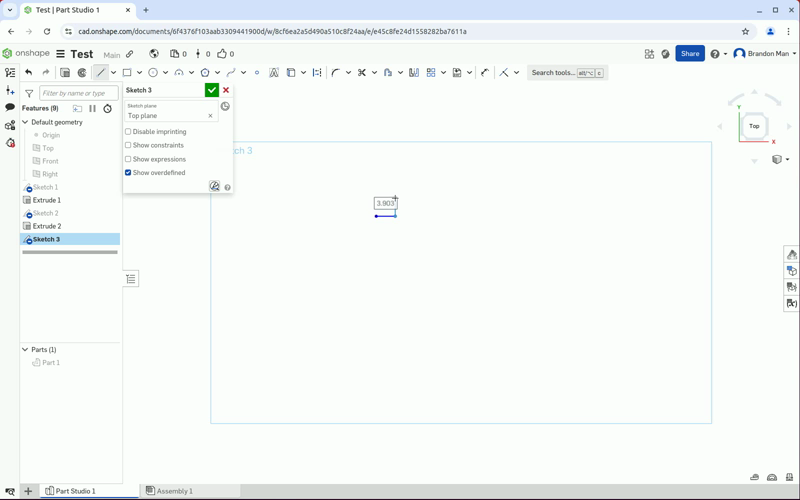
key_up(shift)
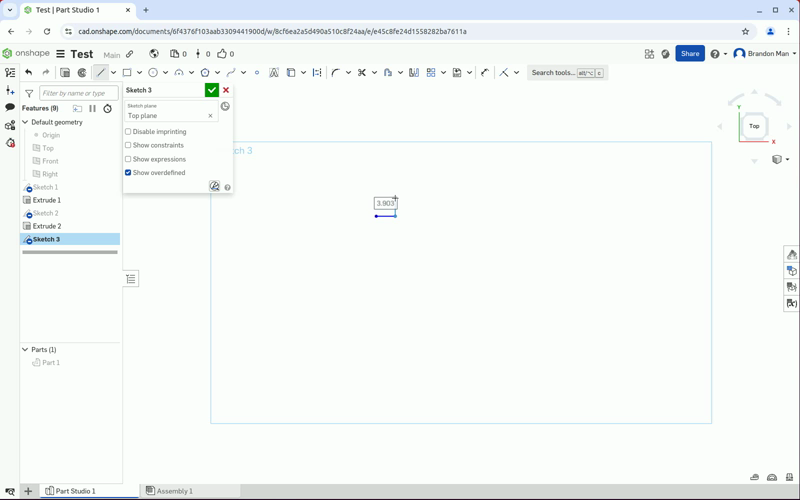
key_down(shift)
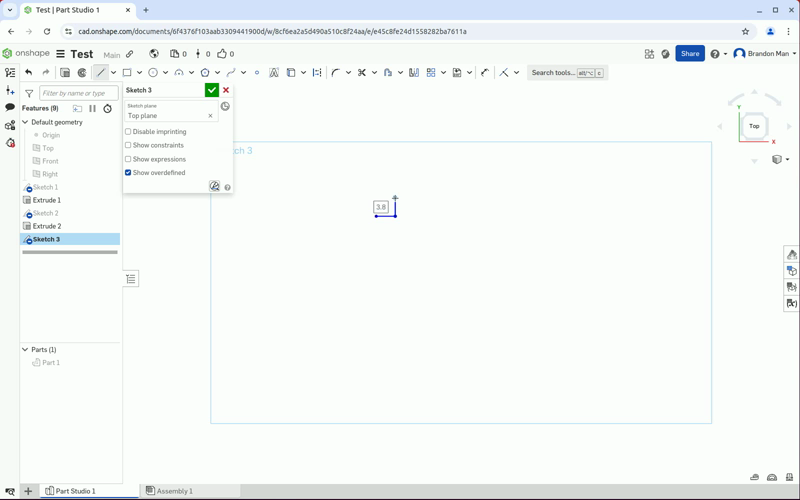
mouse_move(425, 197)
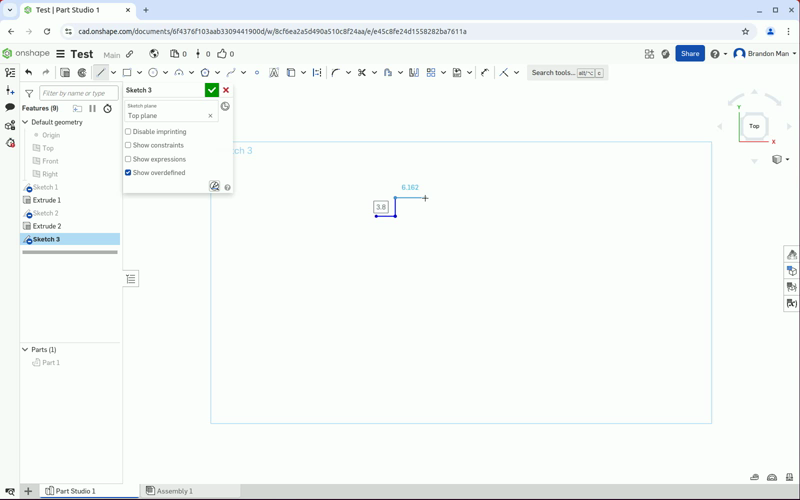
mouse_move(376, 197)
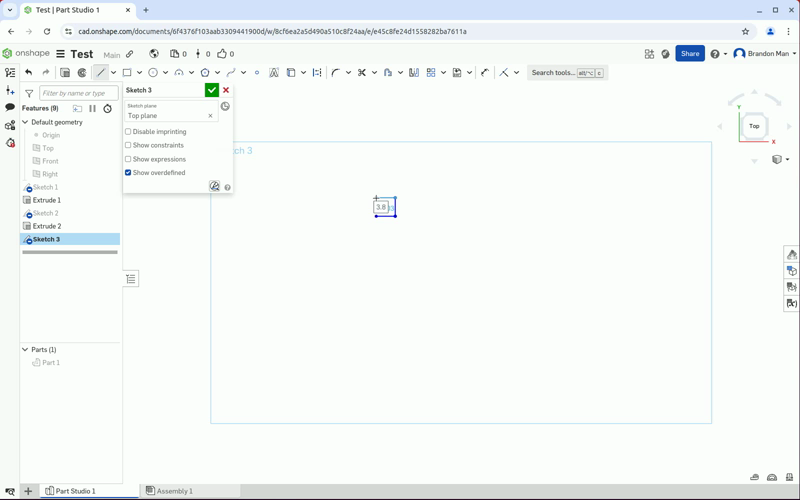
click(376, 197)
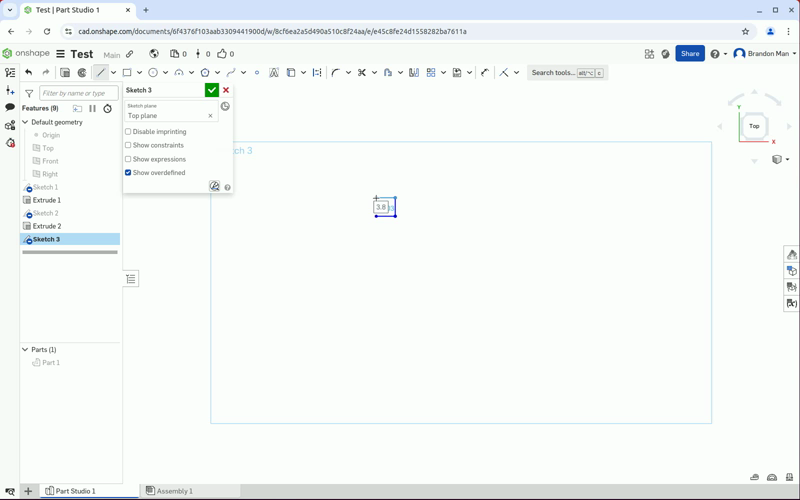
key_up(shift)
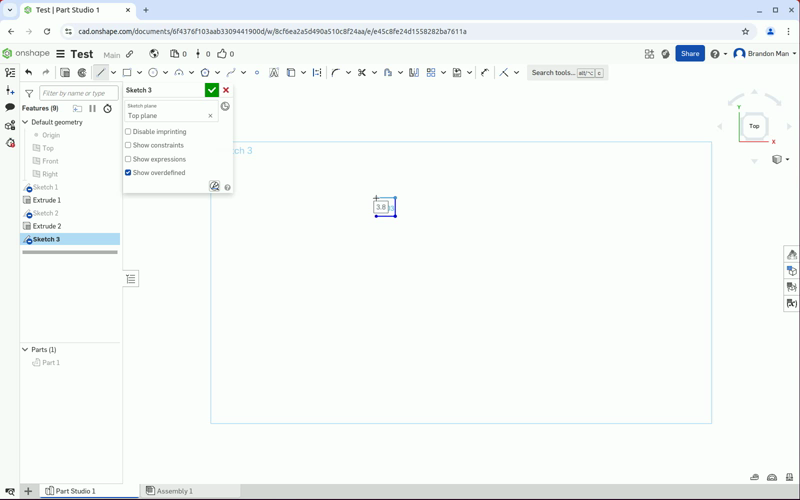
mouse_move(406, 197)
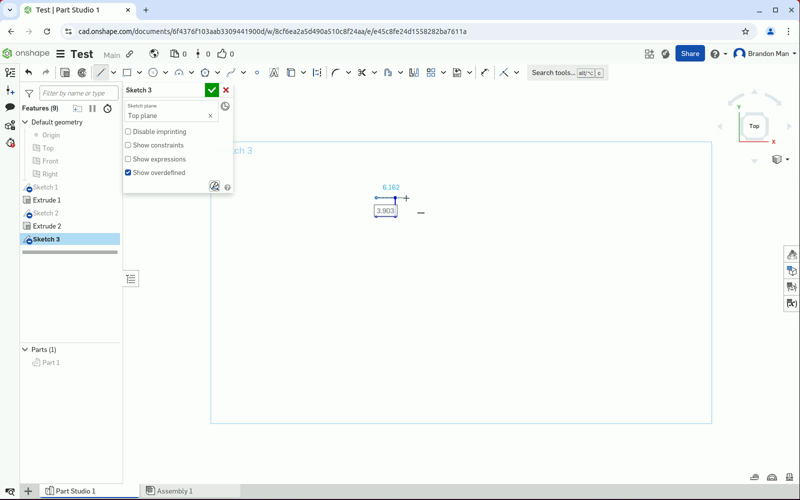
key_down(shift)
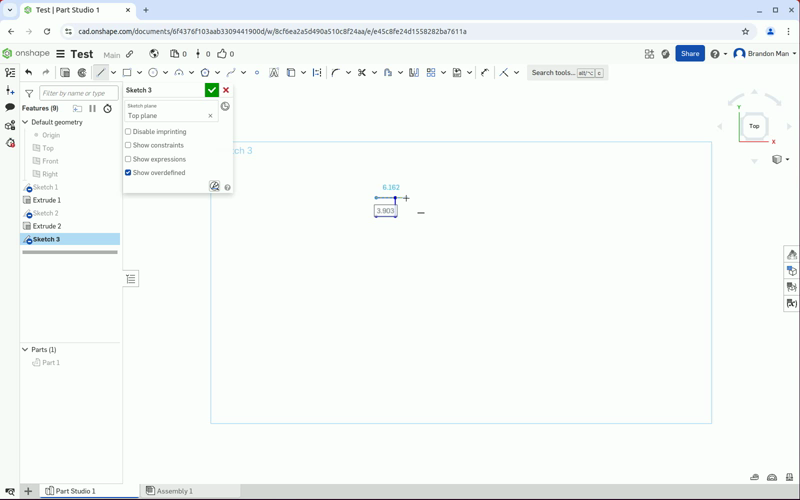
mouse_move(376, 216)
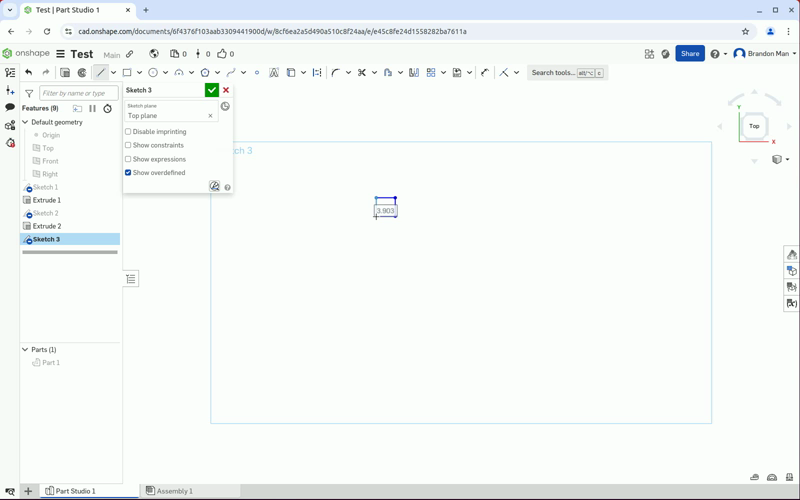
key_up(shift)
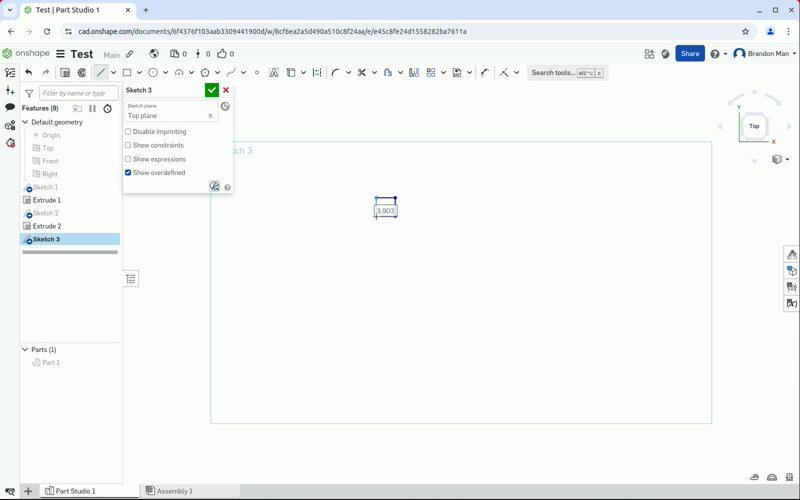
click(376, 216)
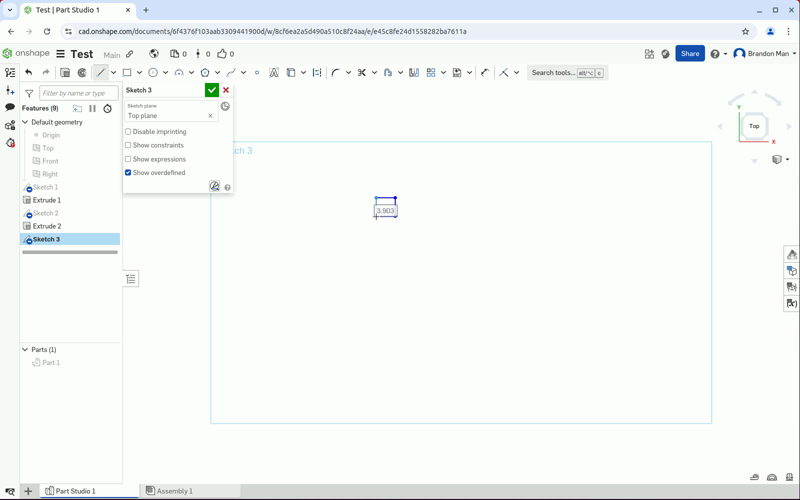
key(esc)
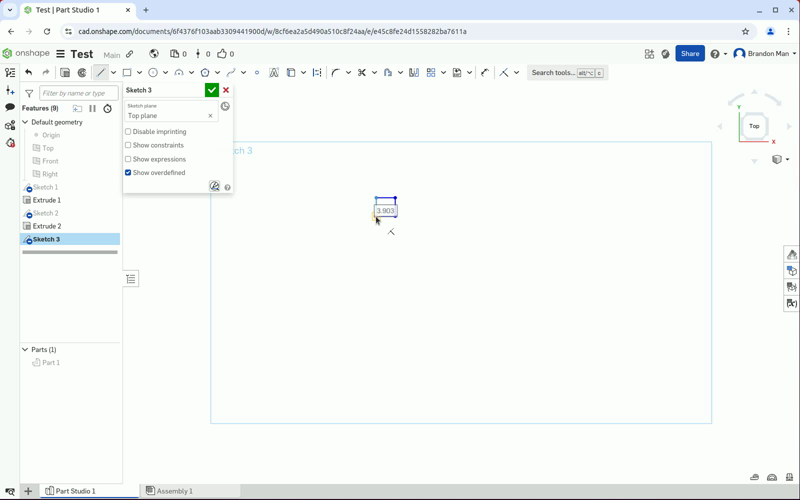
mouse_move(377, 209)
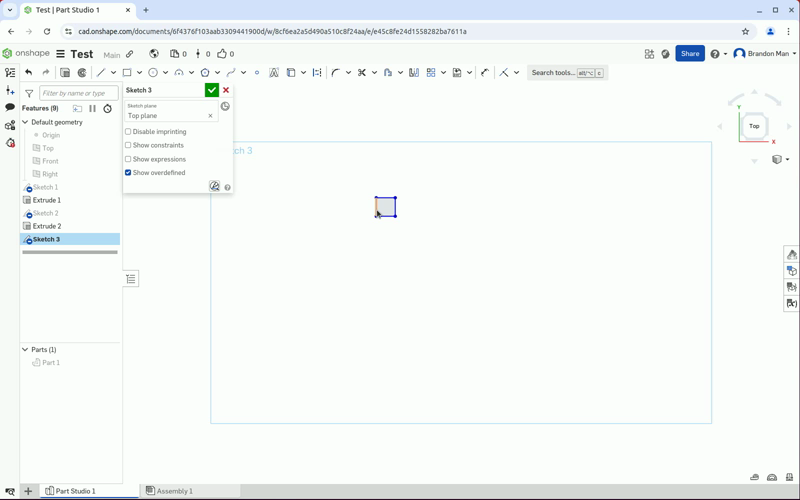
scroll(6)
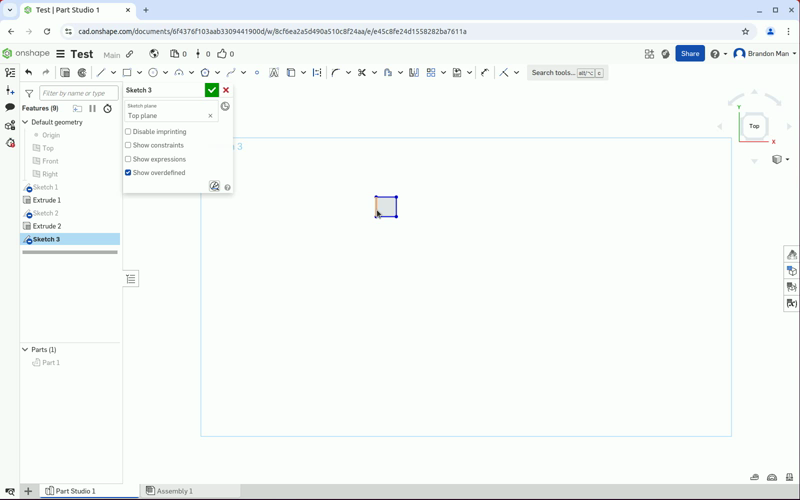
scroll(6)
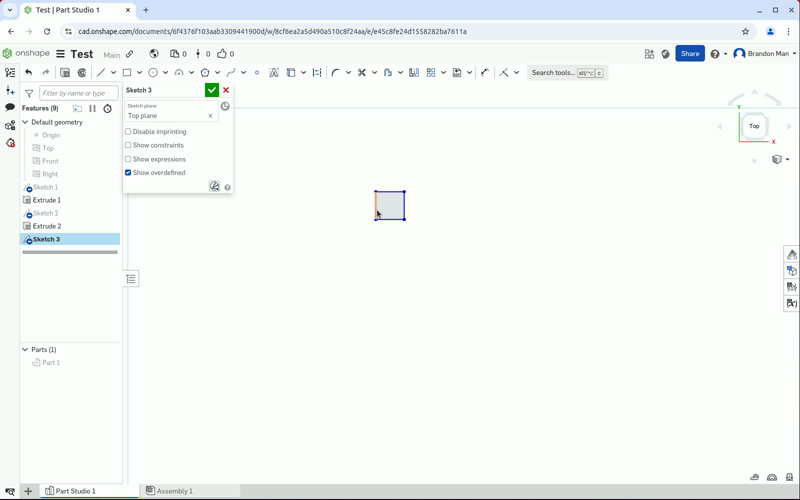
scroll(6)
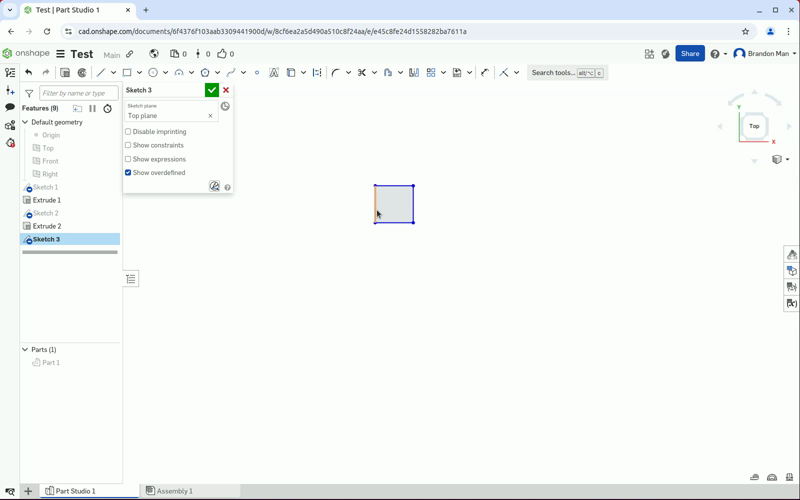
scroll(6)
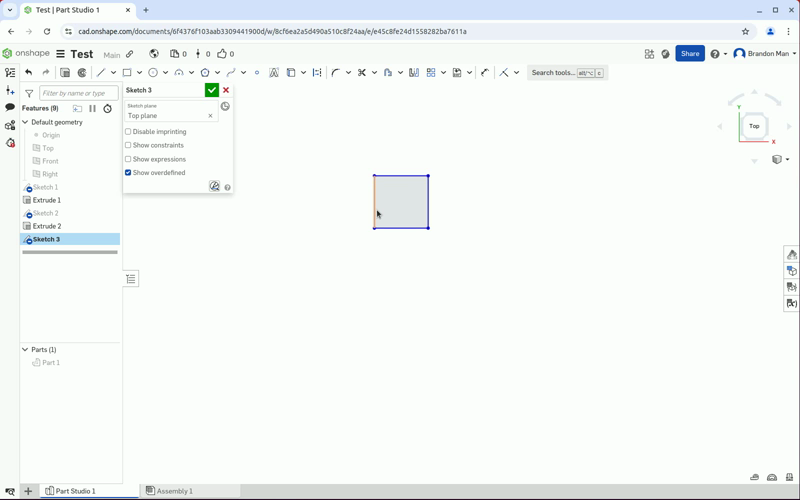
scroll(6)
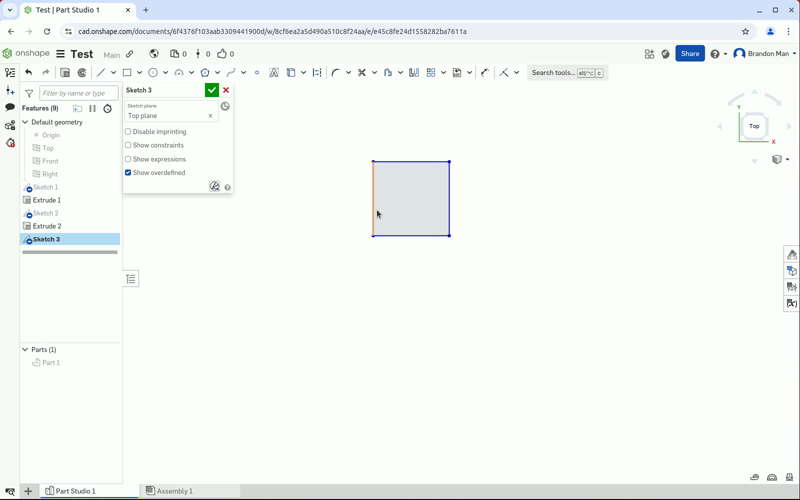
scroll(6)
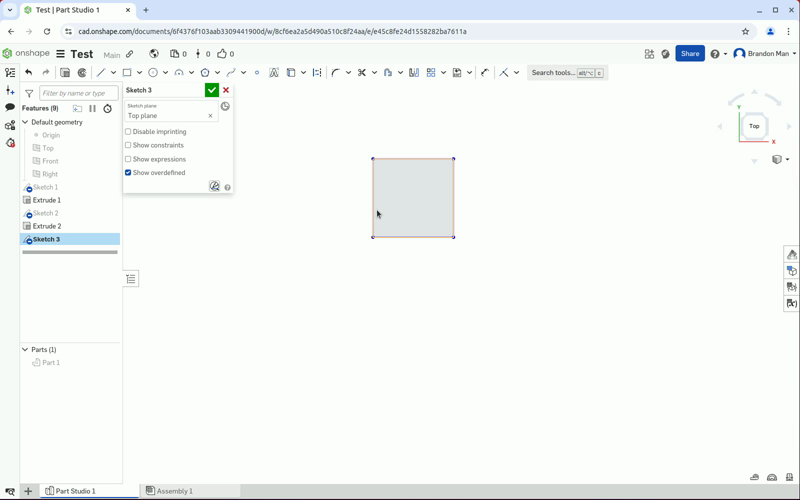
scroll(6)
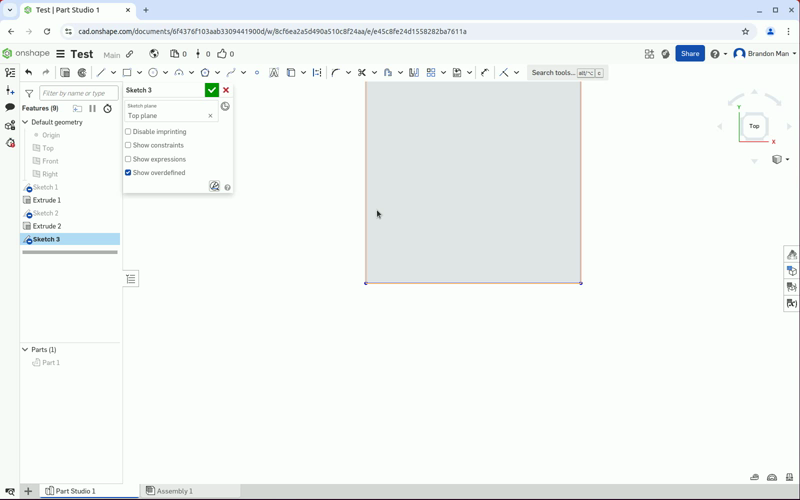
click(377, 209)
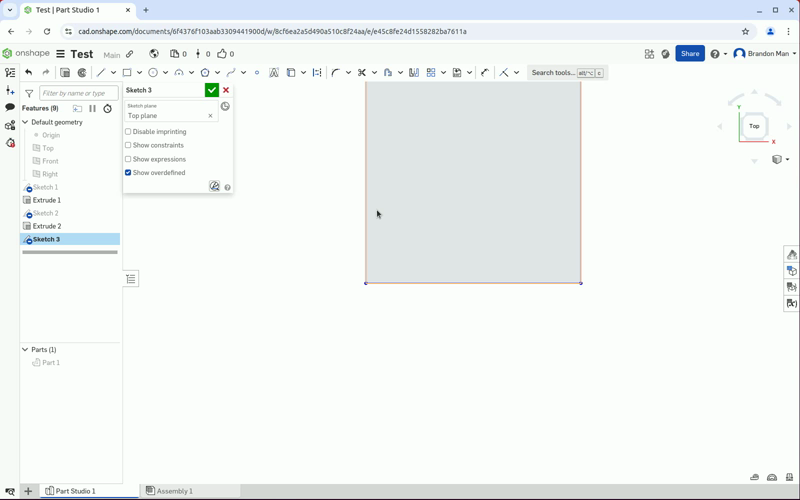
scroll(-6)
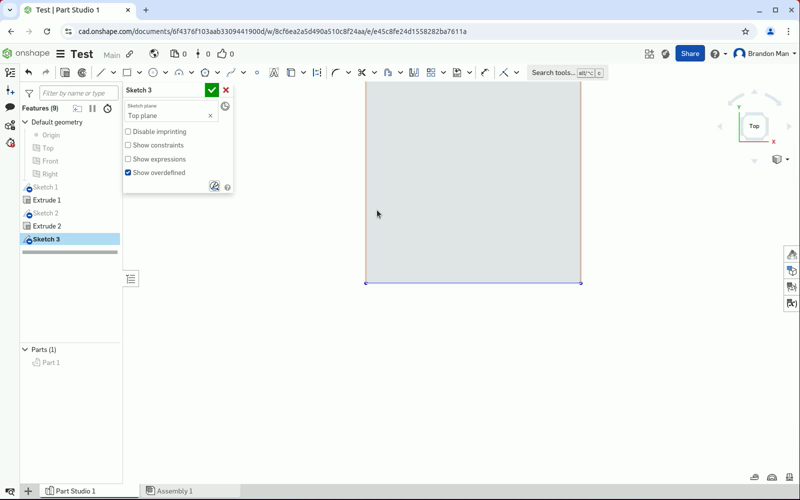
scroll(-6)
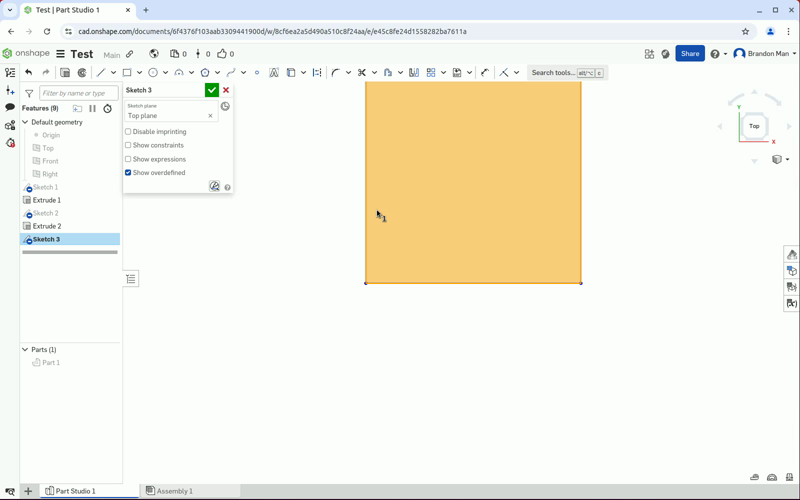
scroll(-6)
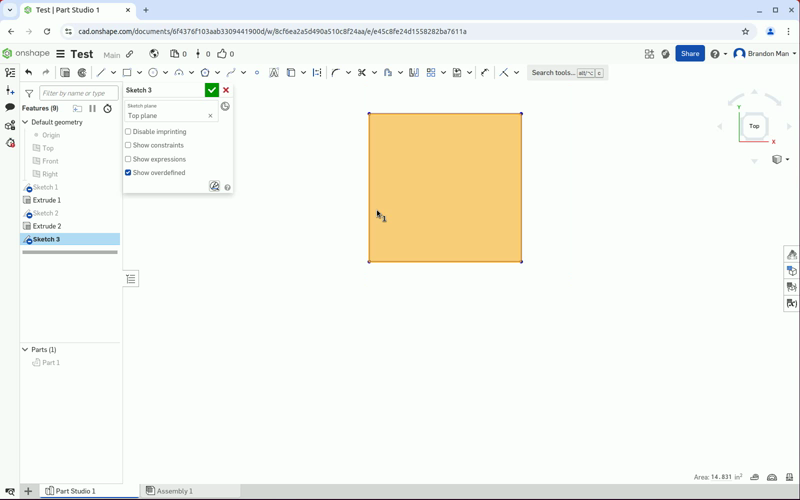
scroll(-6)
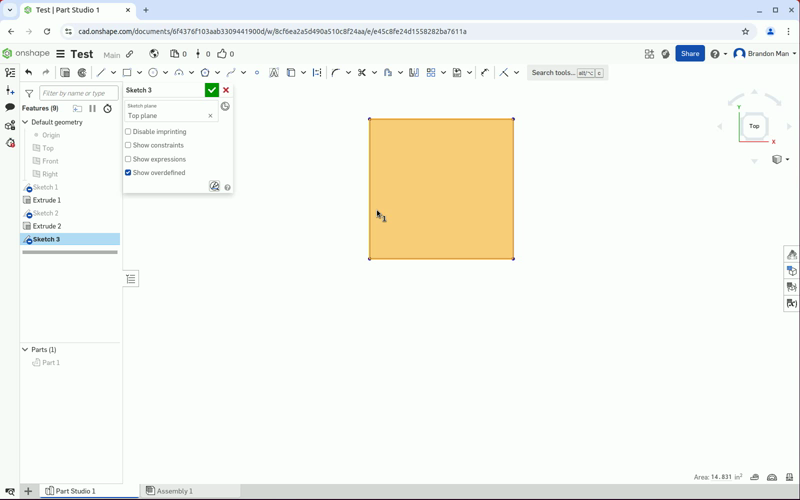
scroll(-6)
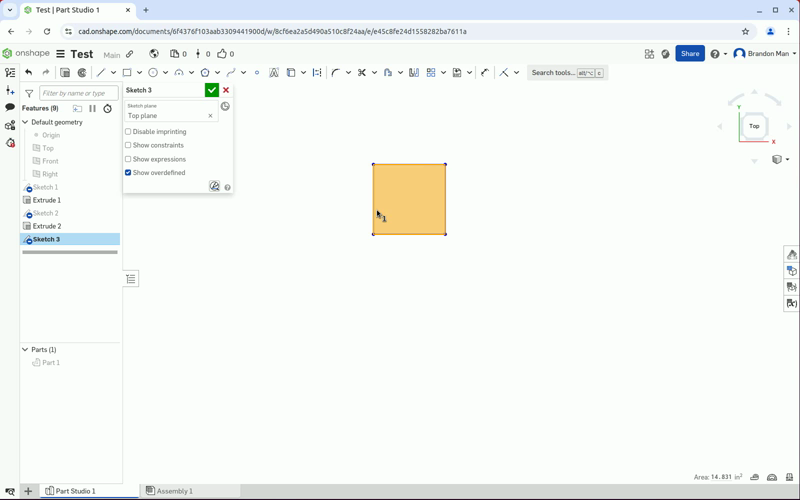
scroll(-6)
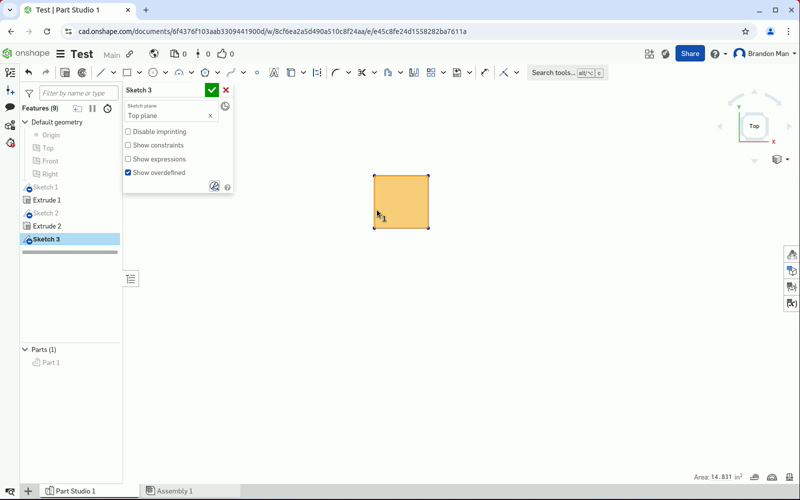
scroll(-6)
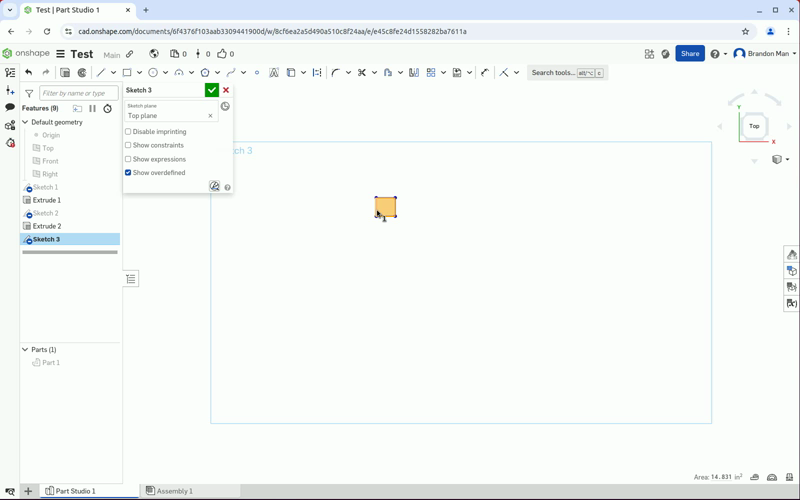
mouse_move(73, 352)
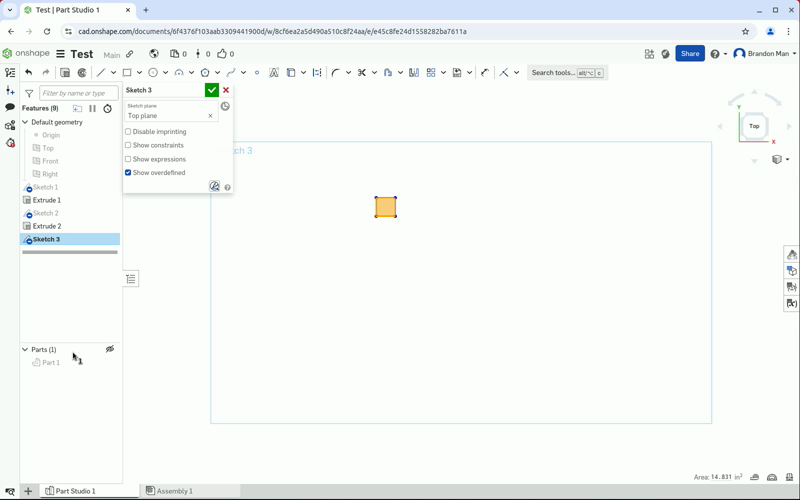
key(shift+y)
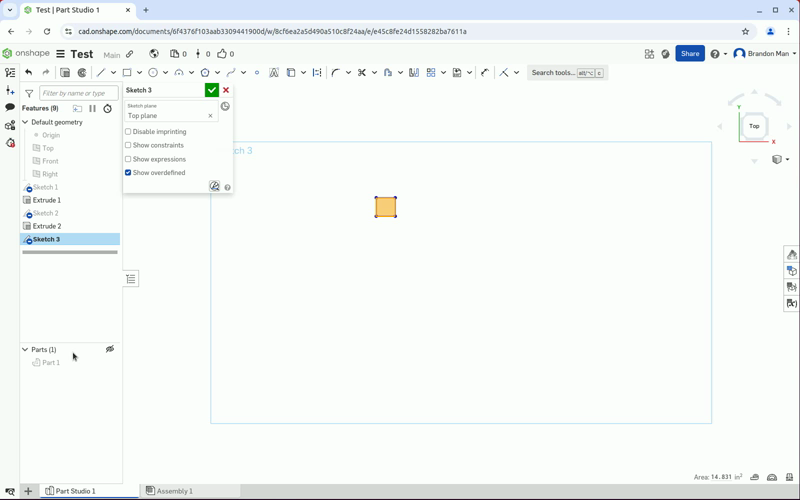
key(shift+e)
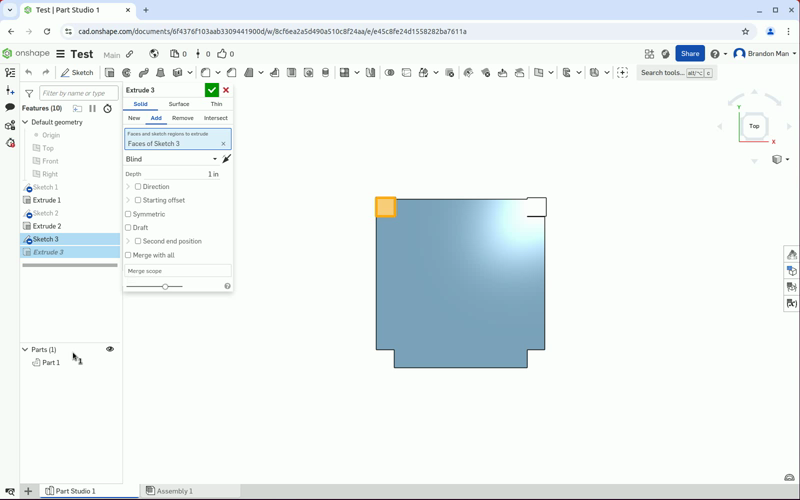
mouse_move(143, 106)
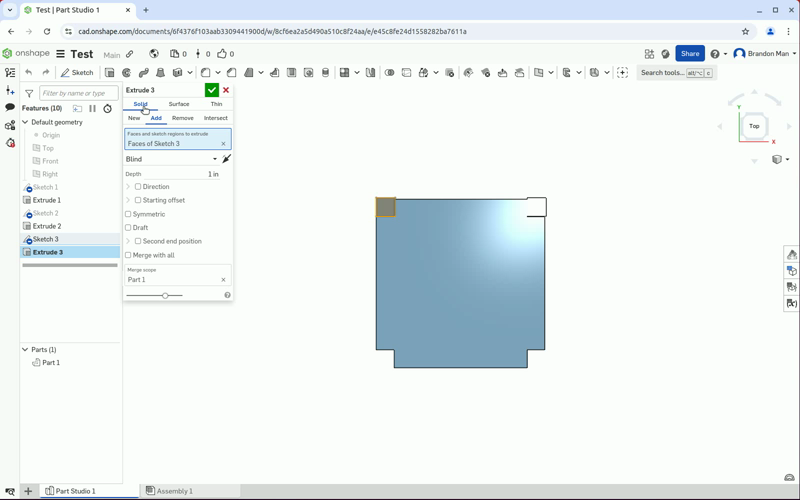
click(143, 106)
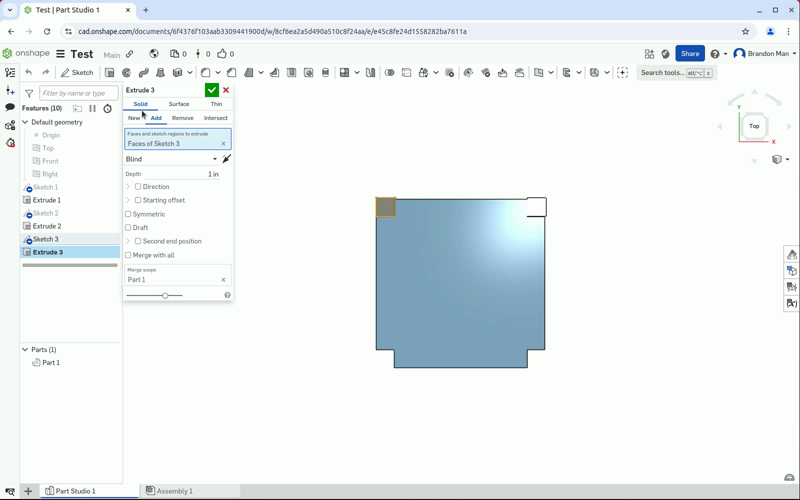
mouse_move(137, 120)
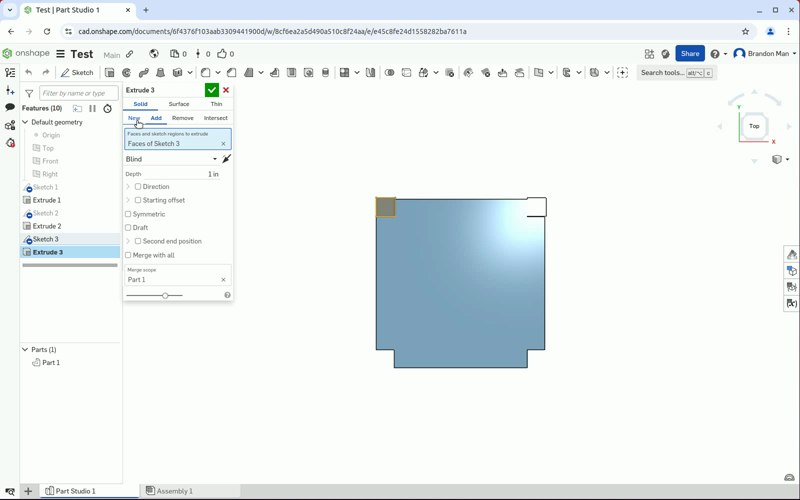
click(137, 120)
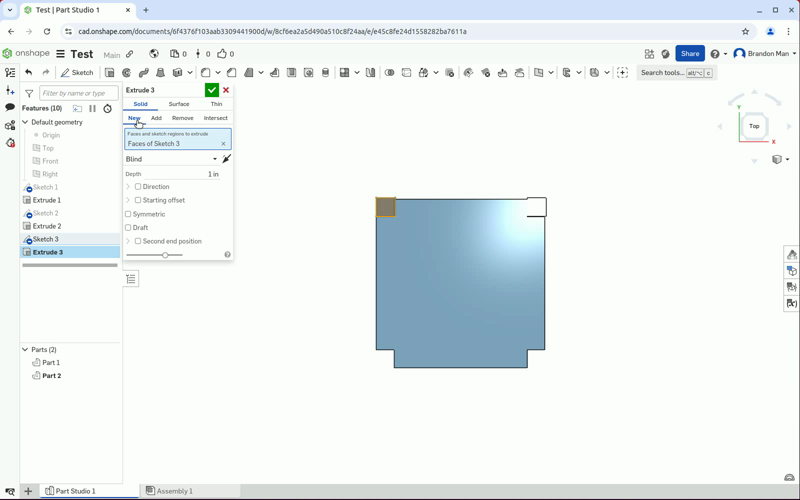
key(tab, 4)
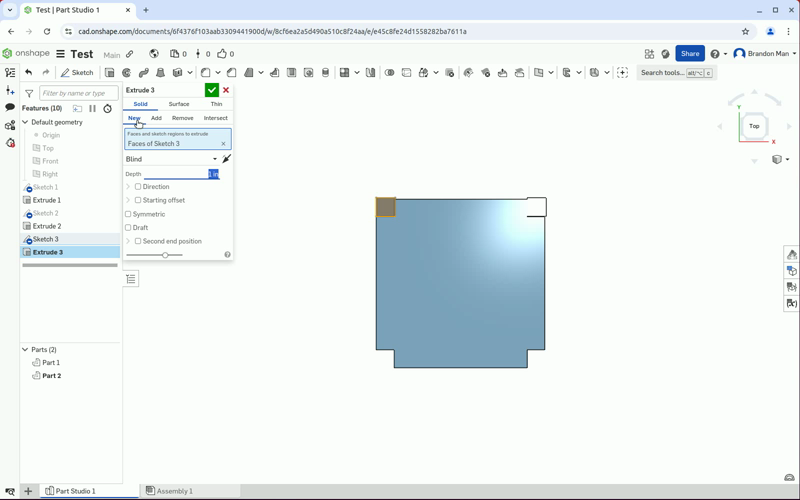
text(-23.108)
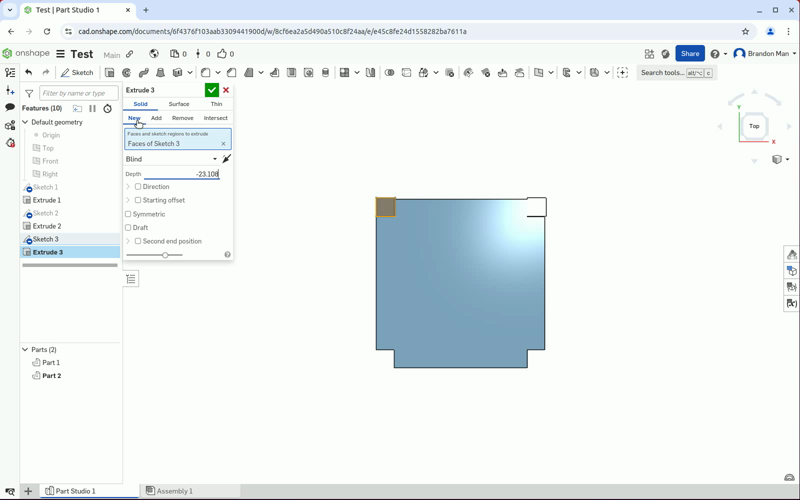
key(enter)
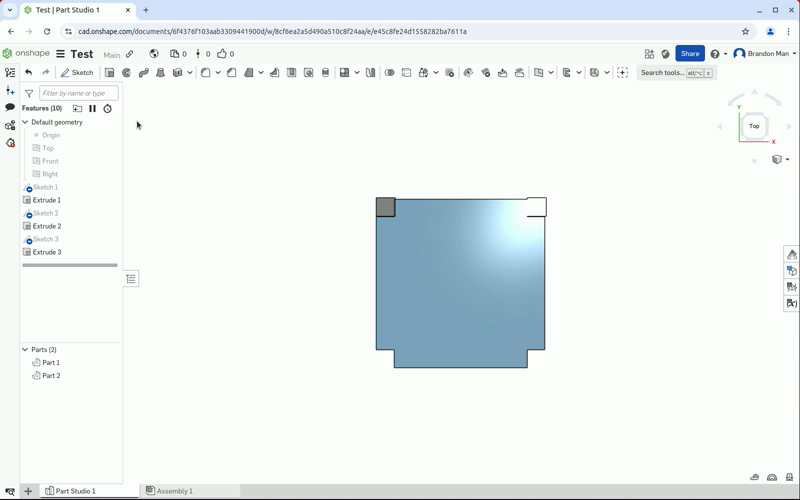
key(shift+h)
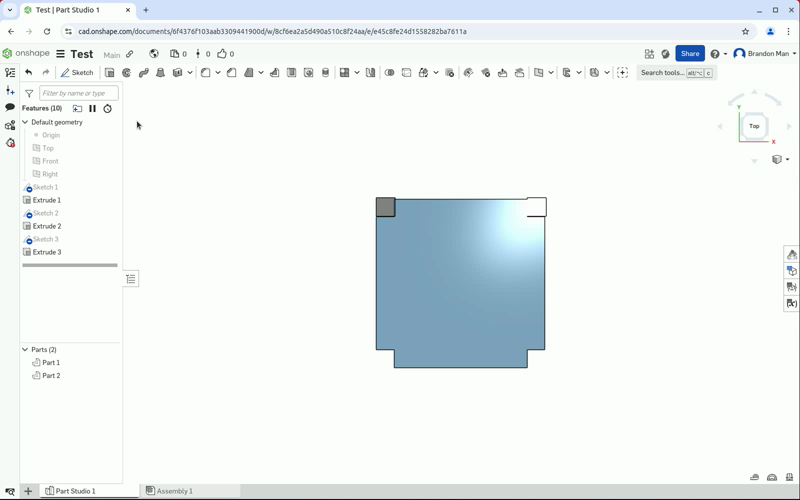
key(shift+h)
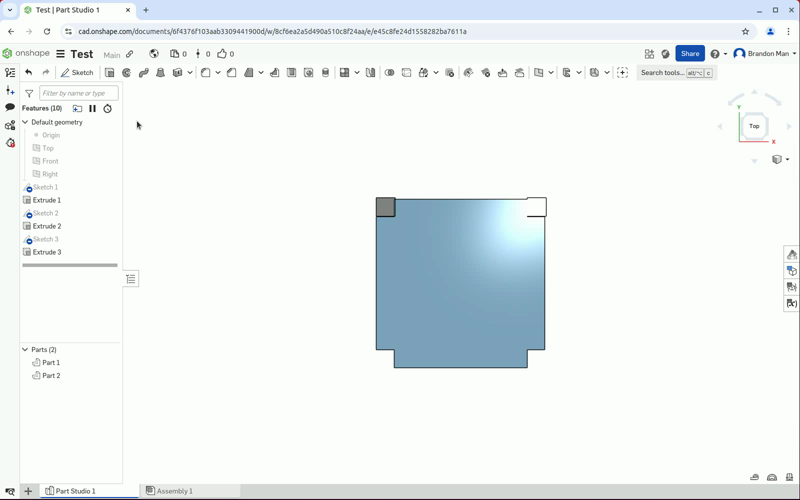
mouse_move(73, 189)
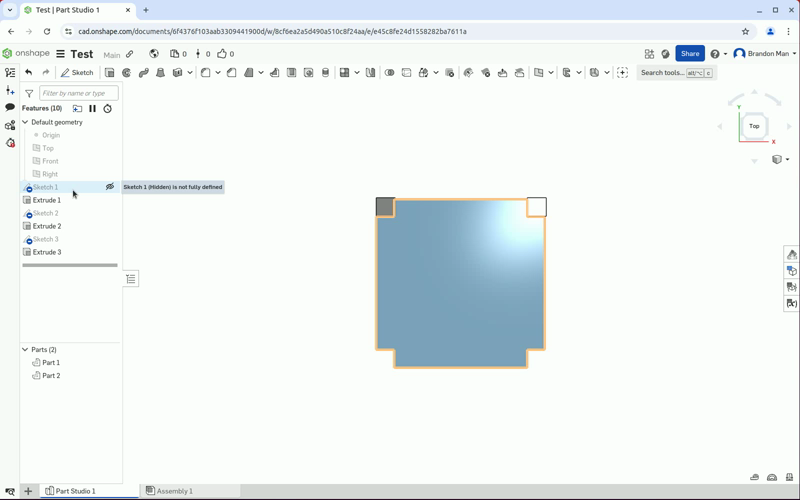
click(73, 189)
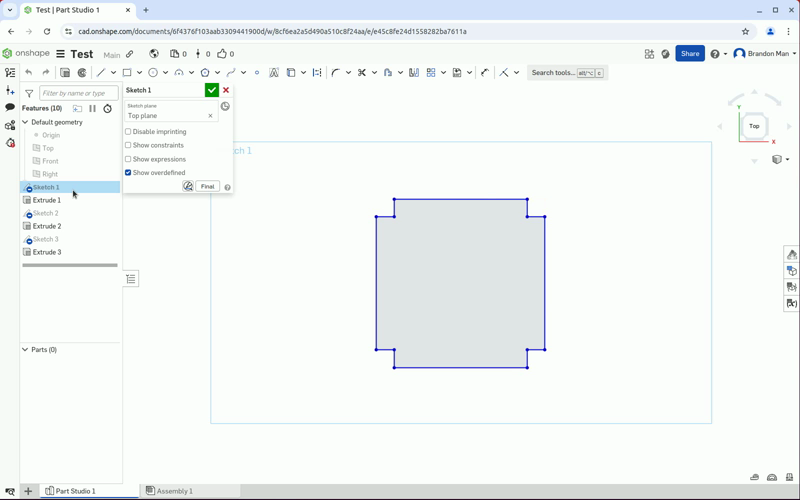
mouse_move(229, 92)
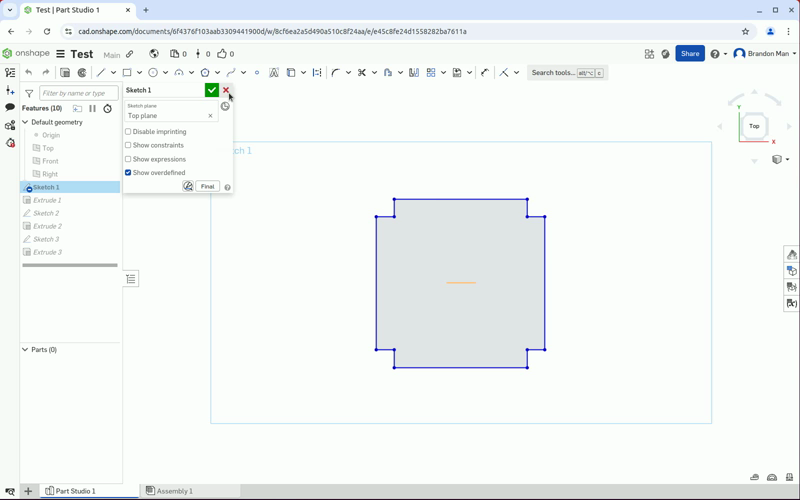
click(229, 92)
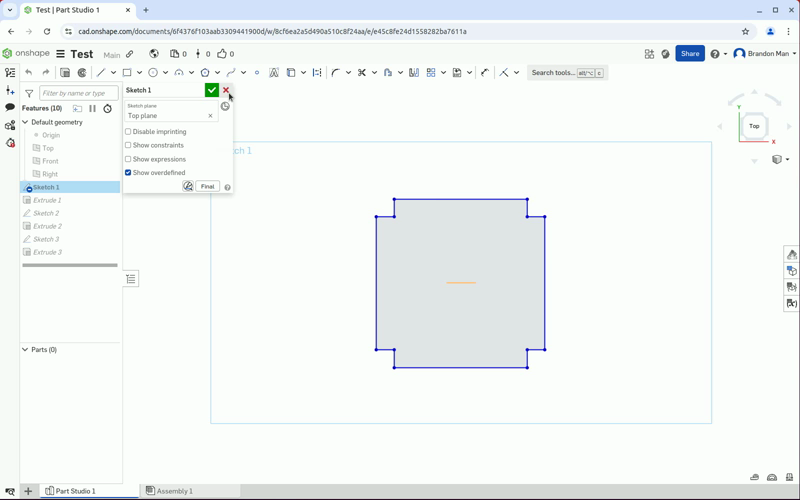
key(shift+s)
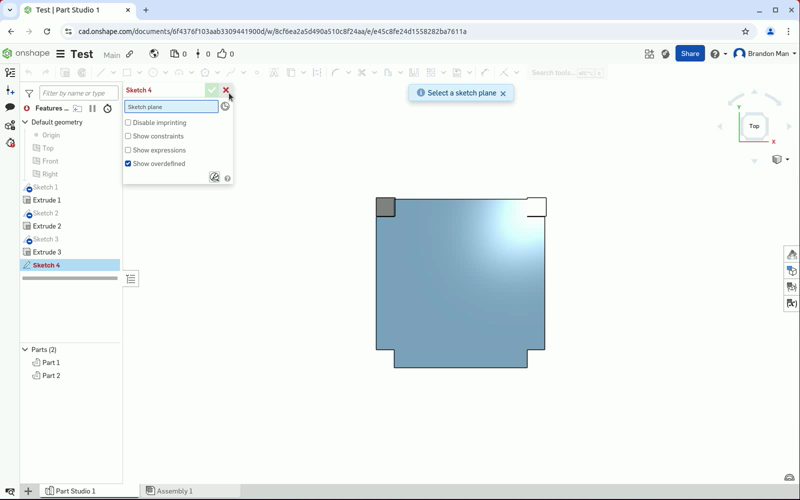
mouse_move(73, 150)
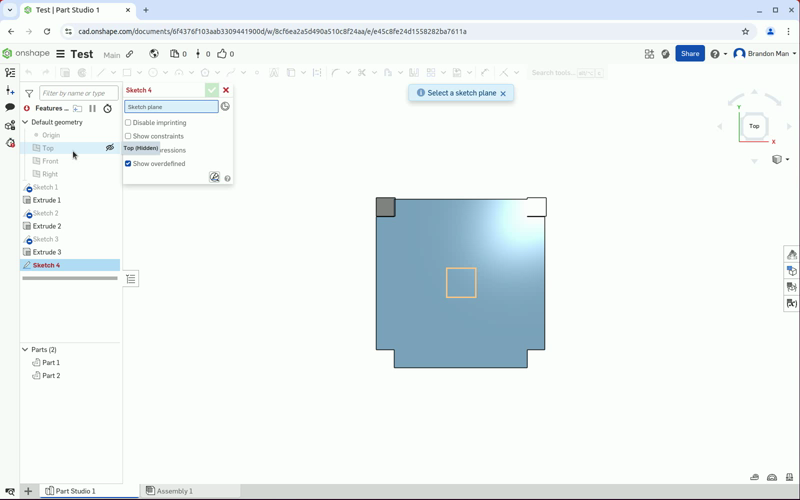
click(73, 150)
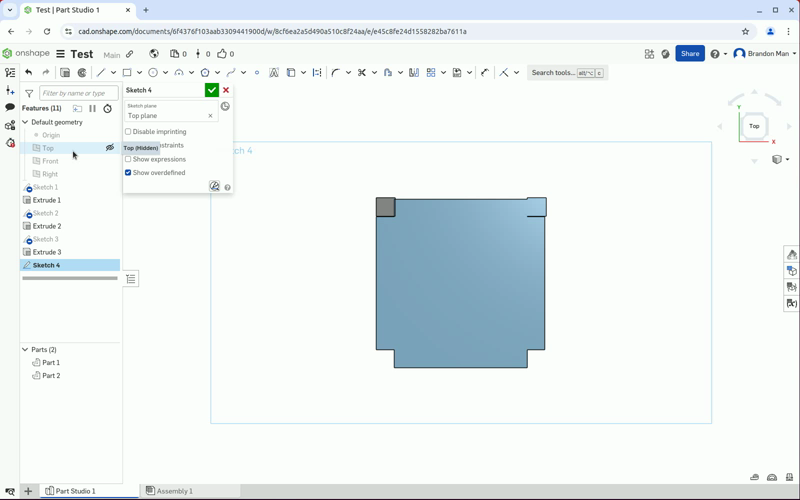
mouse_move(73, 352)
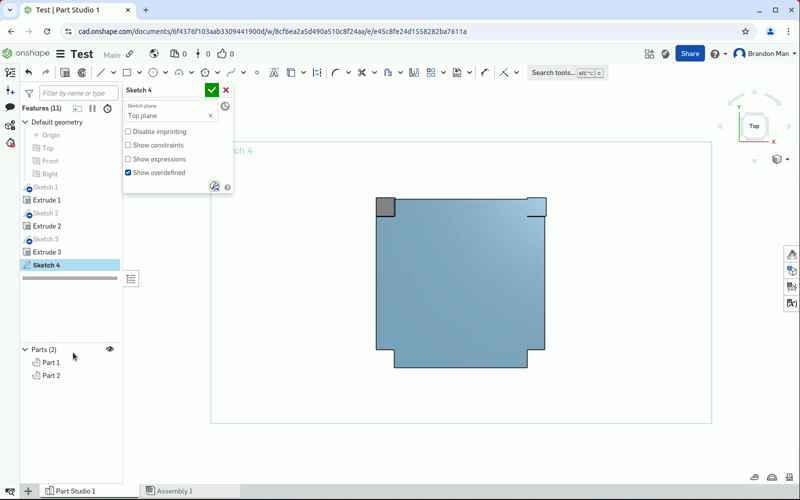
key(y)
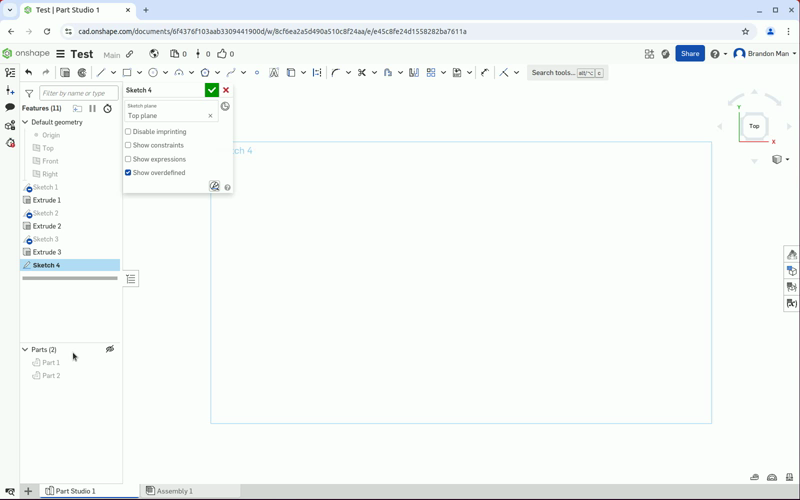
key(l)
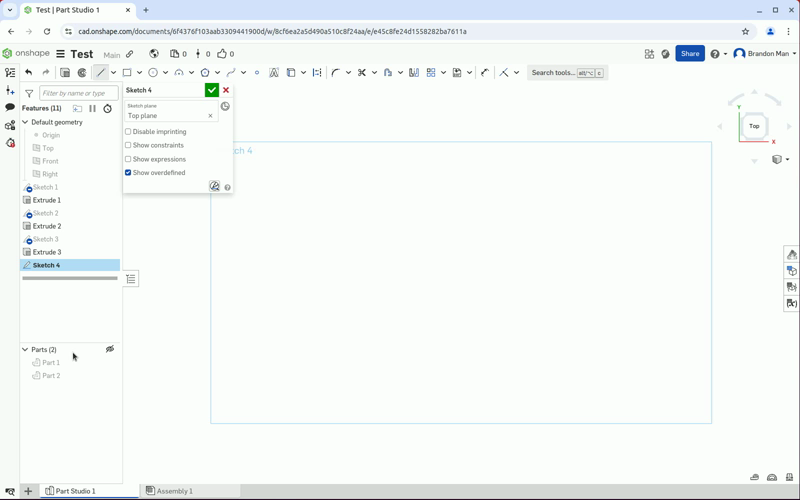
key_down(shift)
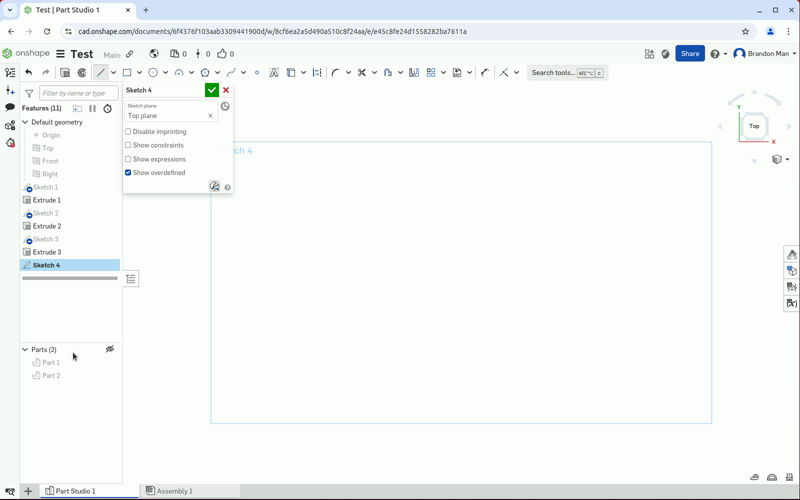
mouse_move(527, 367)
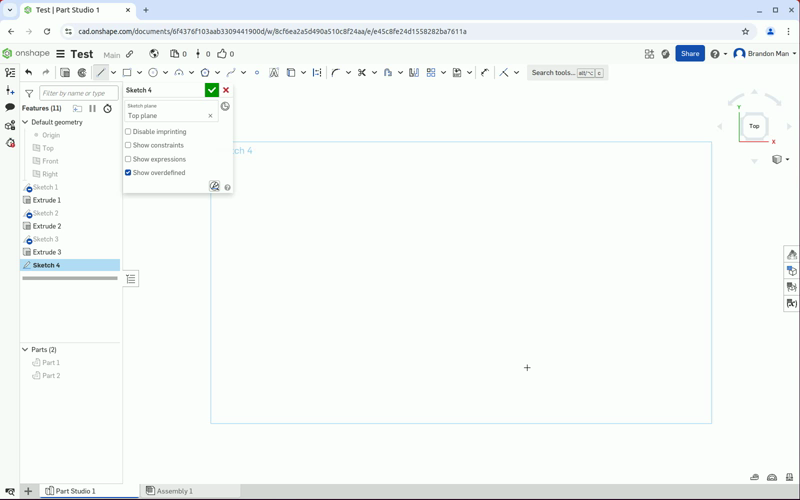
click(527, 367)
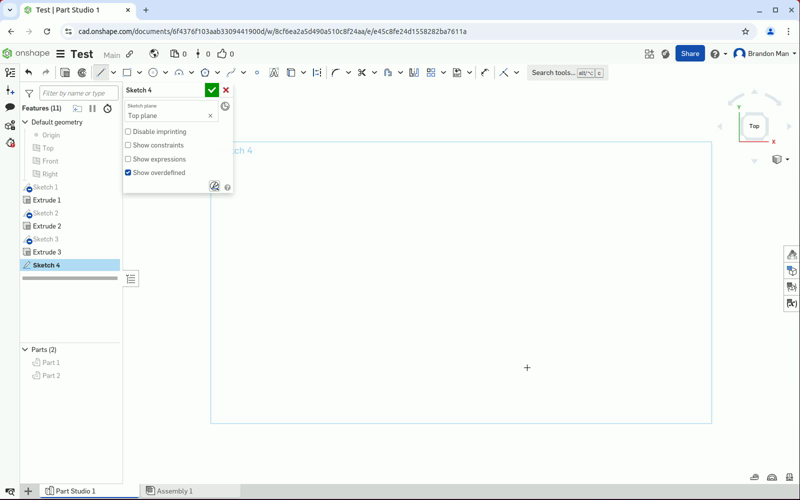
key_up(shift)
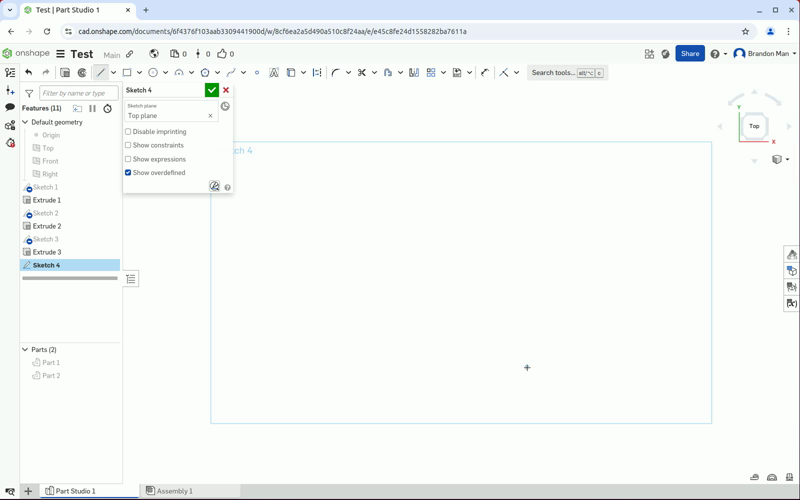
key_down(shift)
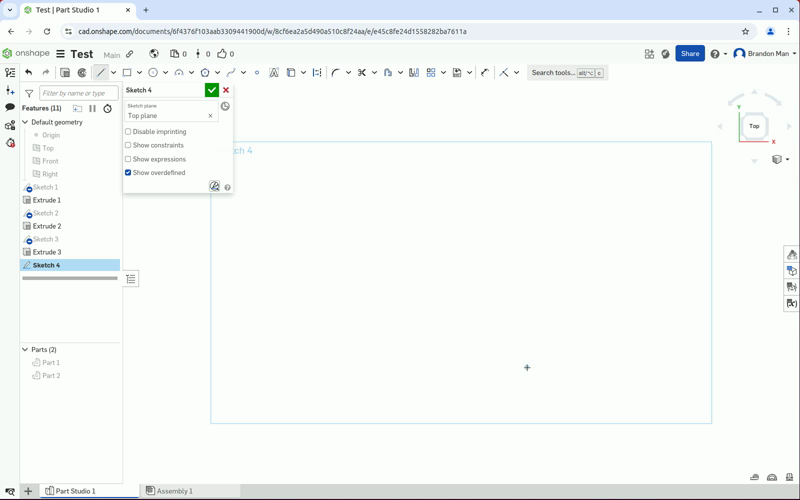
mouse_move(557, 367)
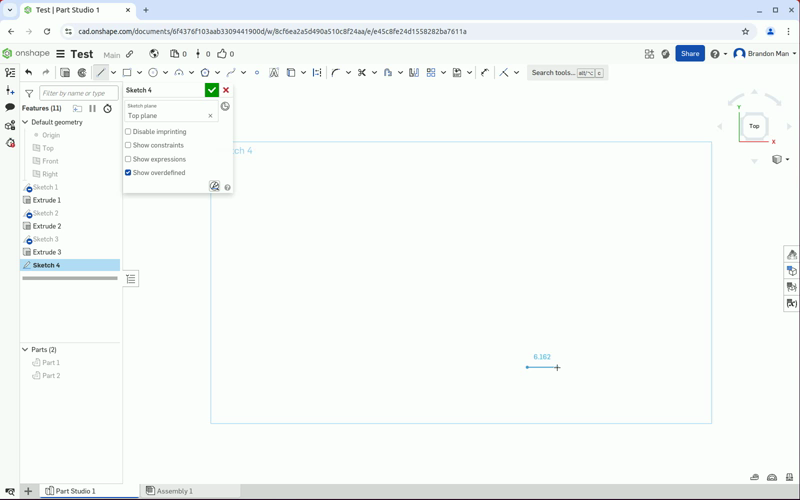
mouse_move(546, 367)
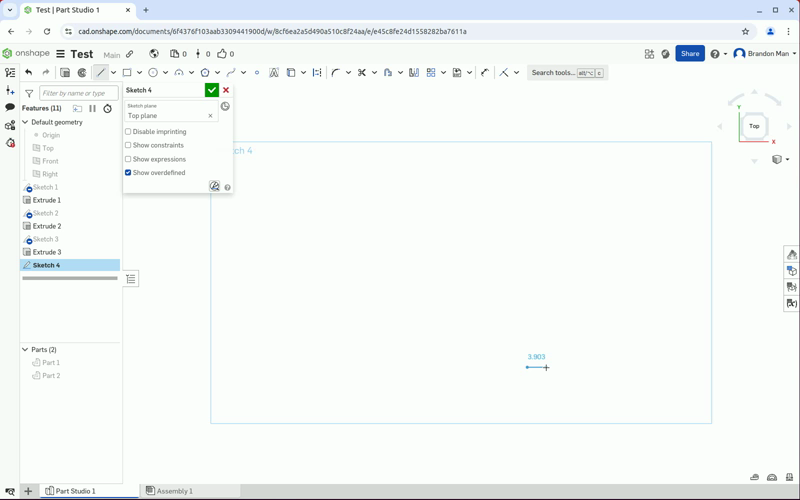
click(546, 367)
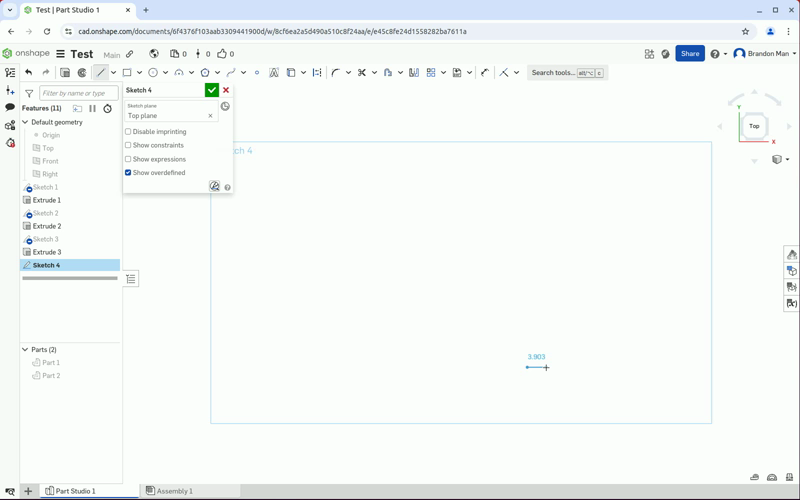
key_up(shift)
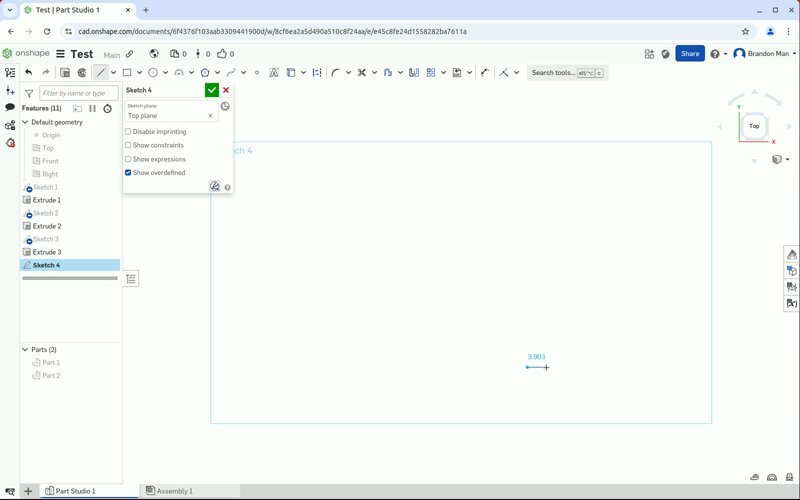
key_down(shift)
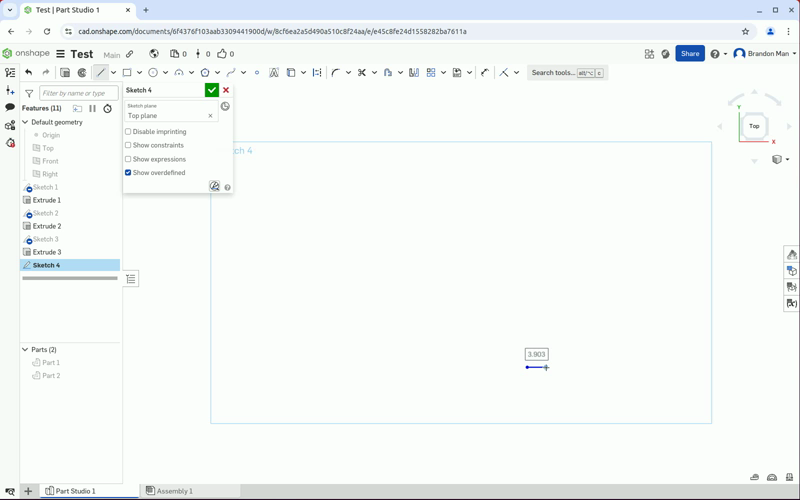
mouse_move(576, 367)
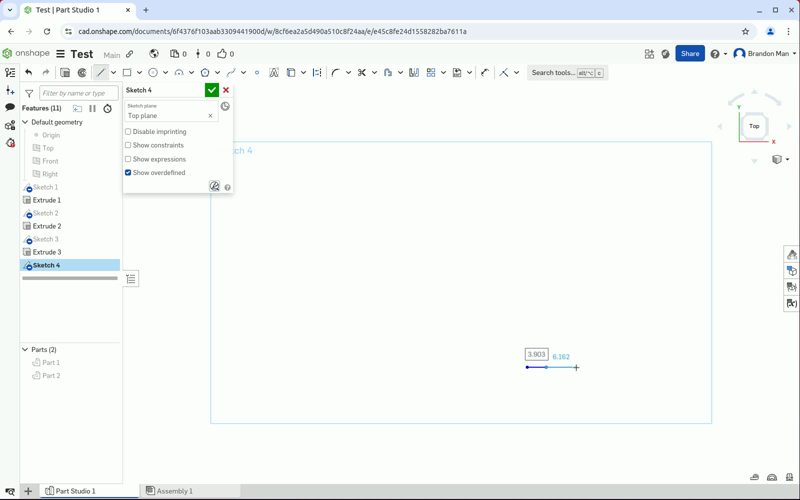
mouse_move(546, 348)
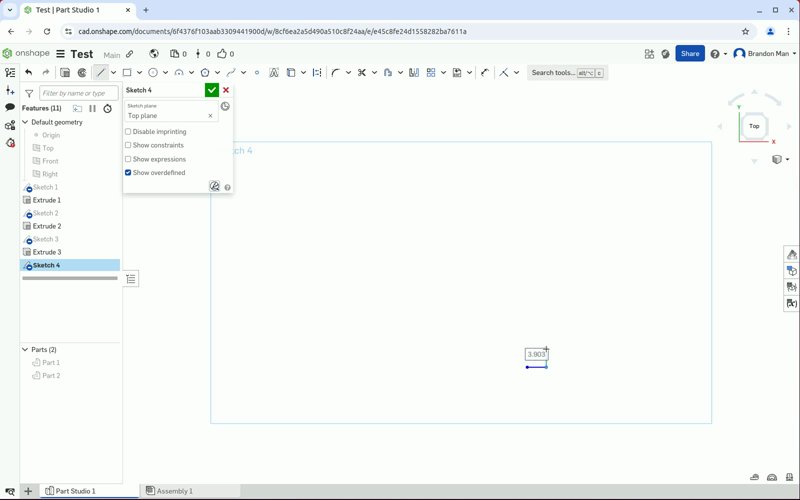
click(546, 348)
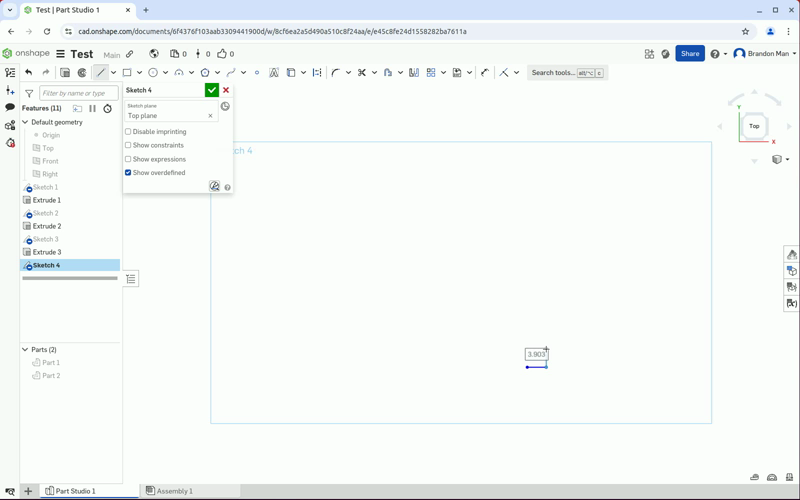
key_up(shift)
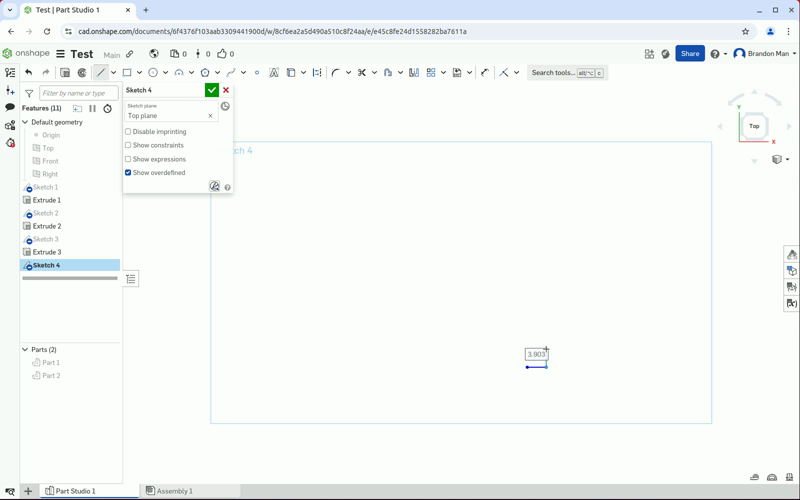
key_down(shift)
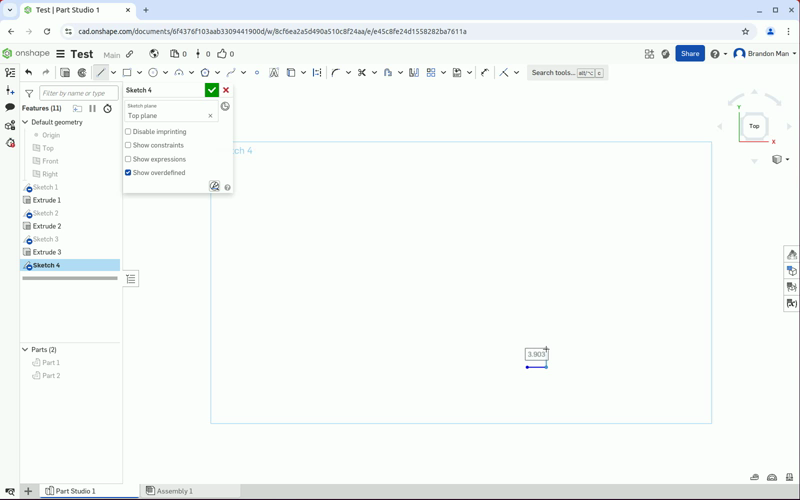
mouse_move(576, 348)
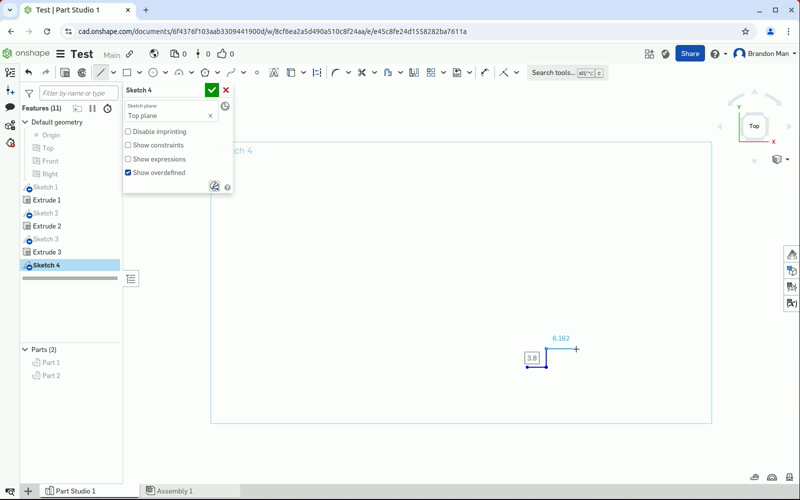
mouse_move(527, 348)
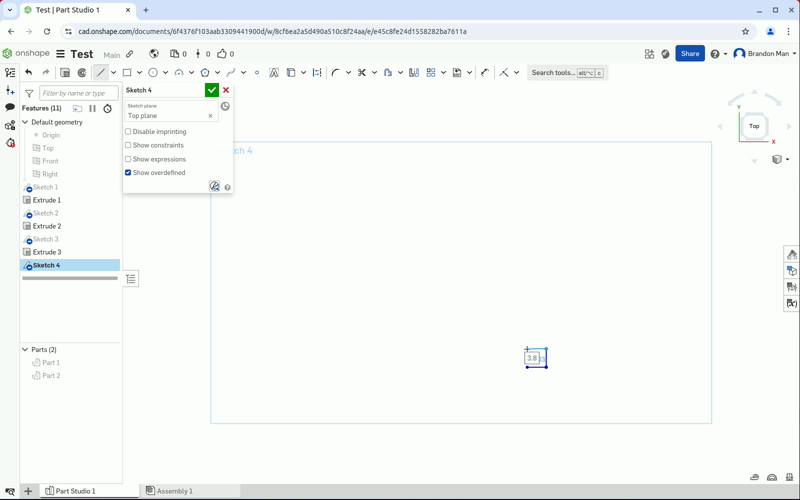
click(527, 348)
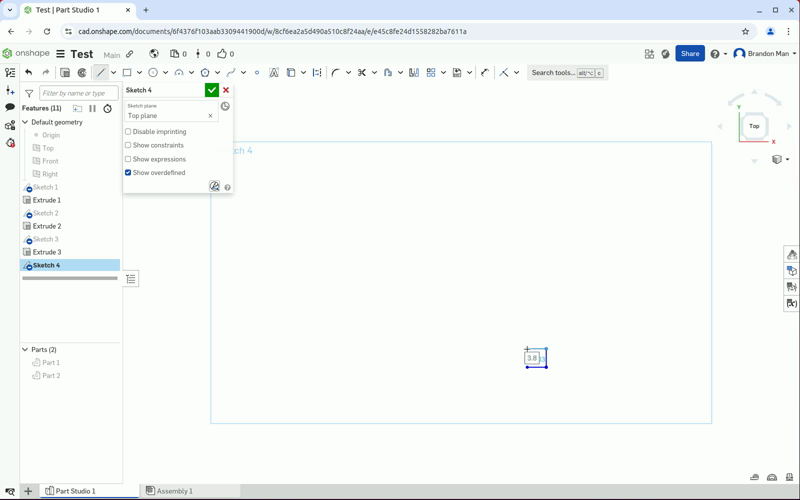
key_up(shift)
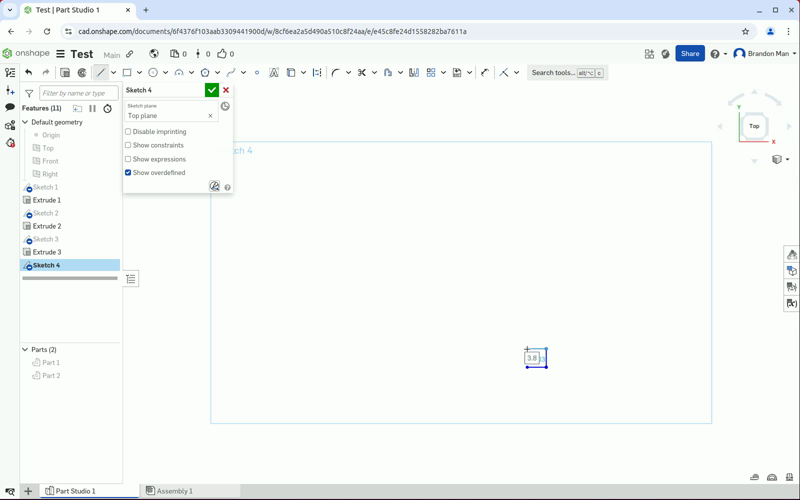
mouse_move(557, 348)
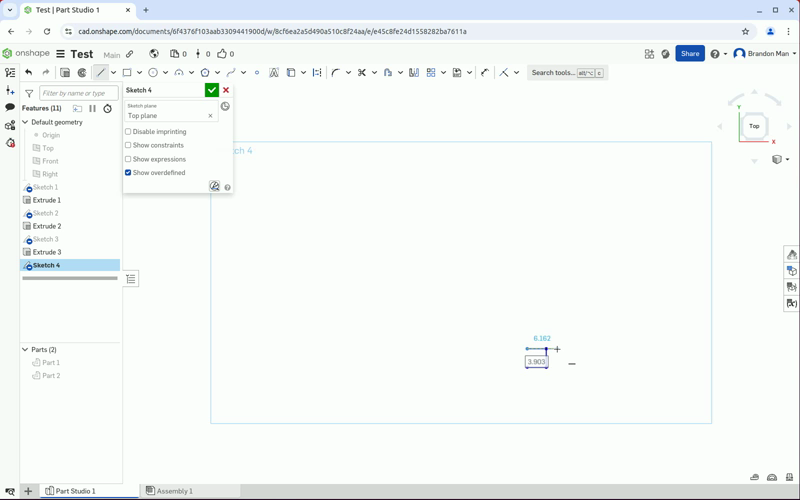
key_down(shift)
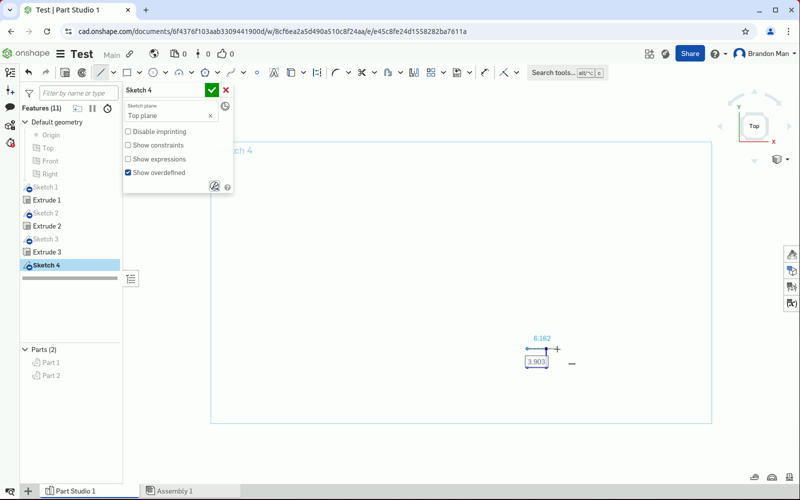
mouse_move(527, 367)
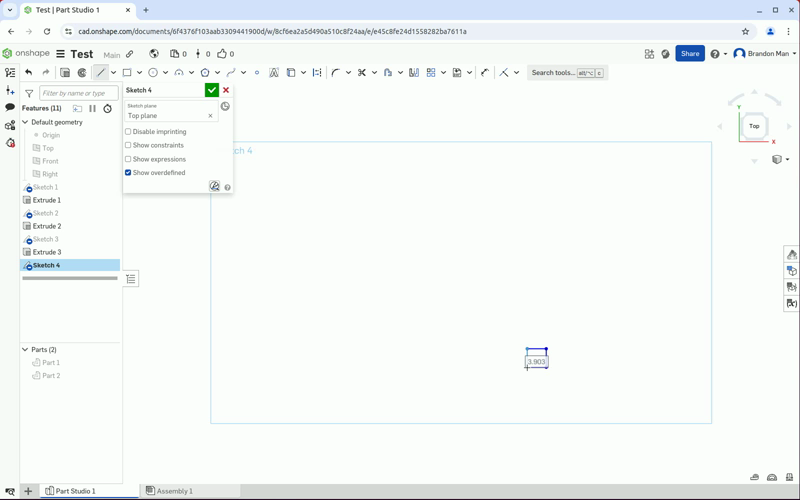
key_up(shift)
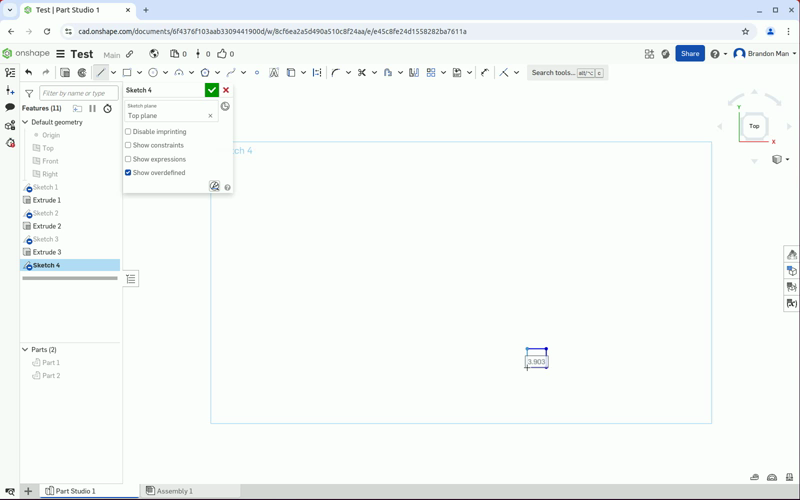
click(527, 367)
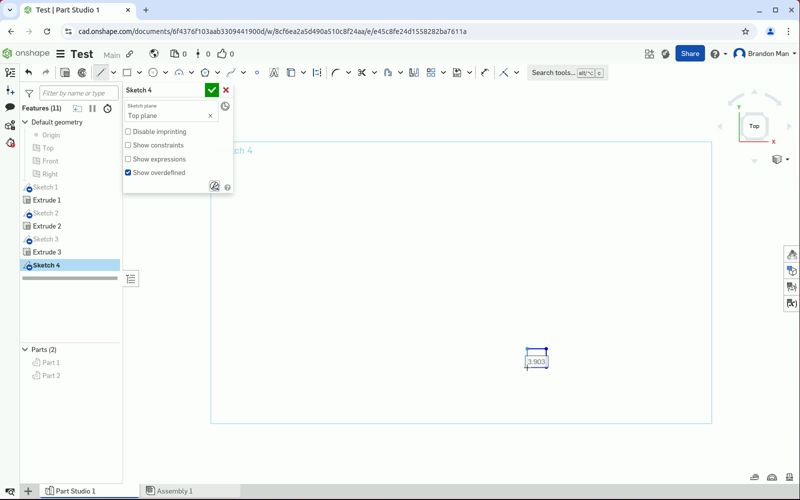
key(esc)
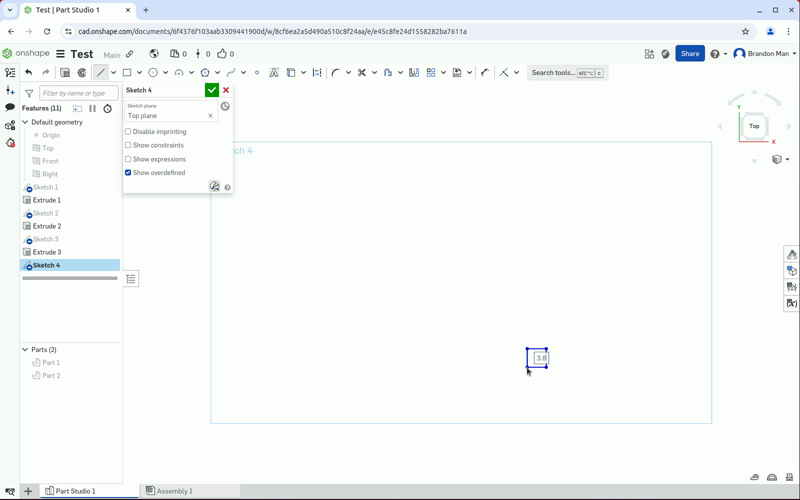
mouse_move(536, 349)
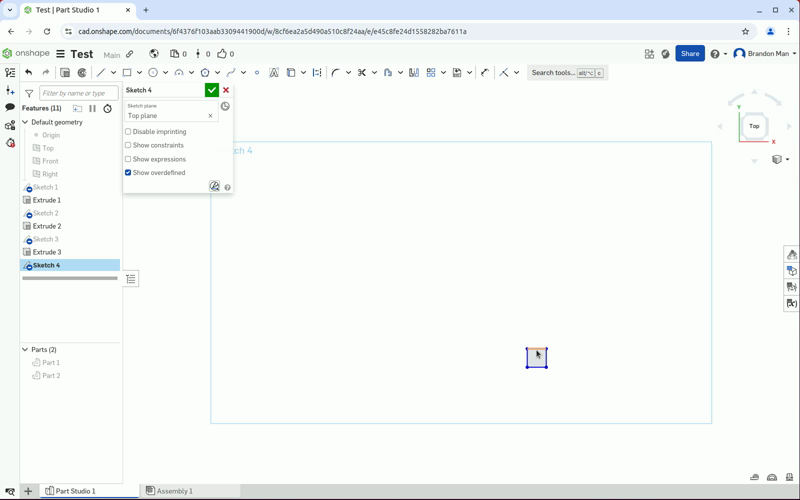
scroll(6)
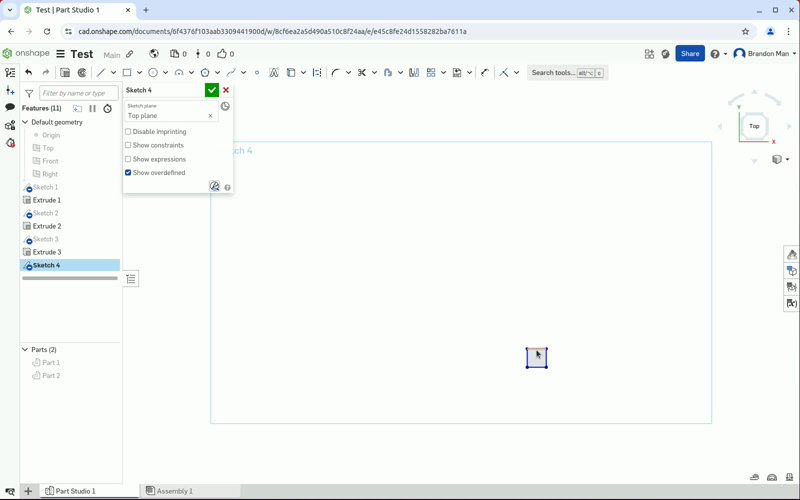
scroll(6)
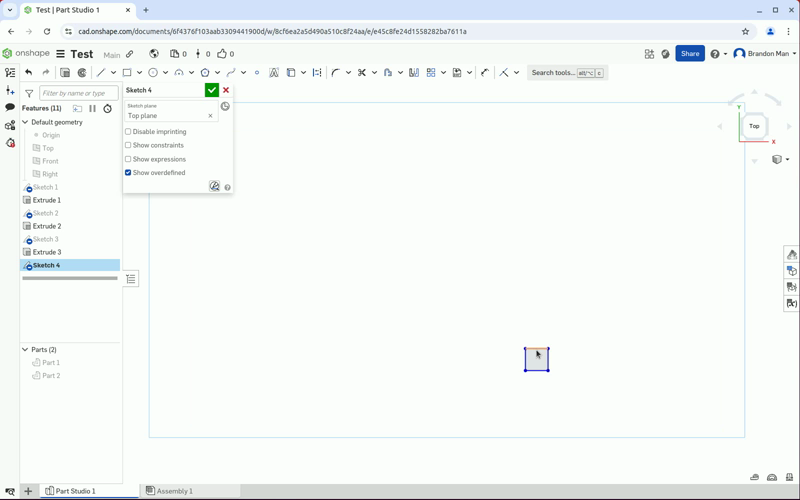
scroll(6)
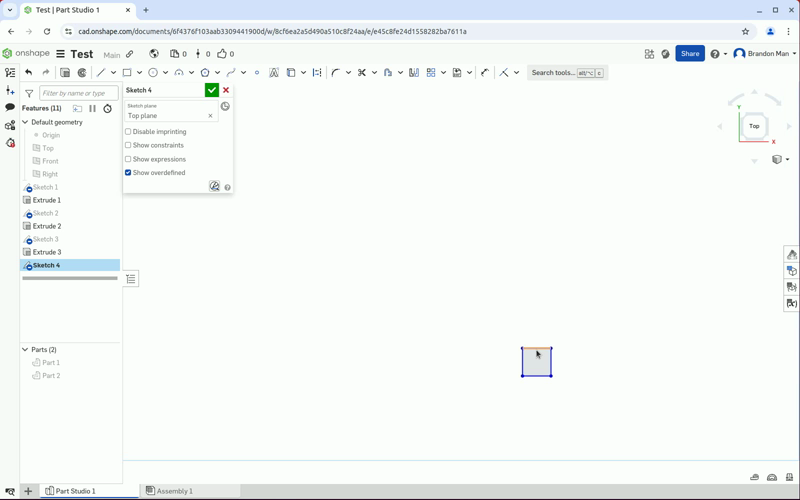
scroll(6)
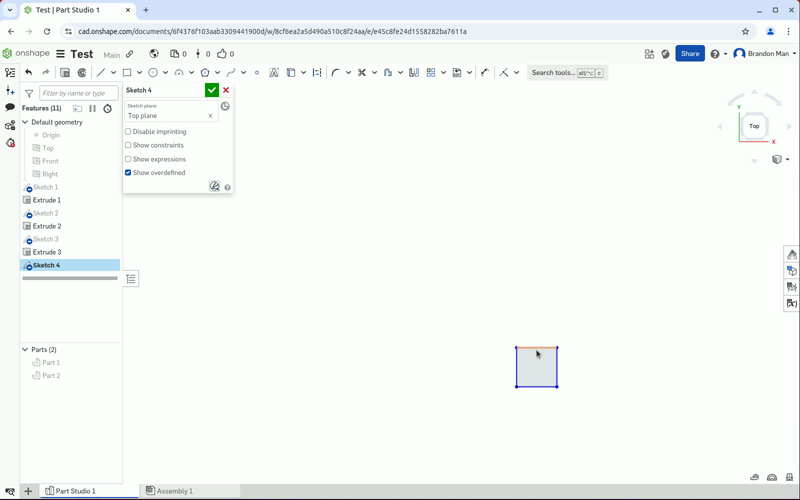
scroll(6)
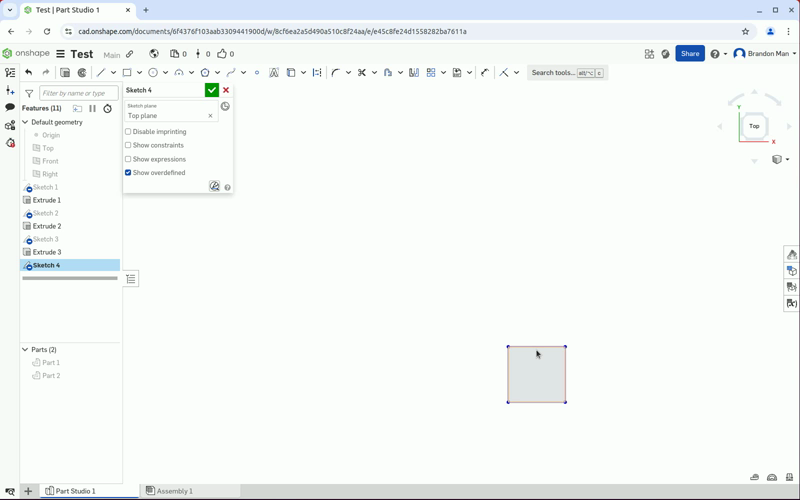
scroll(6)
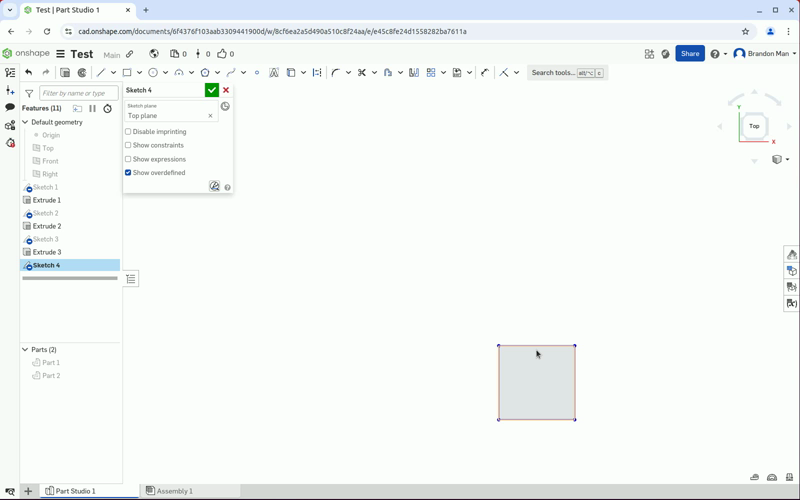
scroll(6)
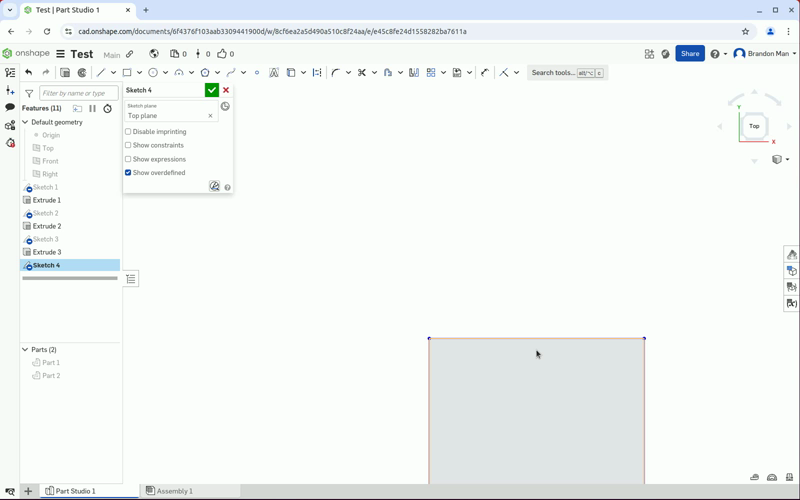
click(536, 349)
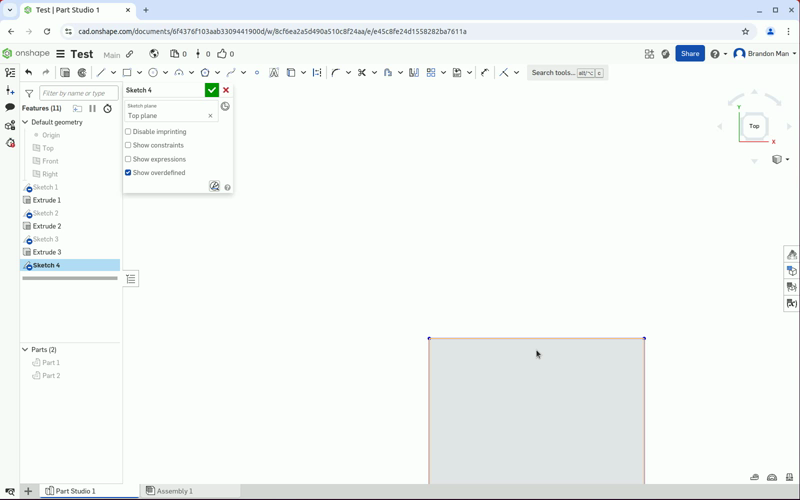
scroll(-6)
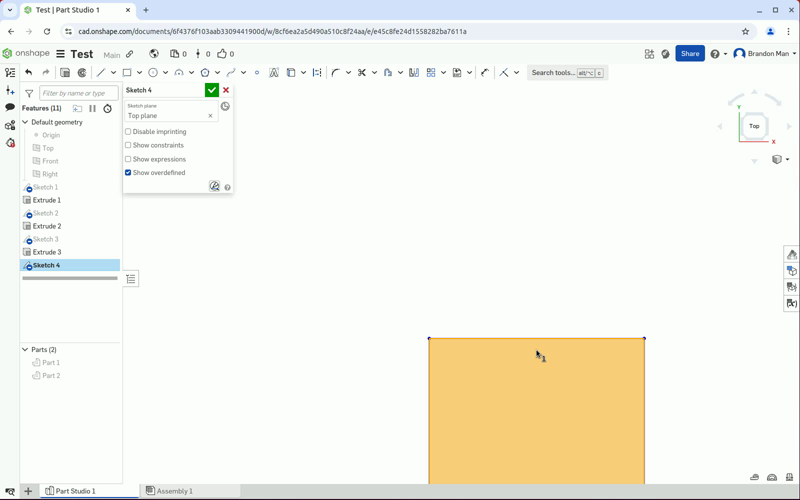
scroll(-6)
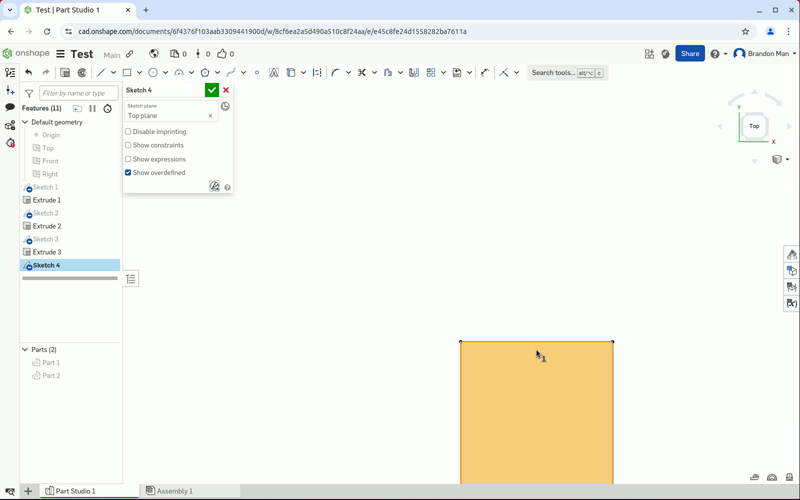
scroll(-6)
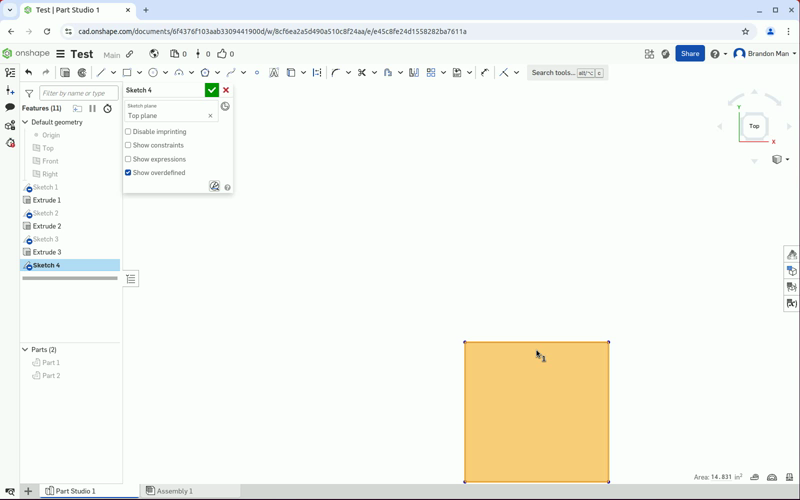
scroll(-6)
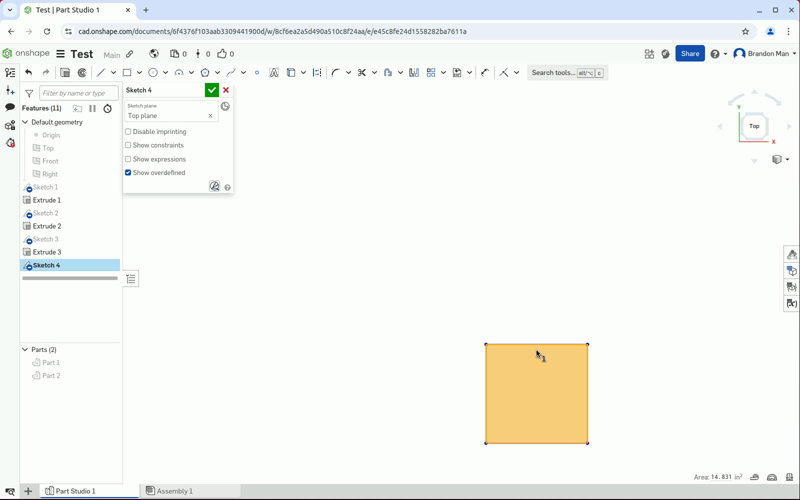
scroll(-6)
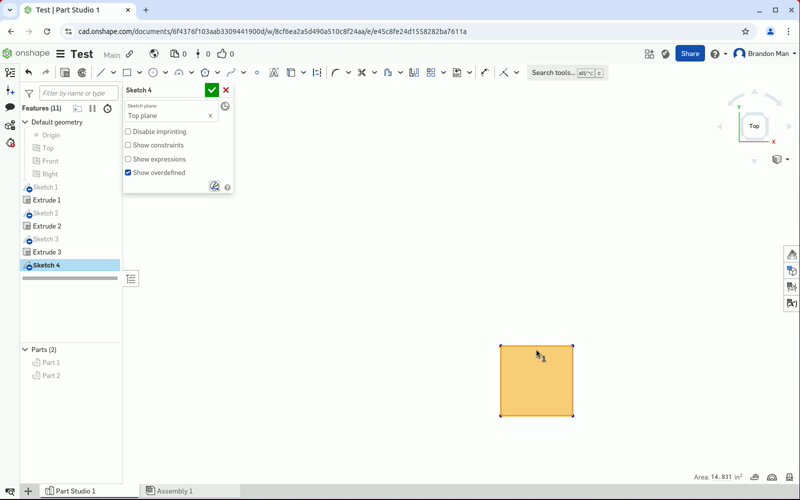
scroll(-6)
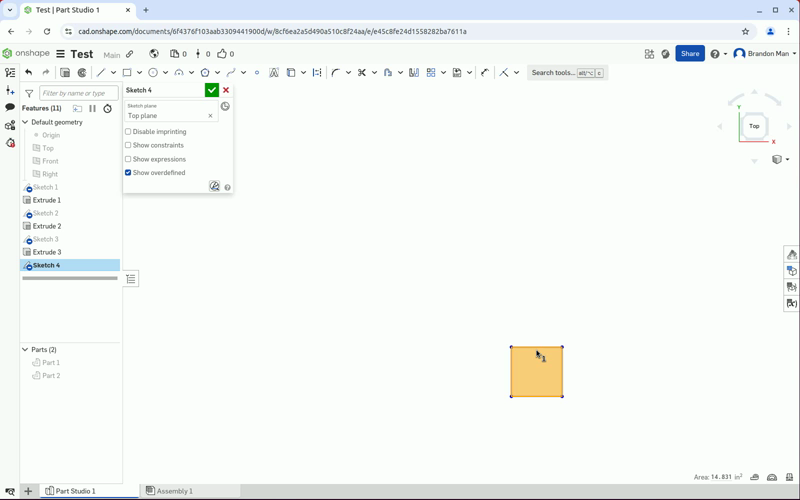
scroll(-6)
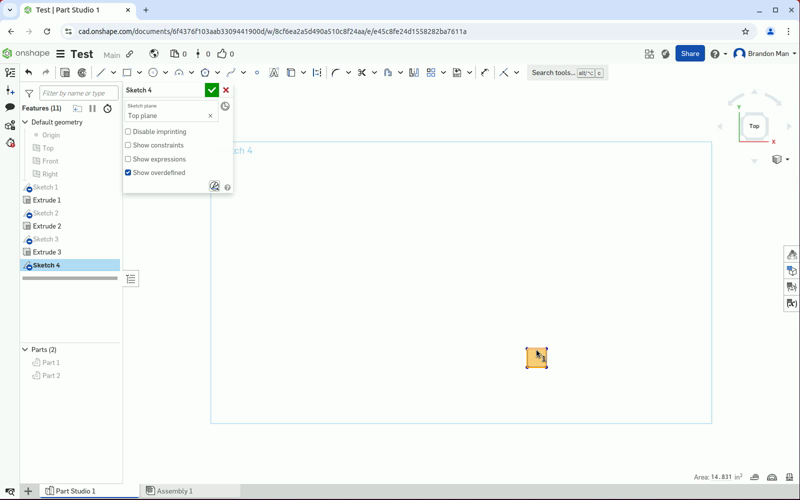
mouse_move(73, 352)
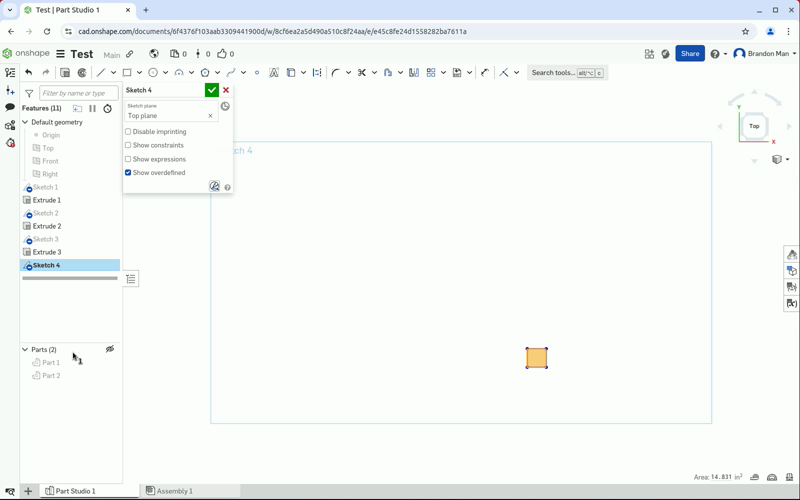
key(shift+y)
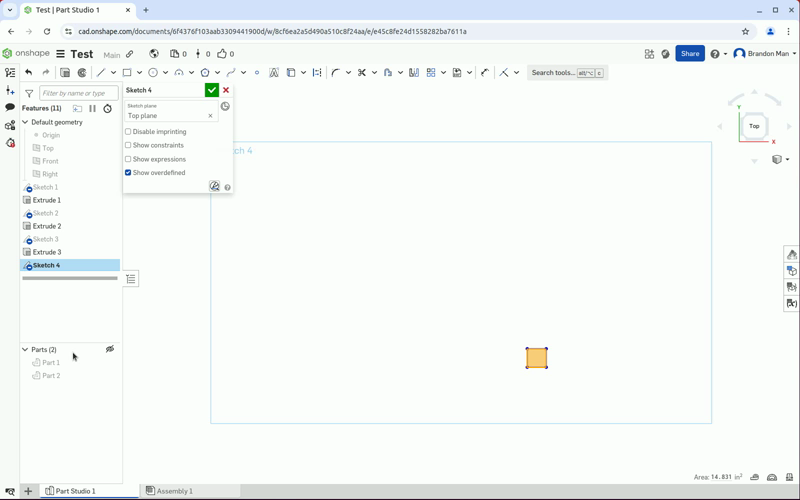
key(shift+e)
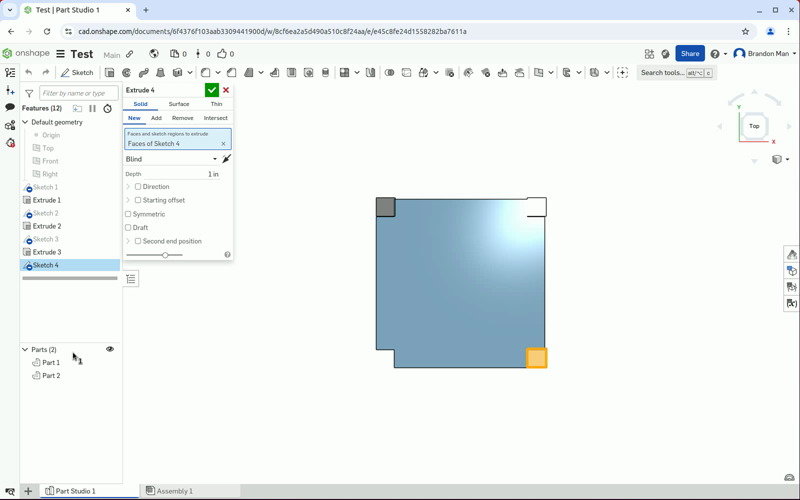
mouse_move(143, 106)
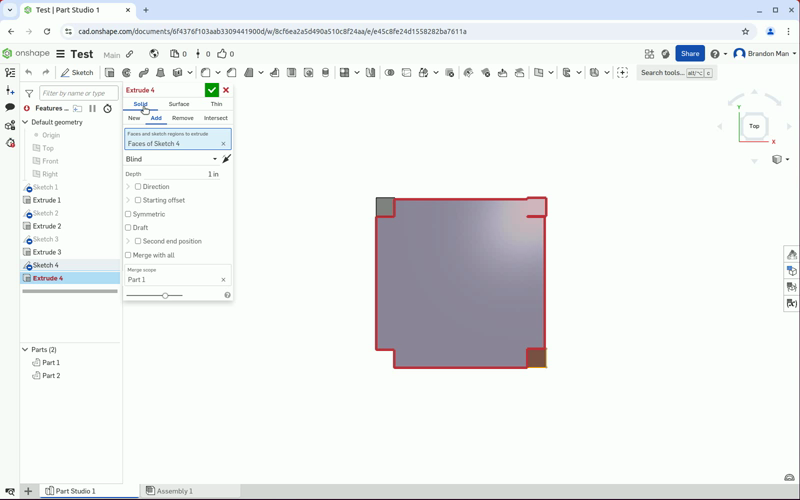
click(143, 106)
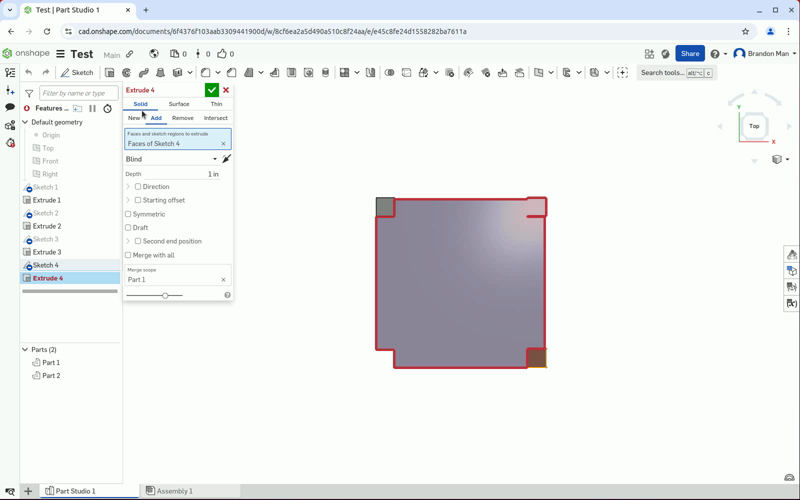
mouse_move(137, 120)
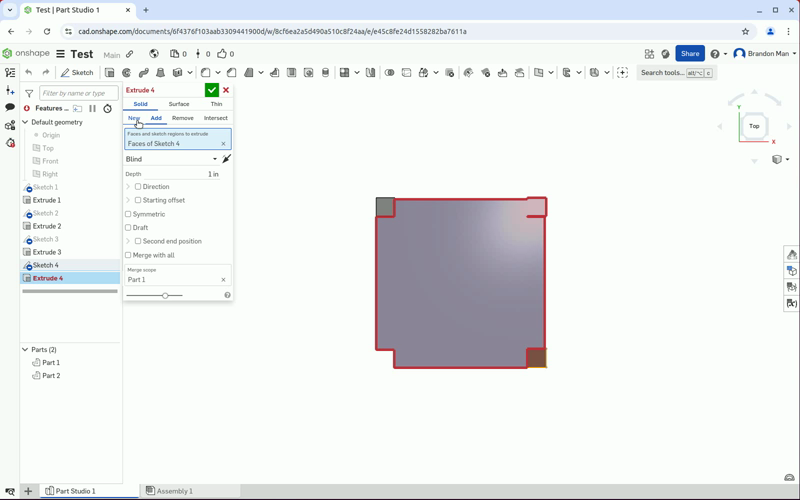
click(137, 120)
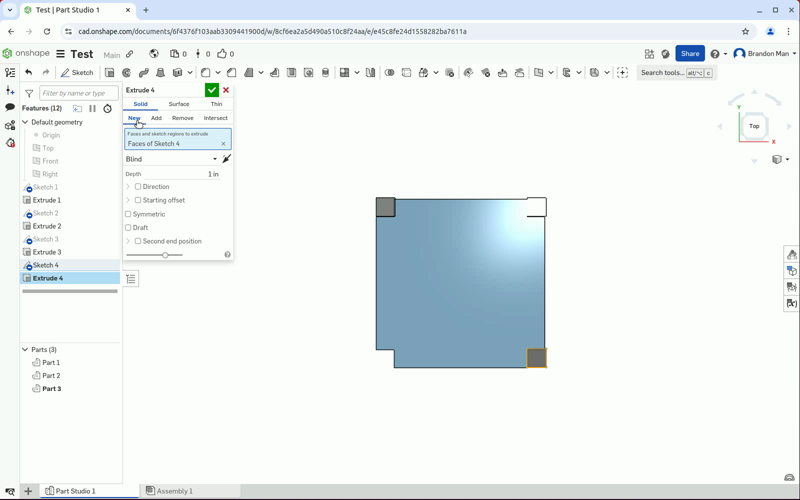
key(tab, 4)
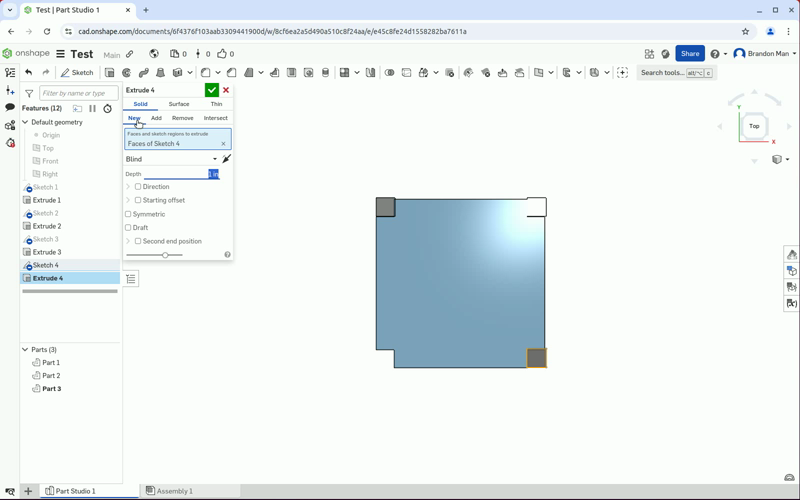
text(-23.108)
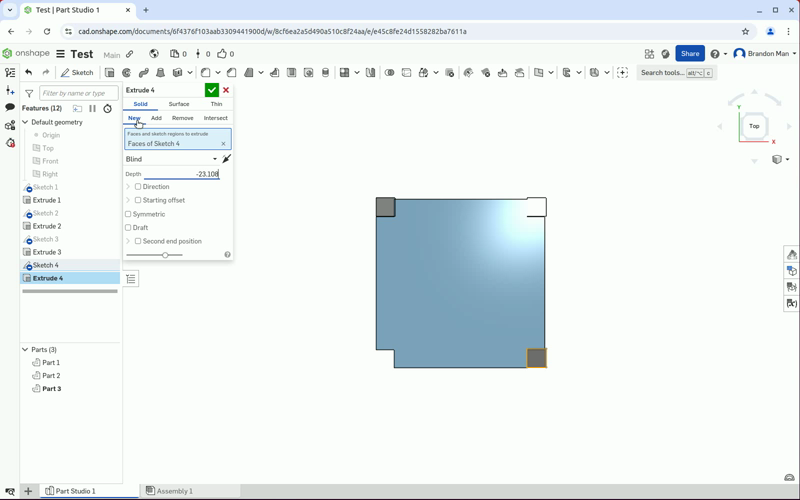
key(enter)
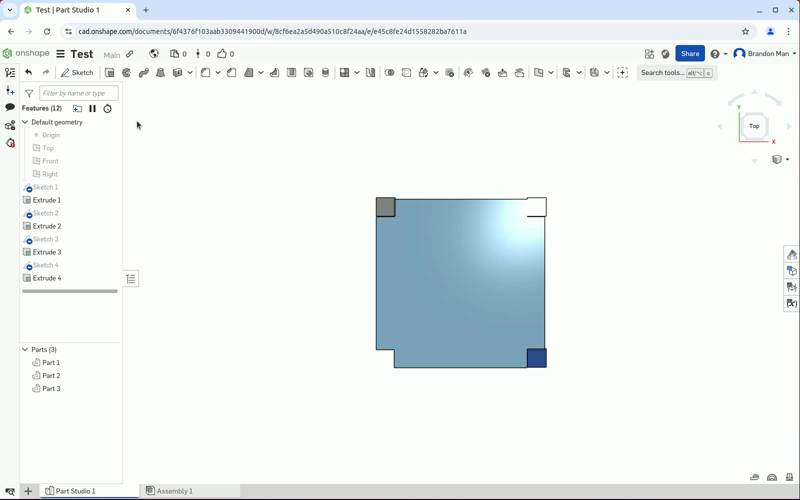
key(shift+h)
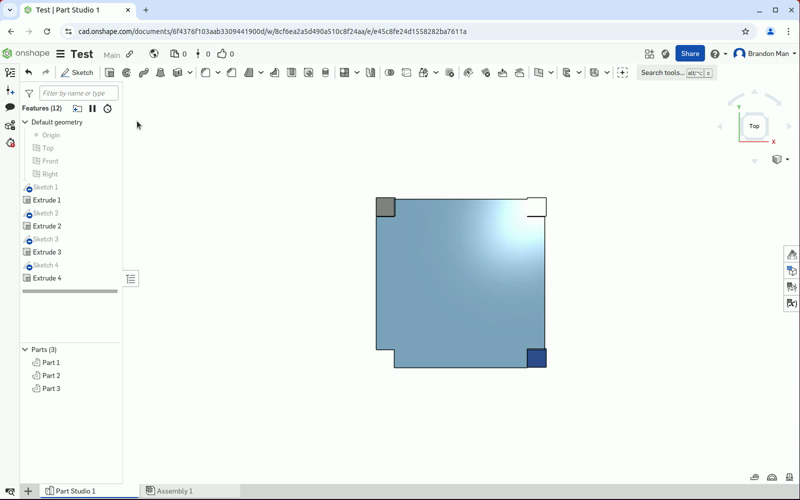
key(shift+h)
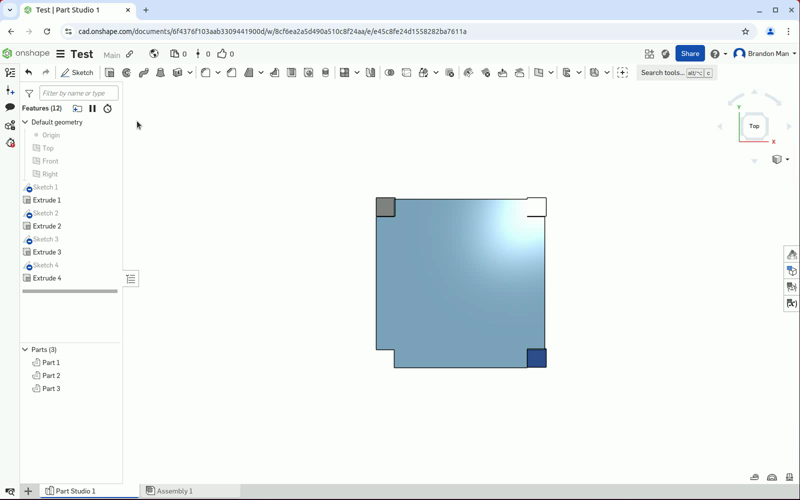
mouse_move(73, 189)
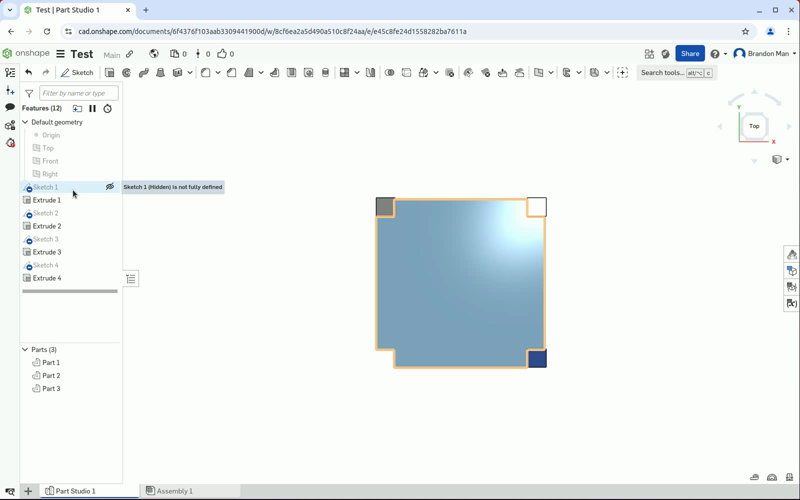
click(73, 189)
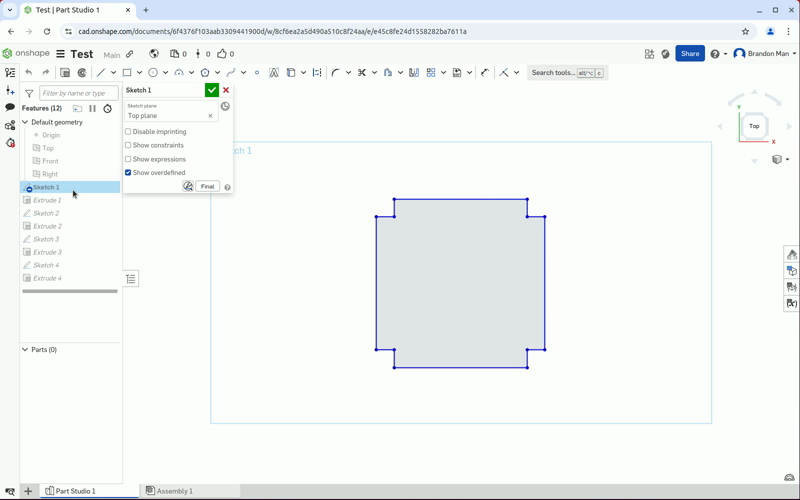
mouse_move(229, 92)
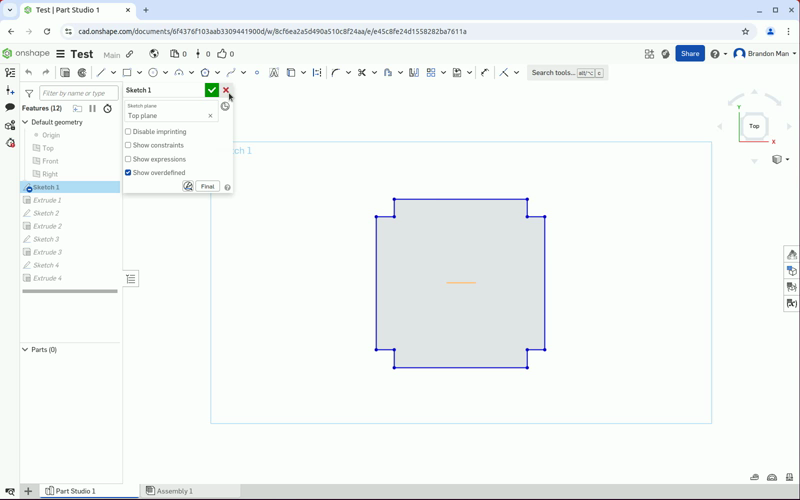
click(229, 92)
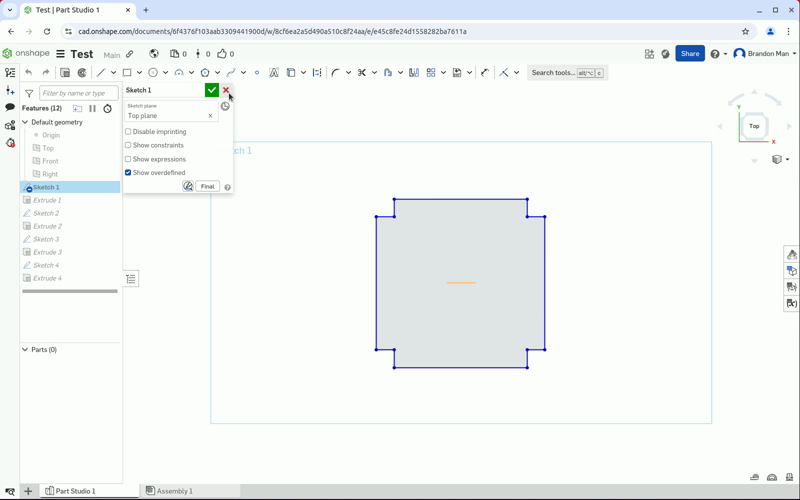
key(shift+s)
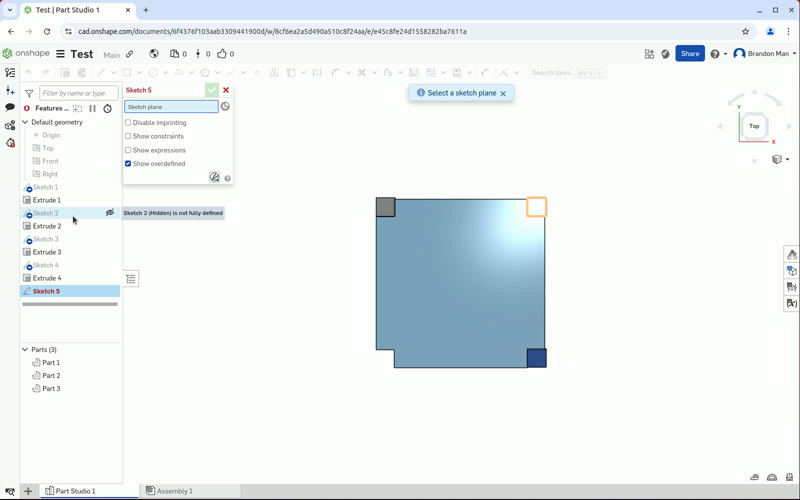
scroll(3)
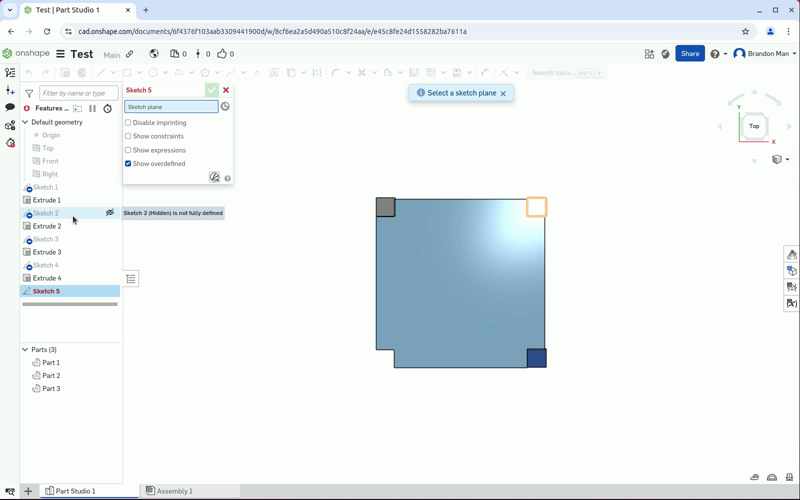
mouse_move(73, 150)
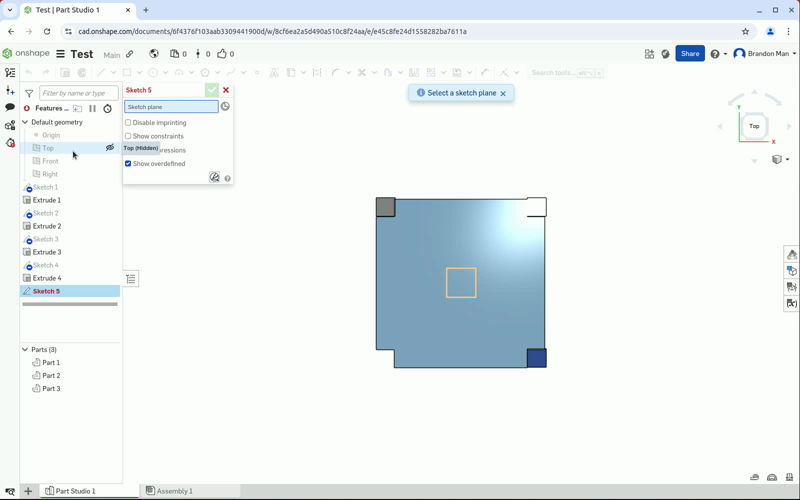
click(73, 150)
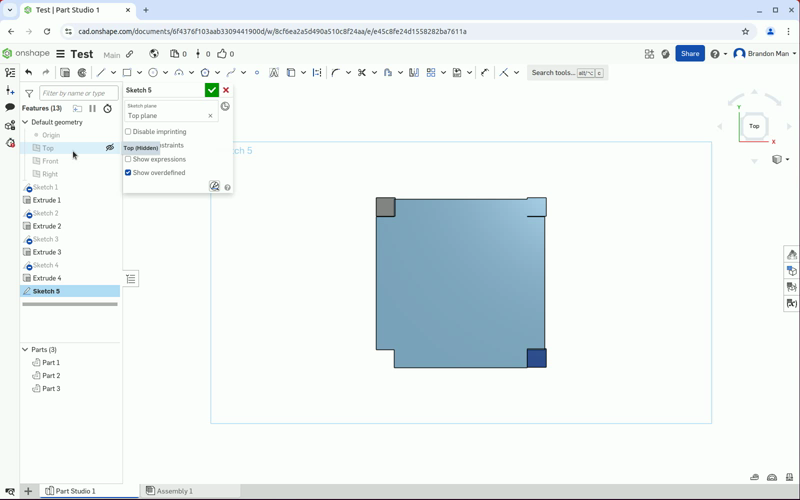
mouse_move(73, 352)
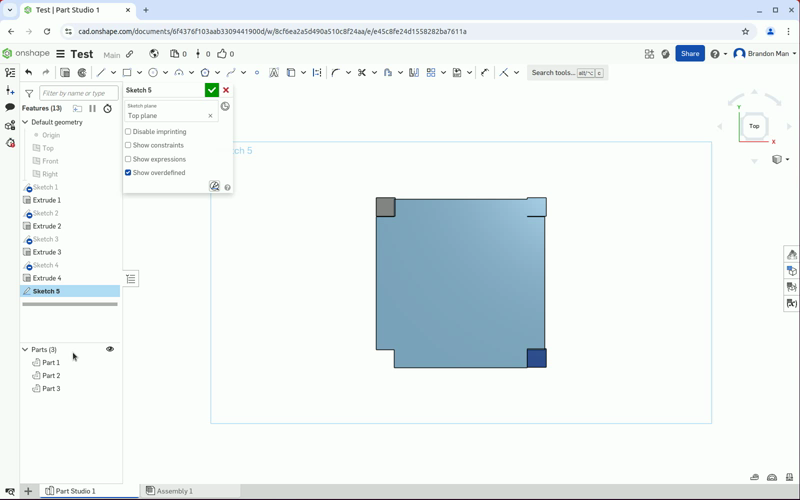
key(y)
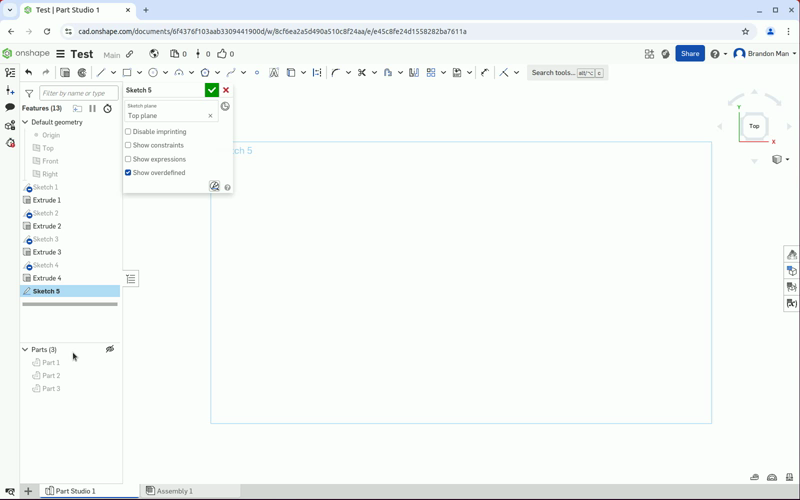
key(l)
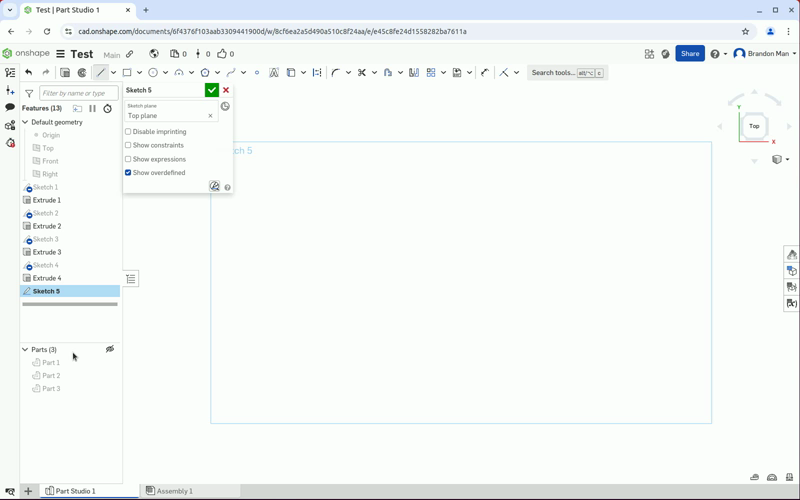
key_down(shift)
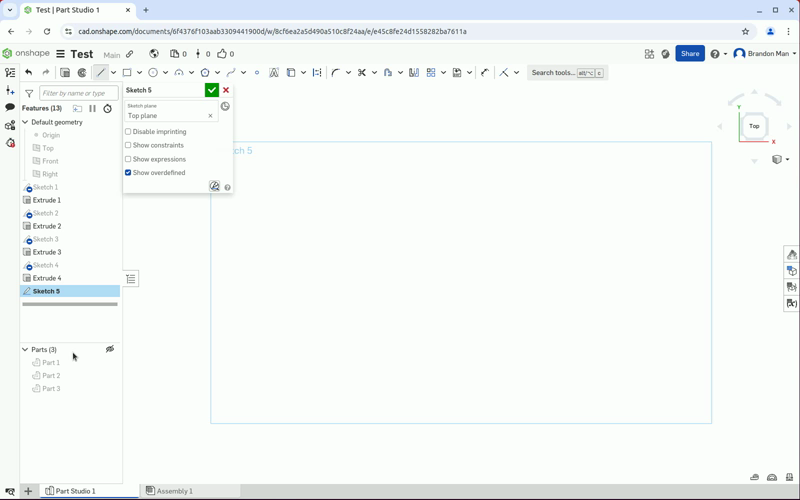
mouse_move(376, 367)
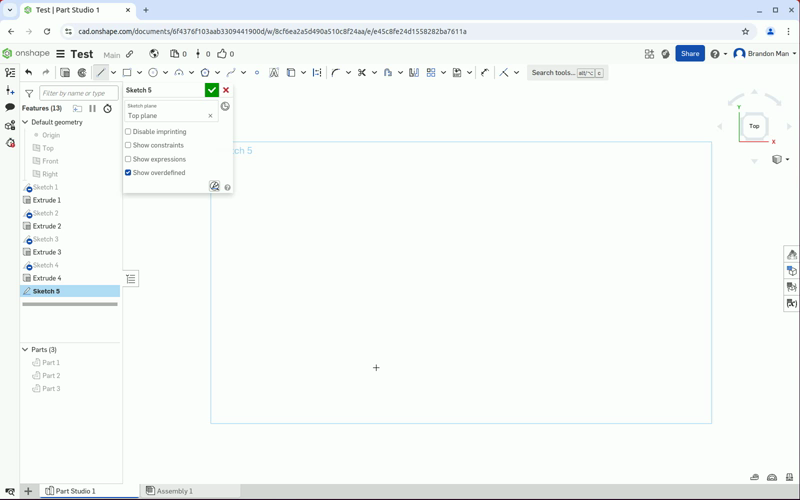
click(376, 367)
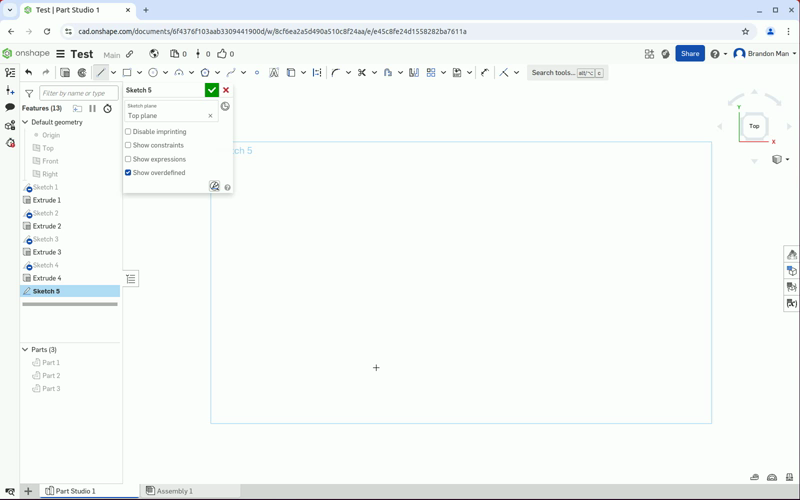
key_up(shift)
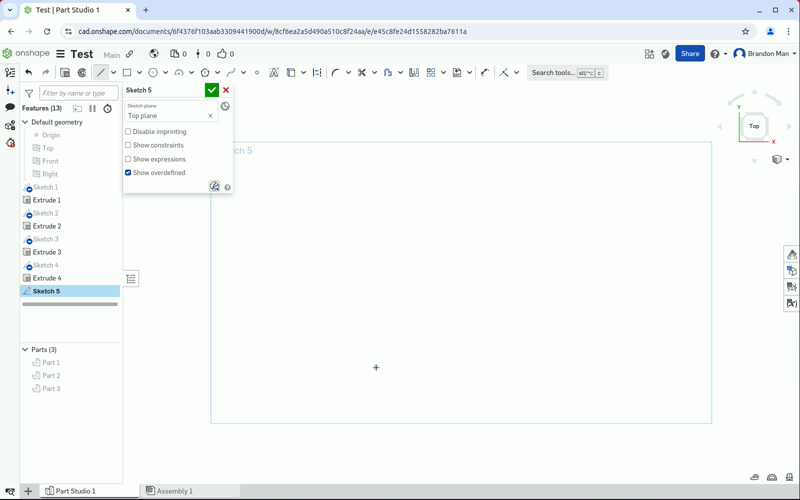
key_down(shift)
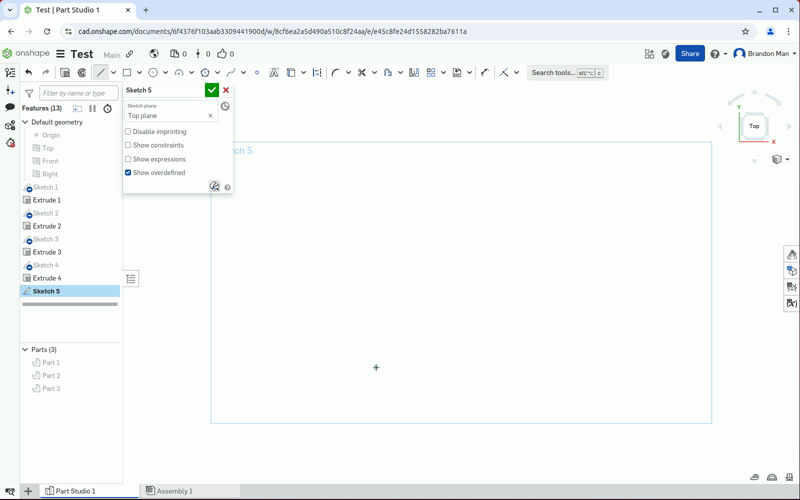
mouse_move(406, 367)
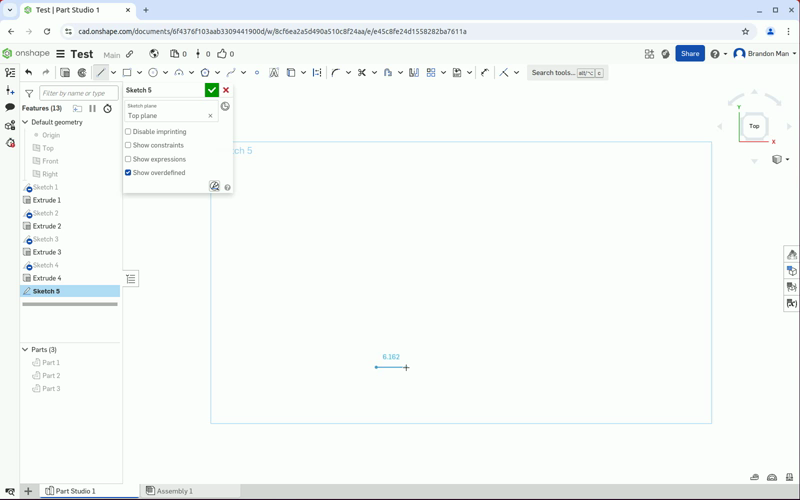
mouse_move(395, 367)
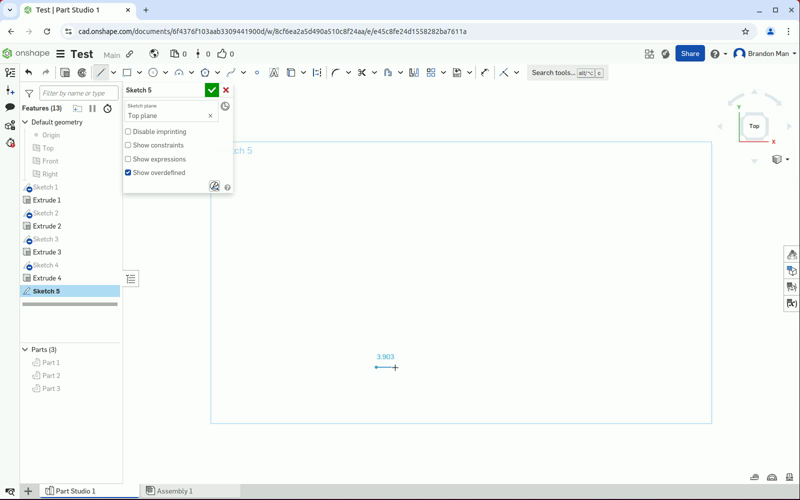
click(395, 367)
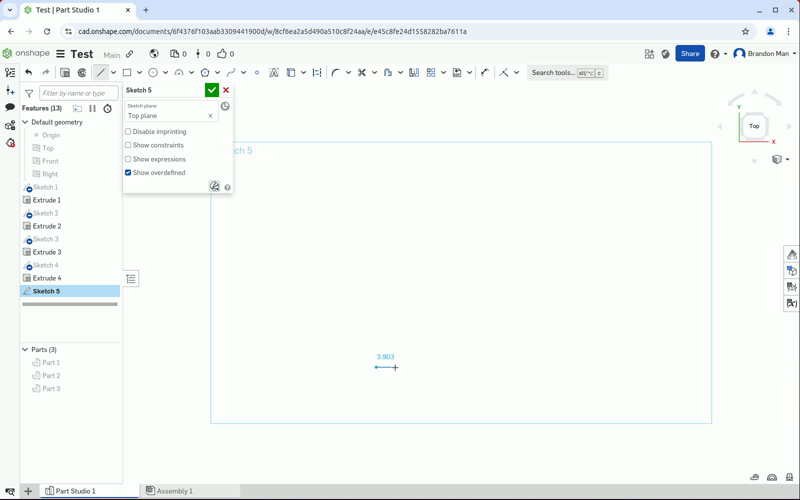
key_up(shift)
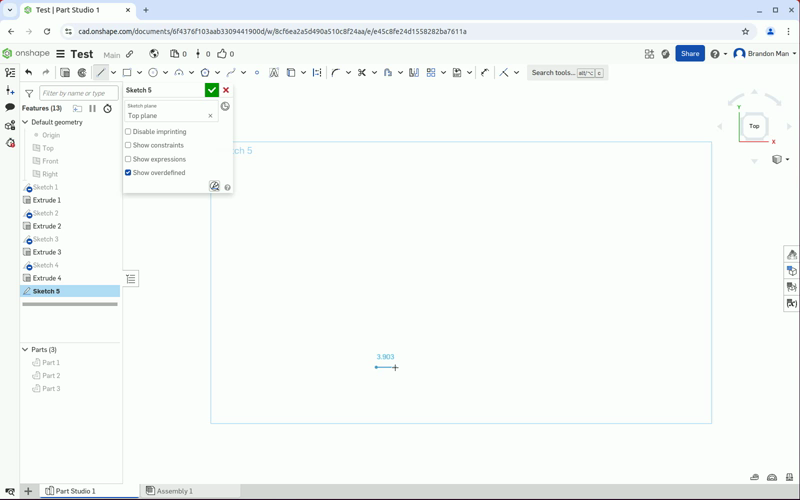
key_down(shift)
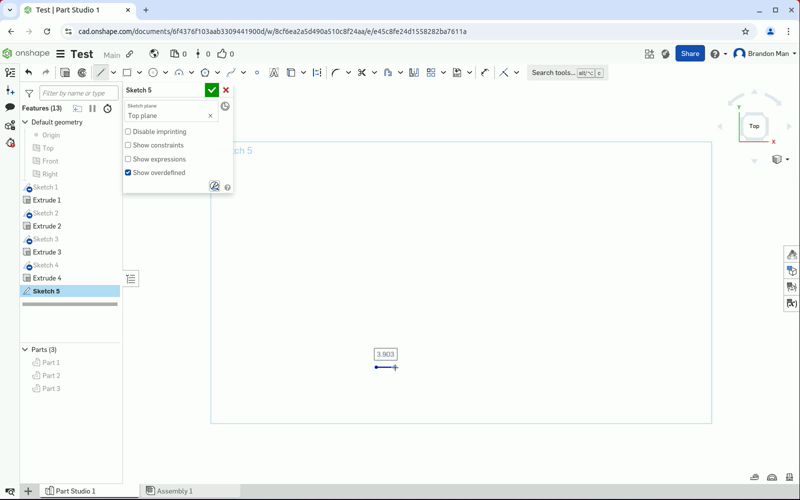
mouse_move(425, 367)
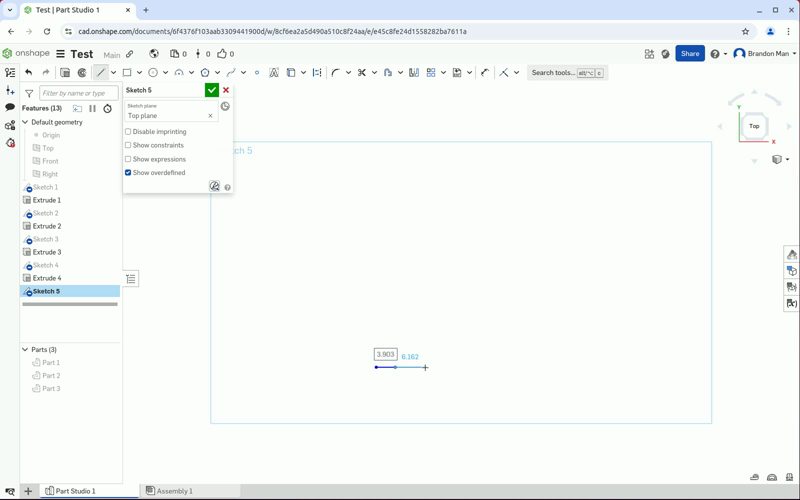
mouse_move(395, 348)
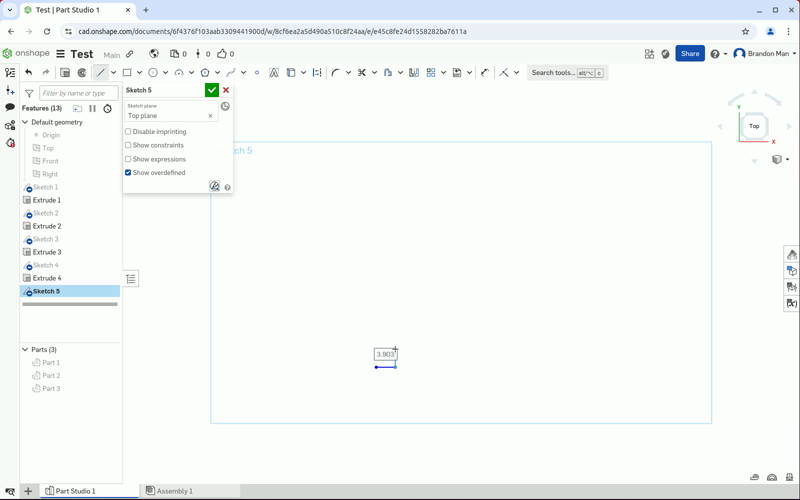
click(395, 348)
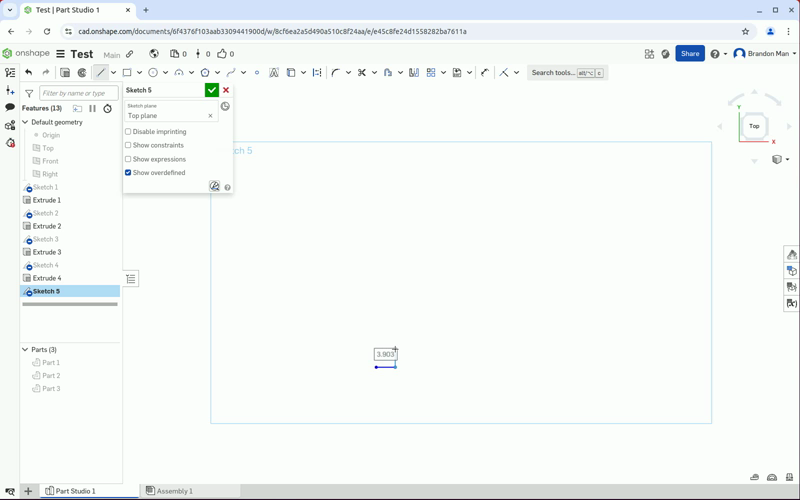
key_up(shift)
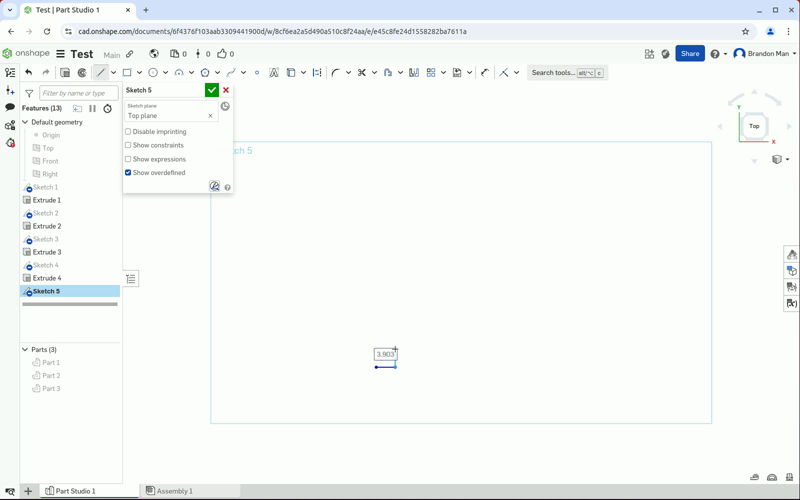
key_down(shift)
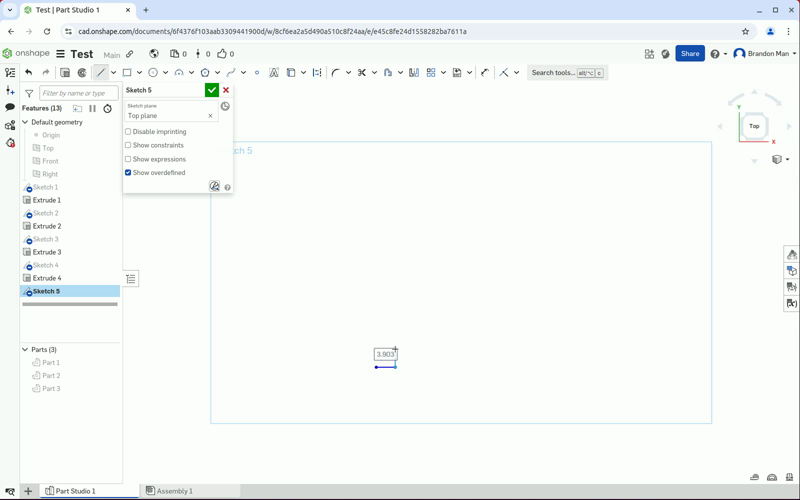
mouse_move(425, 348)
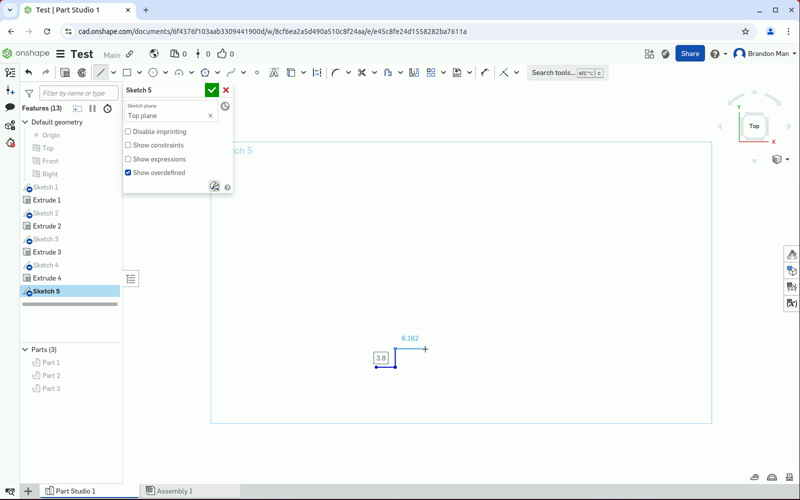
mouse_move(376, 348)
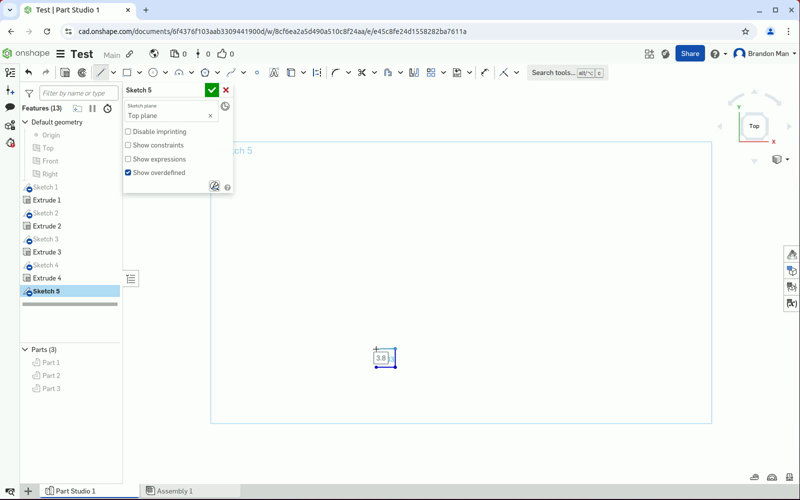
click(376, 348)
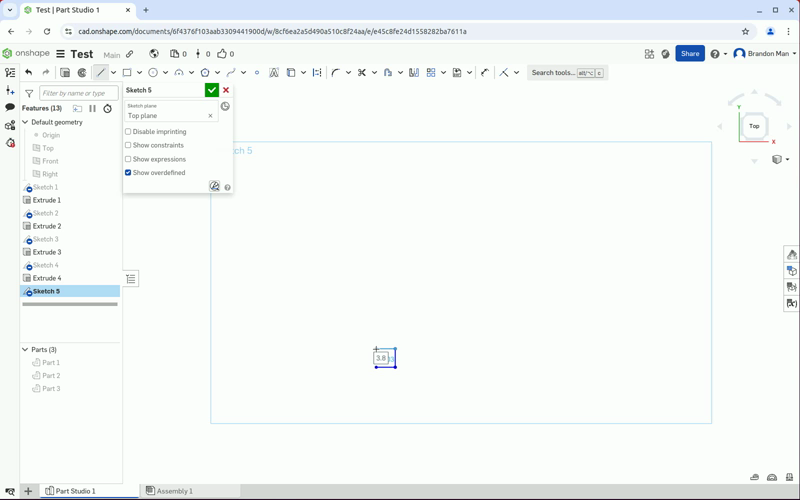
key_up(shift)
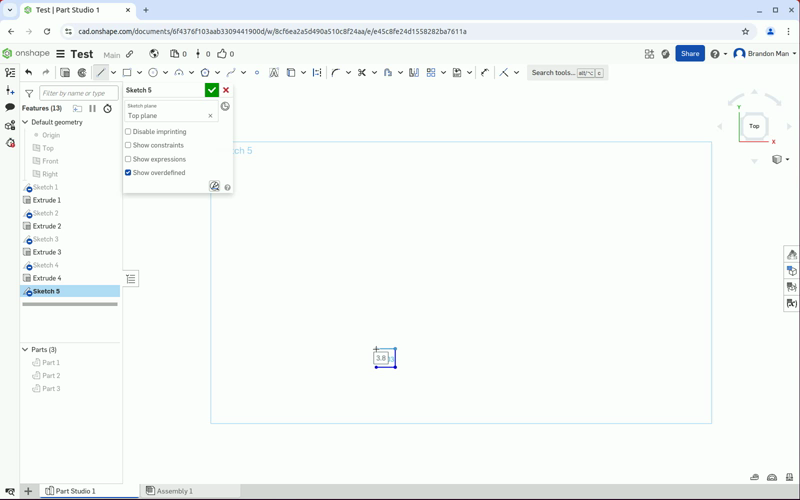
mouse_move(406, 348)
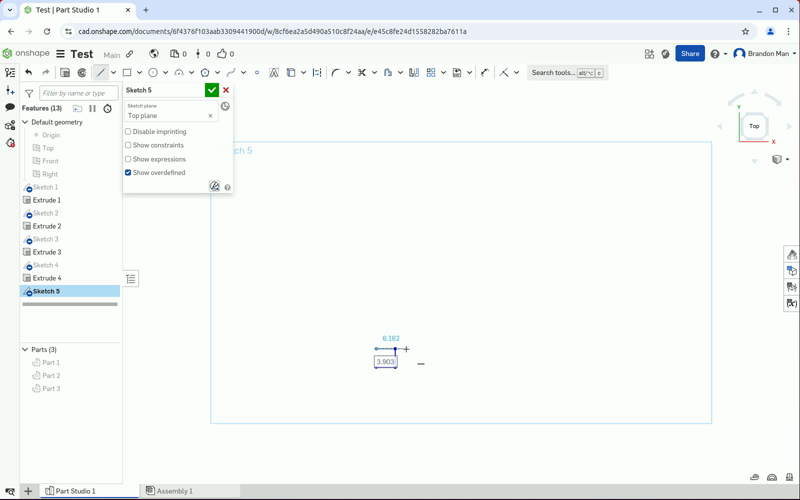
key_down(shift)
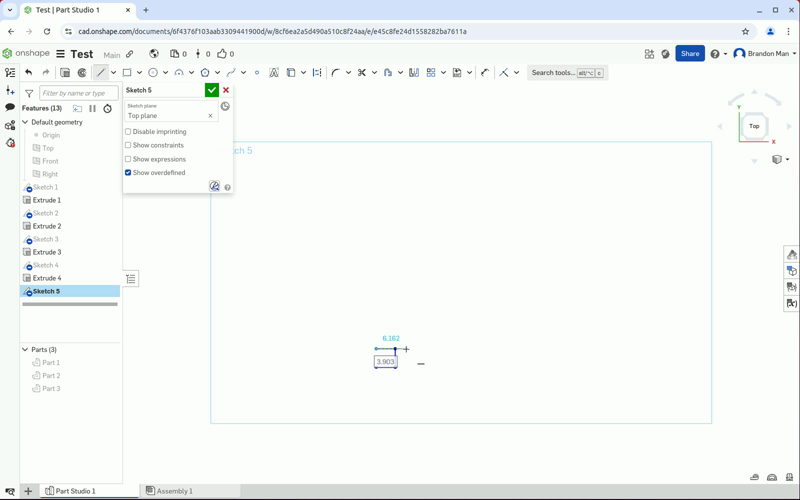
mouse_move(376, 367)
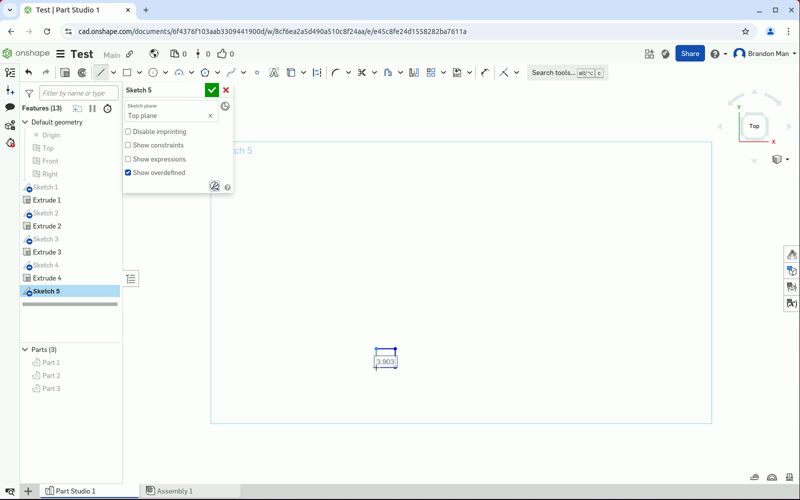
key_up(shift)
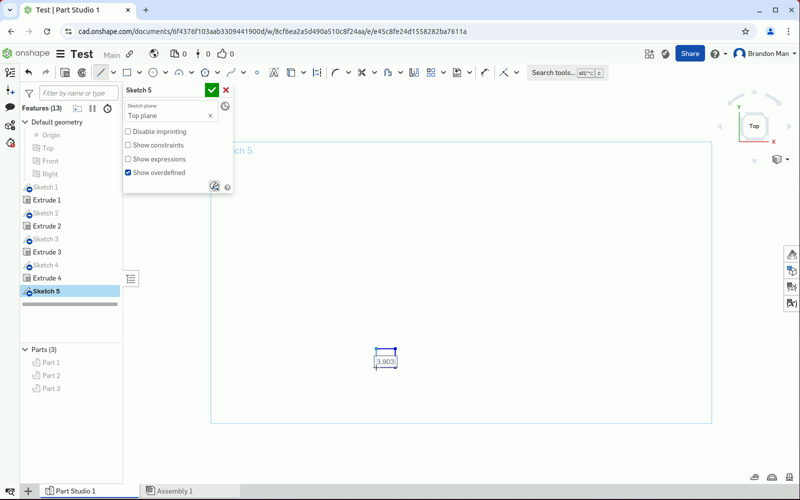
click(376, 367)
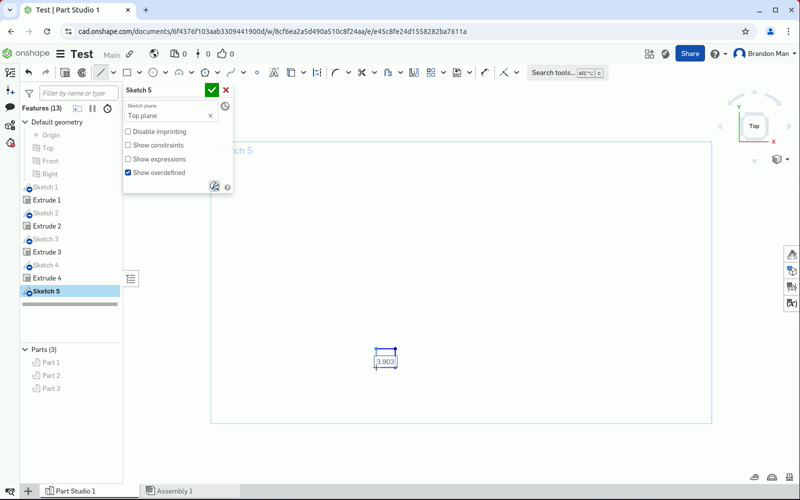
key(esc)
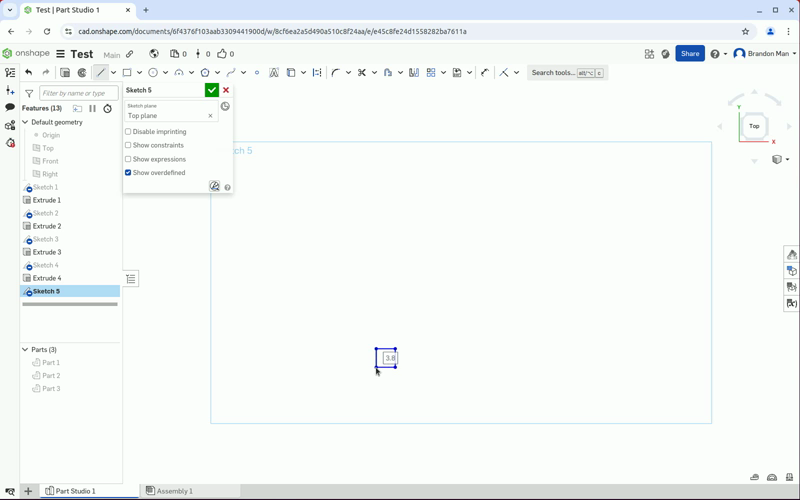
mouse_move(386, 365)
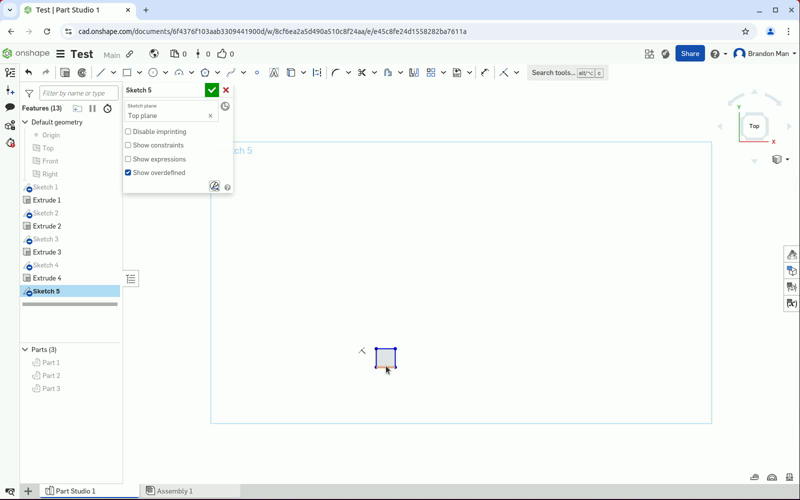
scroll(6)
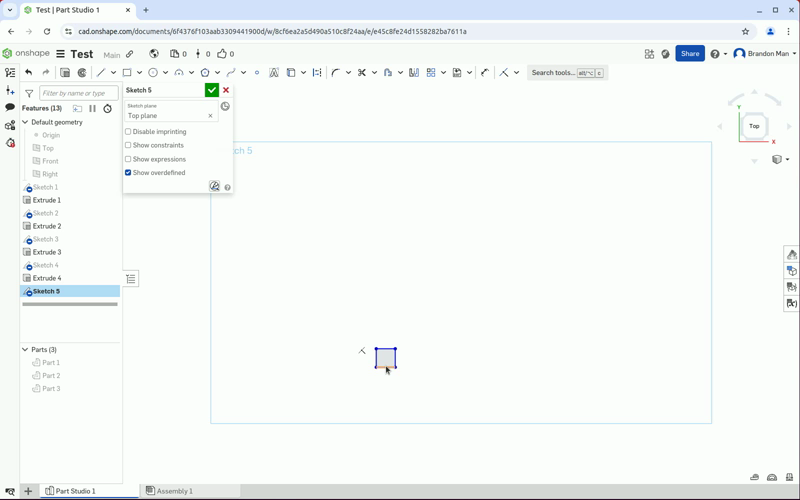
scroll(6)
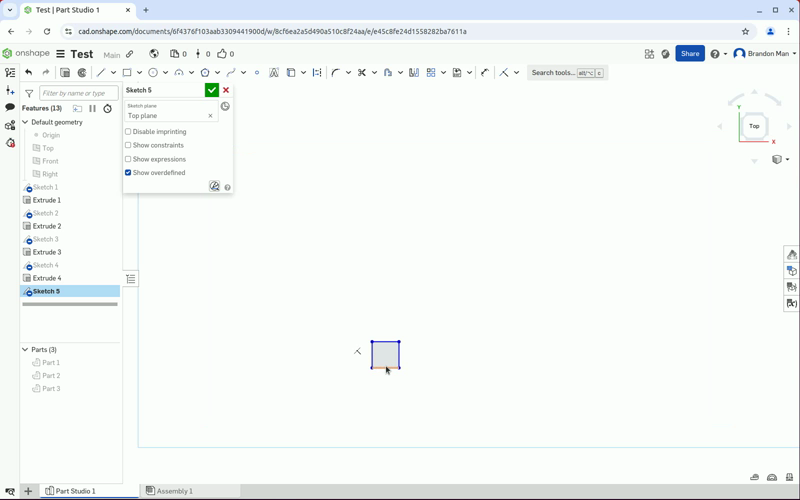
scroll(6)
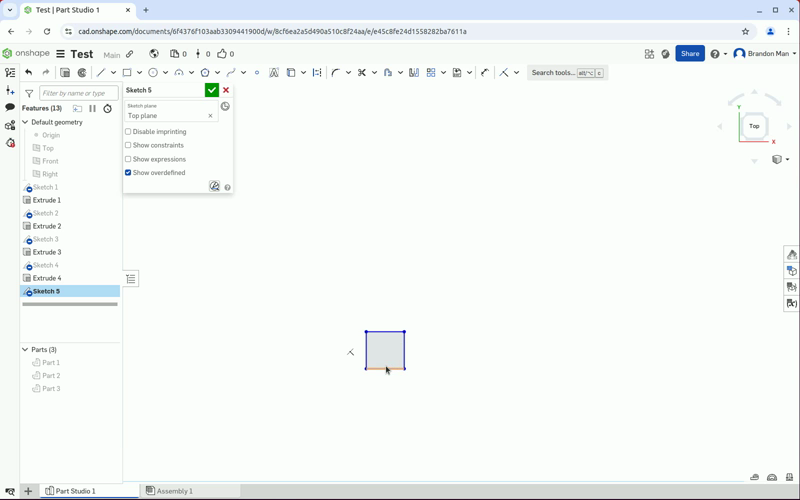
scroll(6)
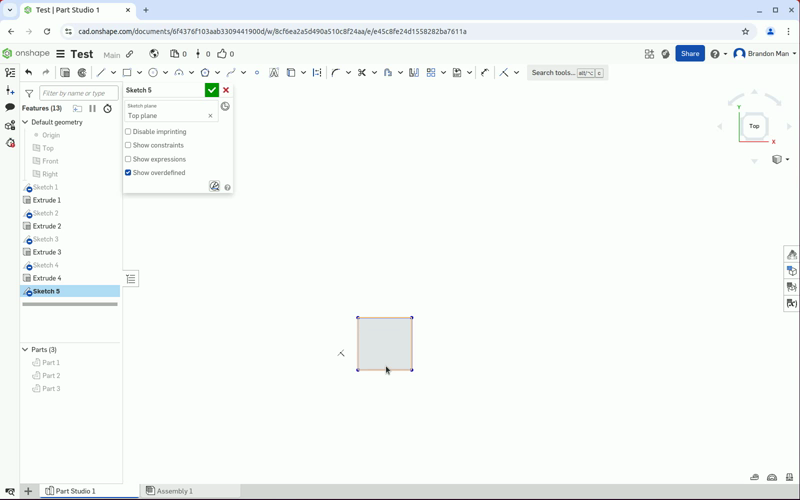
scroll(6)
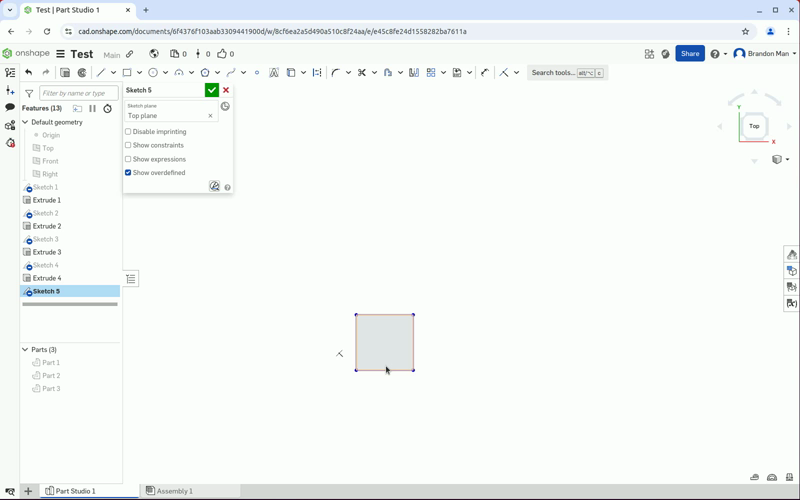
scroll(6)
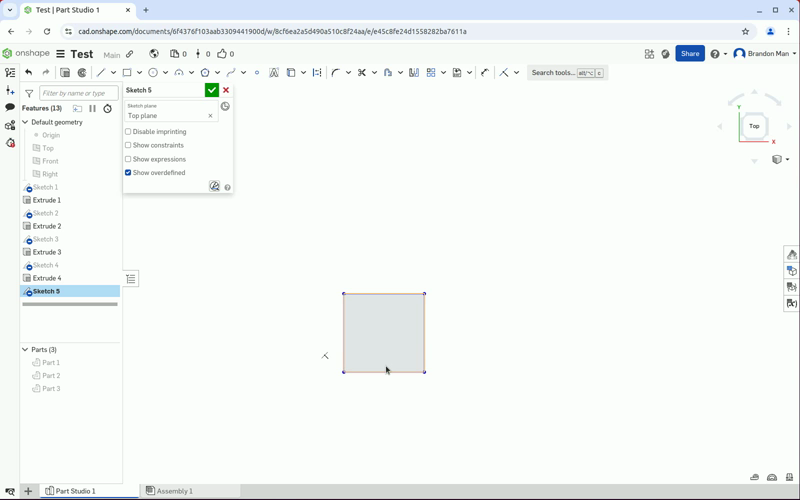
scroll(6)
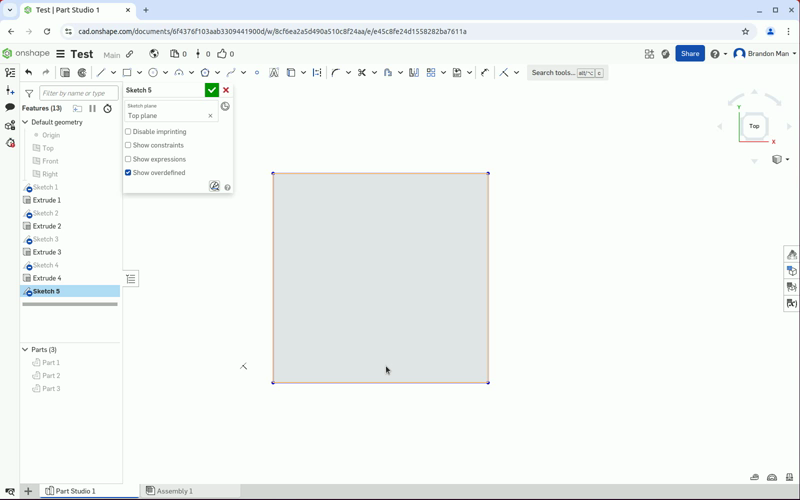
click(386, 365)
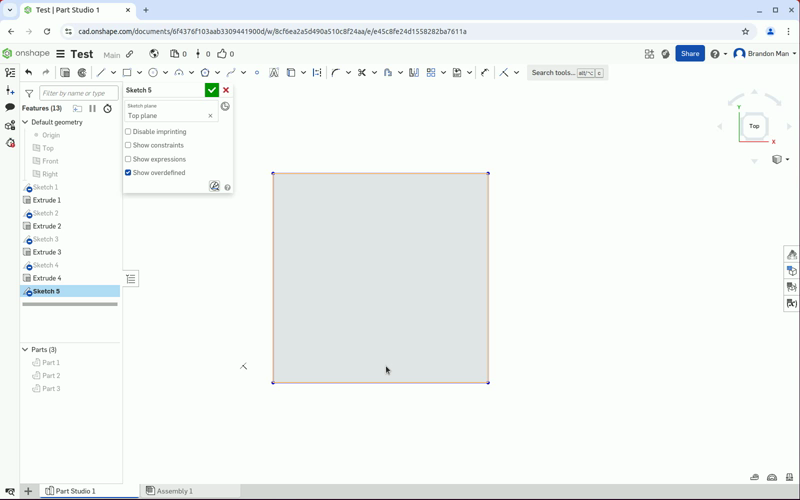
scroll(-6)
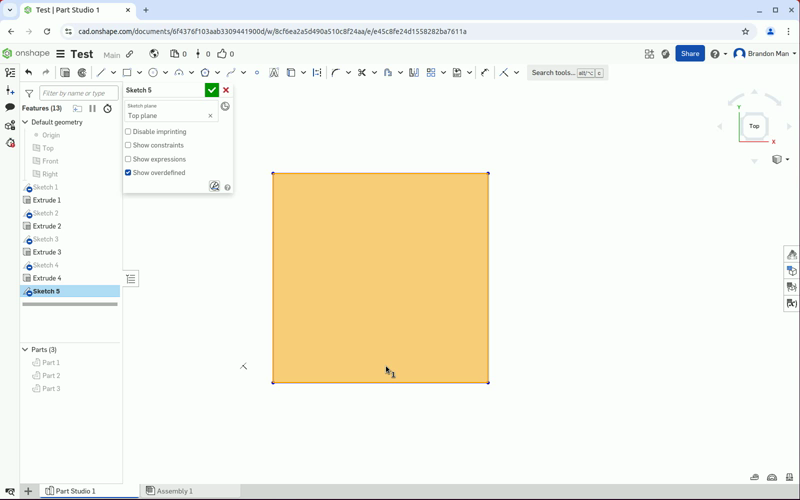
scroll(-6)
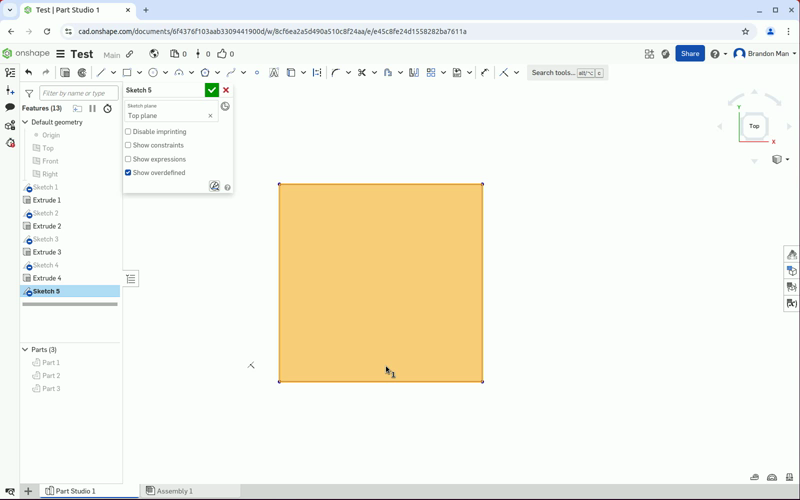
scroll(-6)
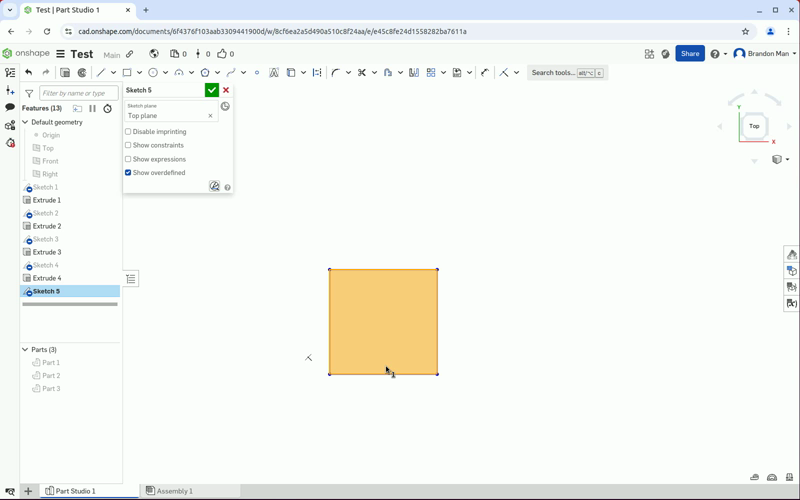
scroll(-6)
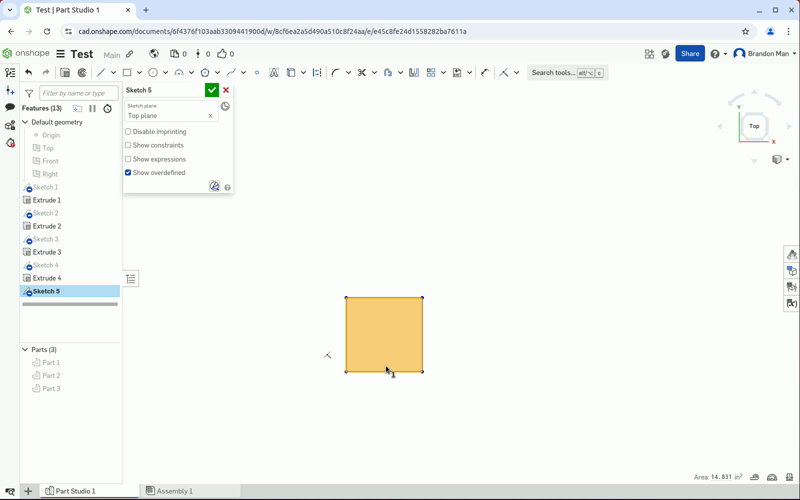
scroll(-6)
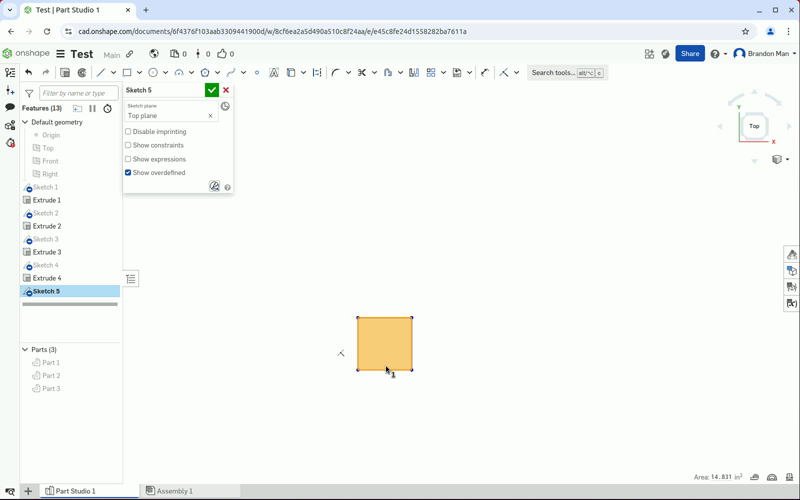
scroll(-6)
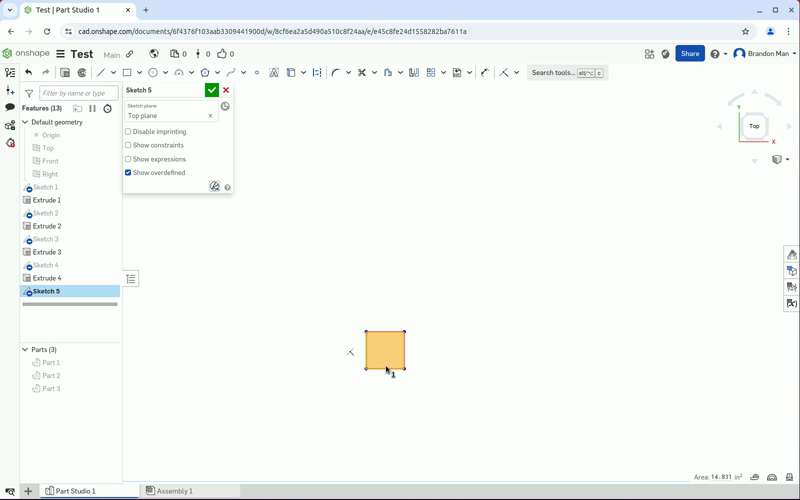
scroll(-6)
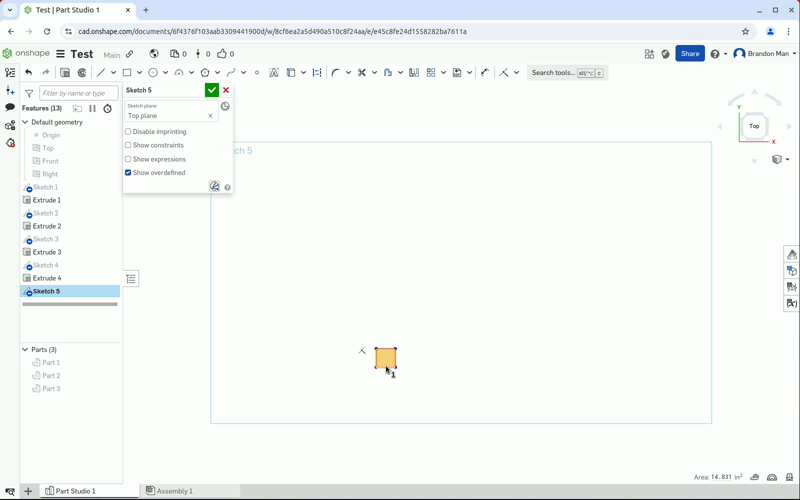
mouse_move(73, 352)
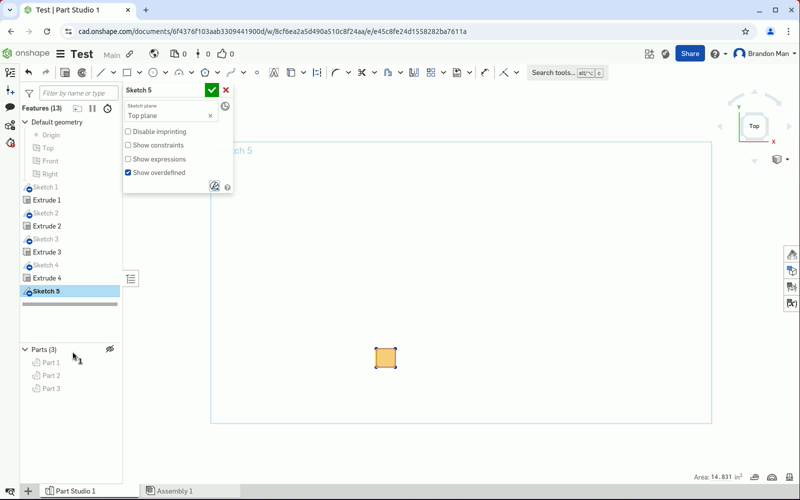
key(shift+y)
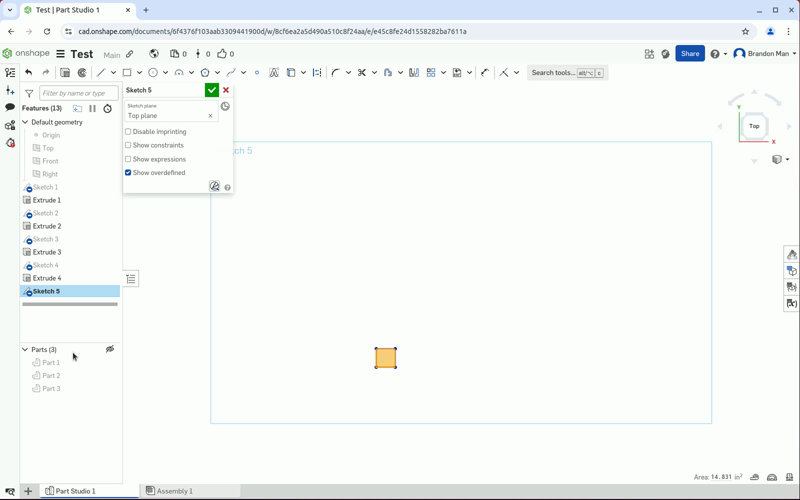
key(shift+e)
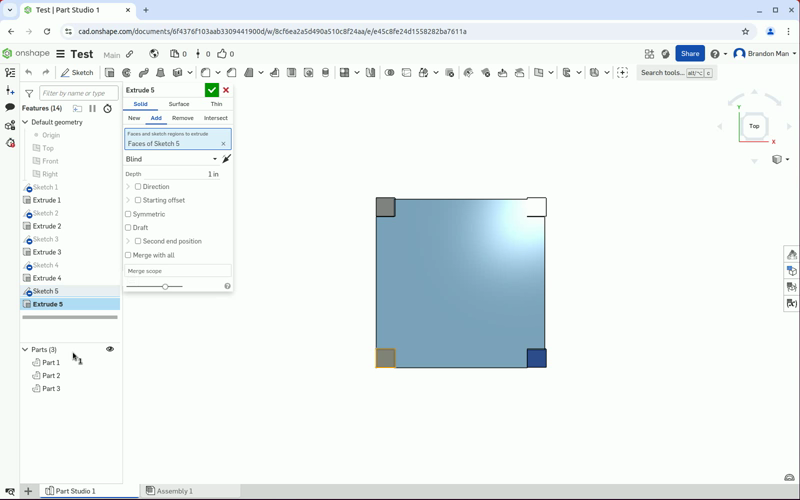
mouse_move(143, 106)
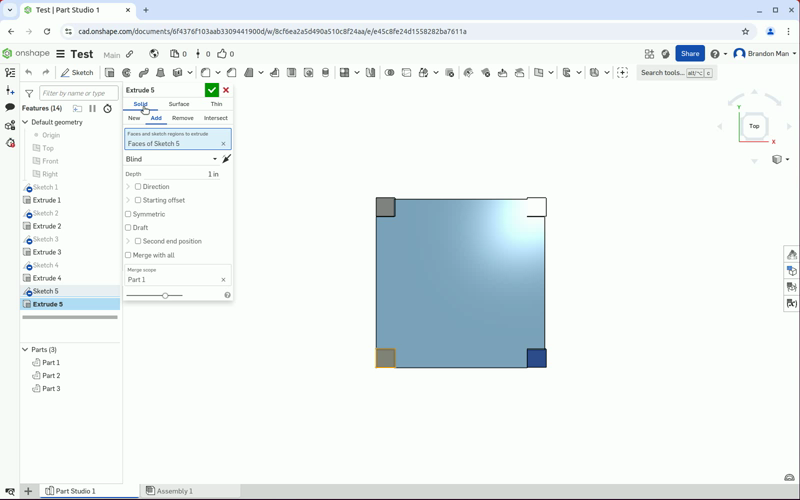
click(143, 106)
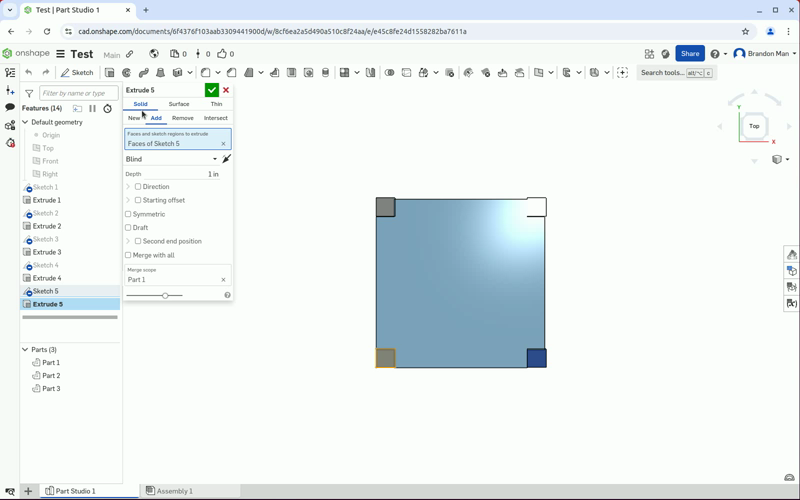
mouse_move(137, 120)
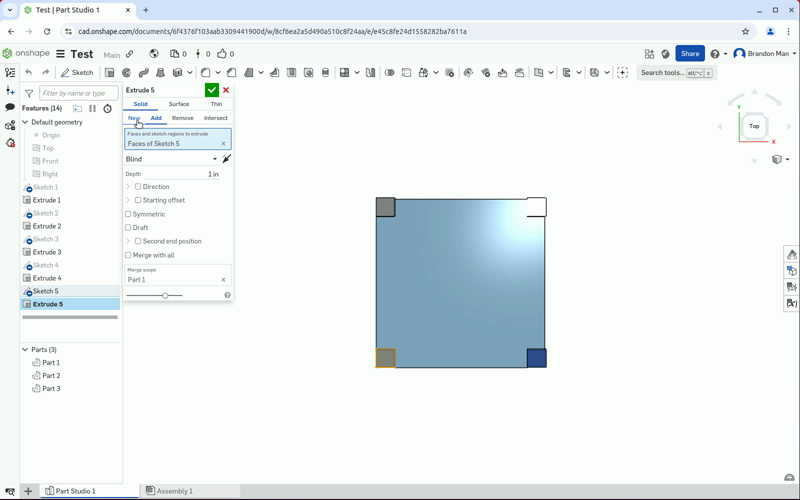
click(137, 120)
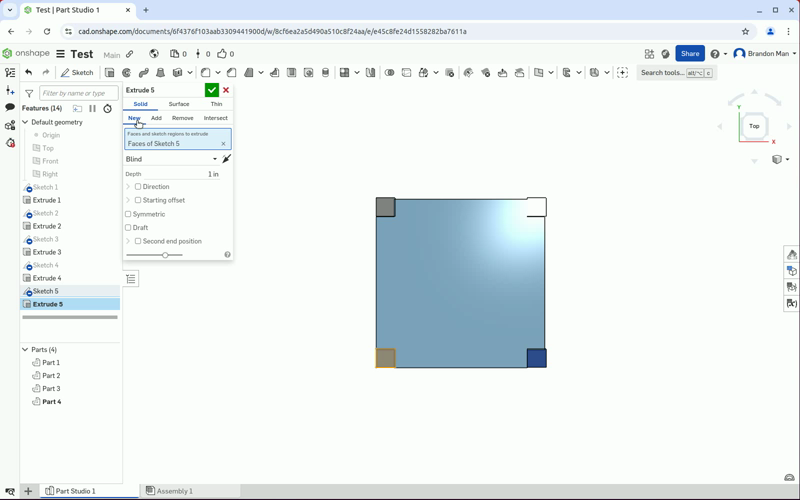
key(tab, 4)
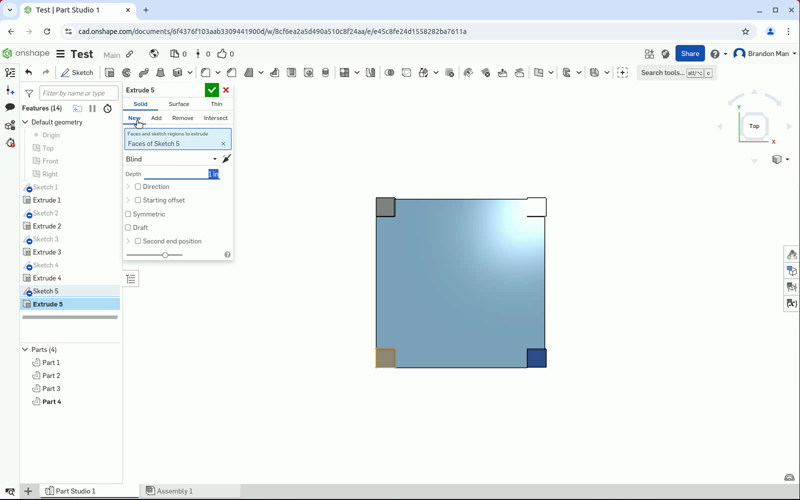
text(-23.108)
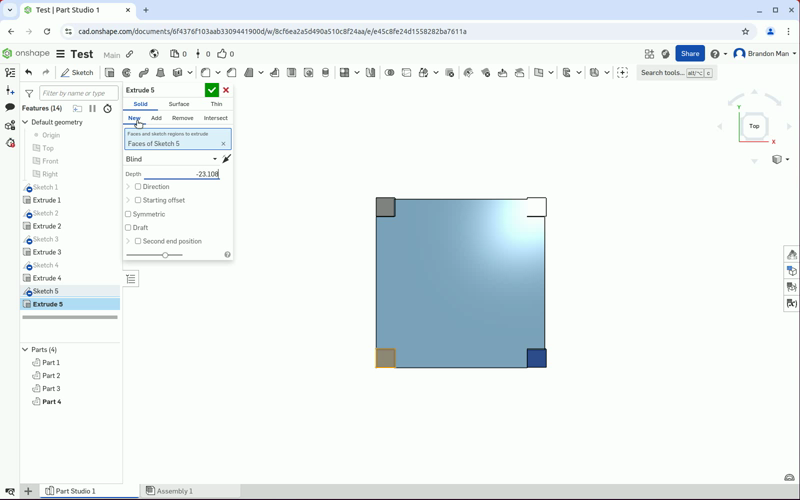
key(enter)
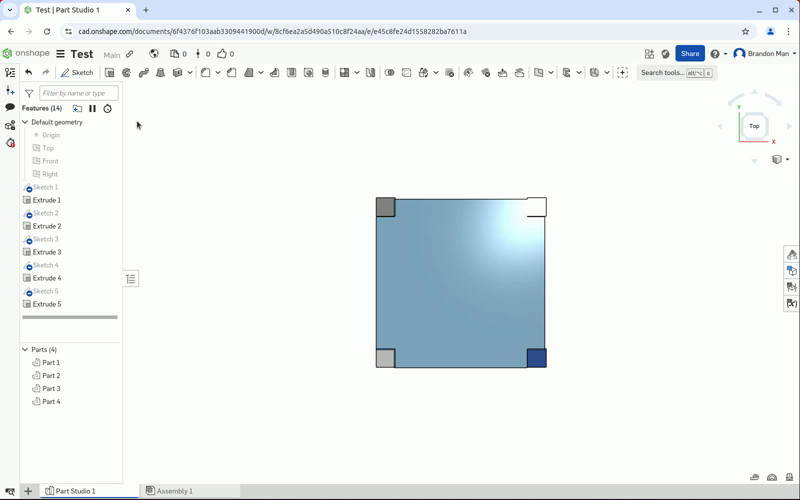
key(shift+h)
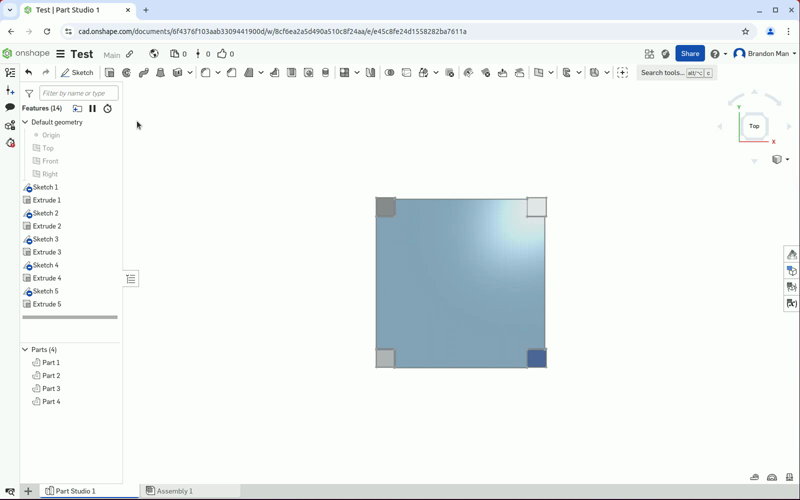
key(shift+h)
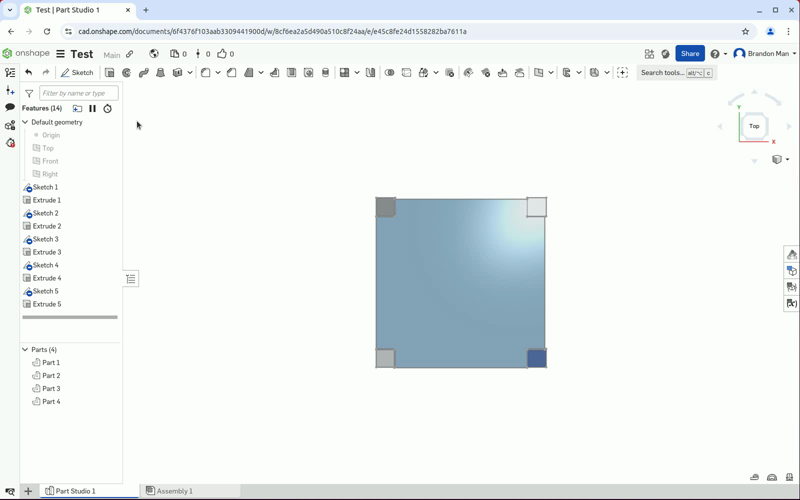
key(shift+7)
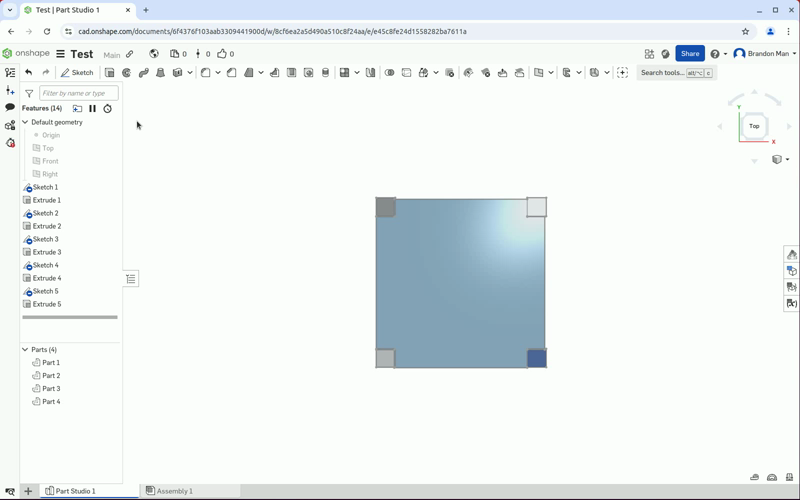
key(up, 3)
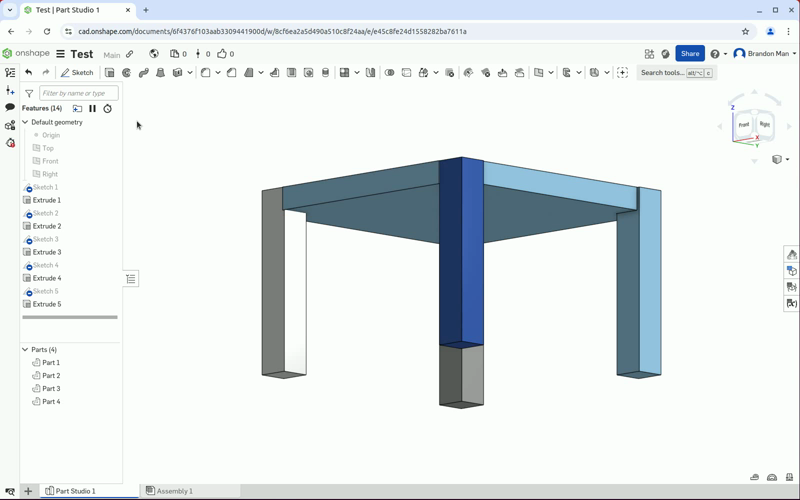
key(left, 3)
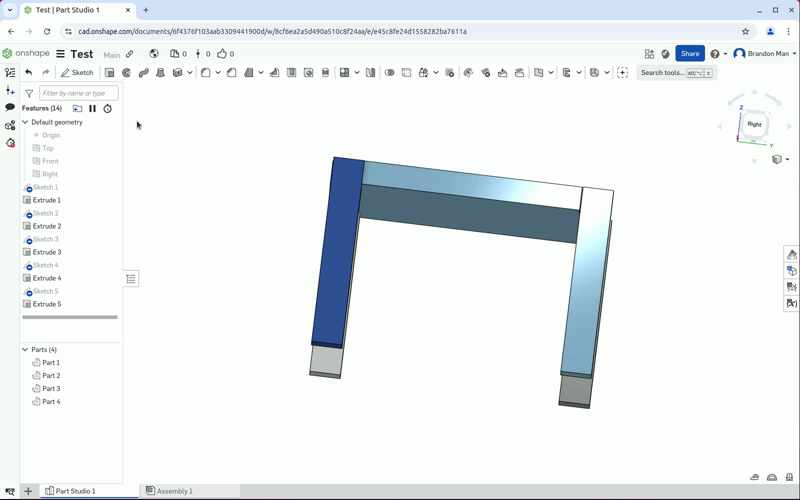
key(right, 3)
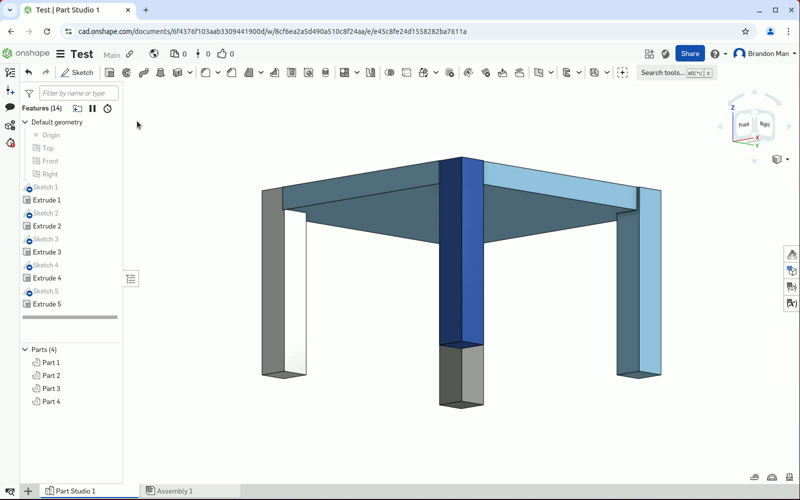
key(down, 3)
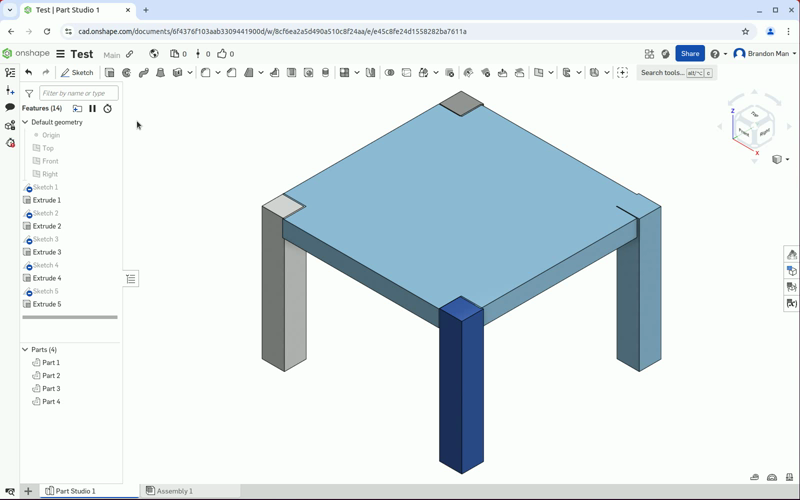
mouse_move(73, 189)
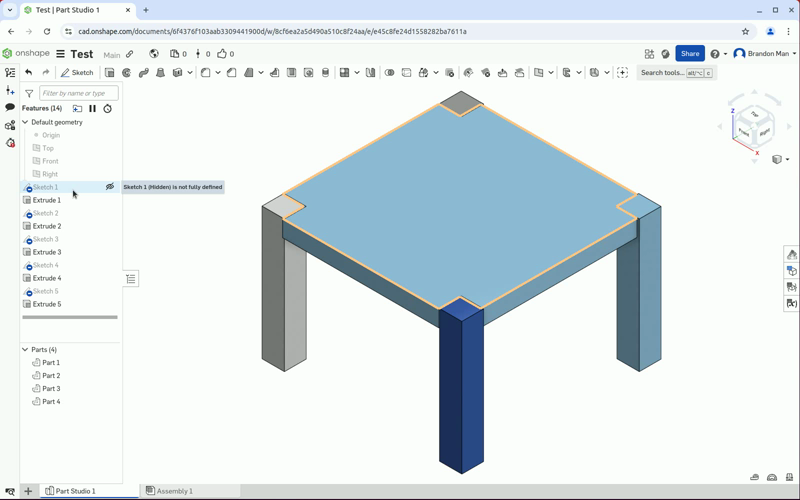
click(73, 189)